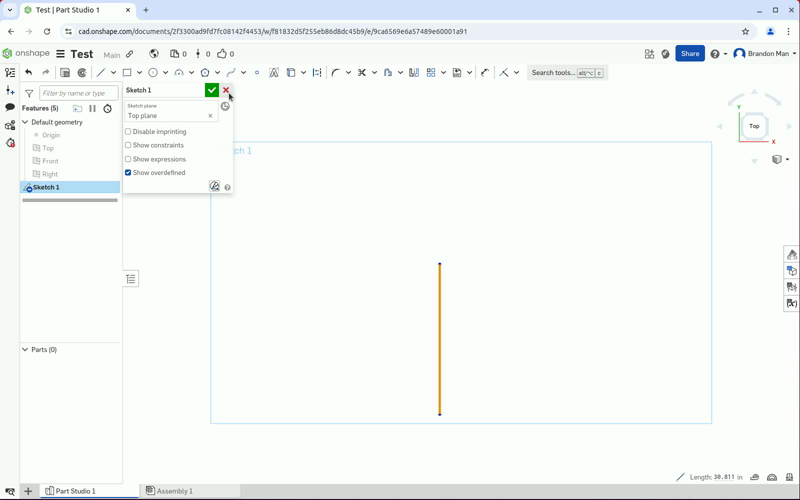
key(shift+h)
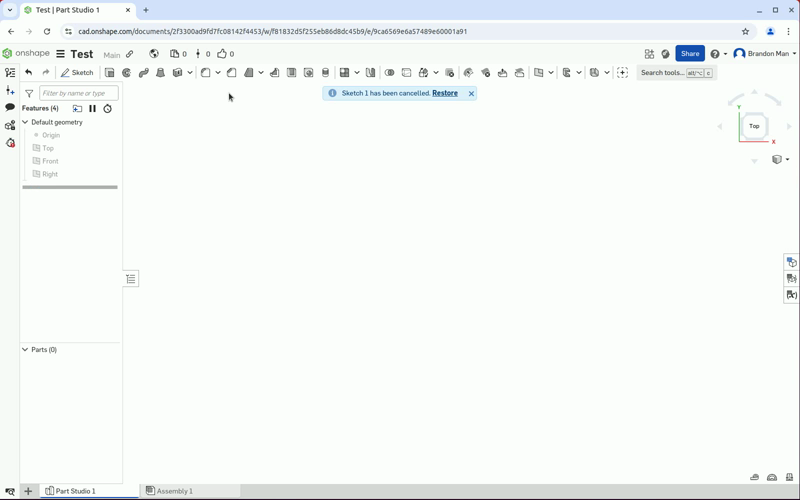
mouse_move(73, 352)
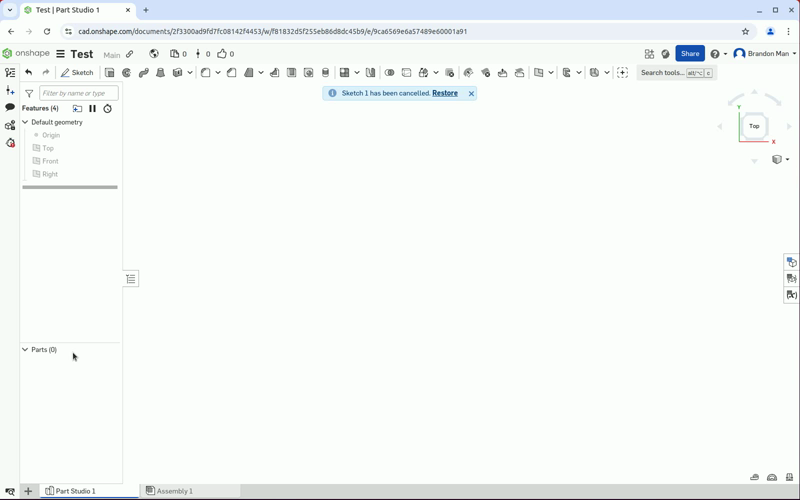
key(y)
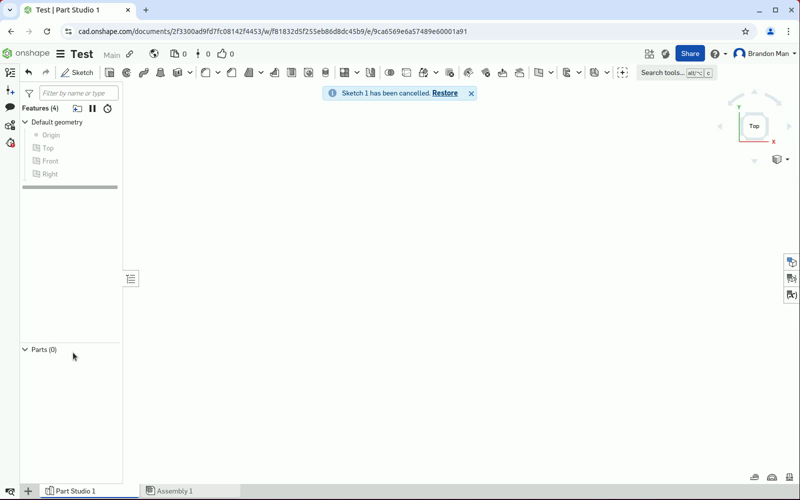
key(shift+p)
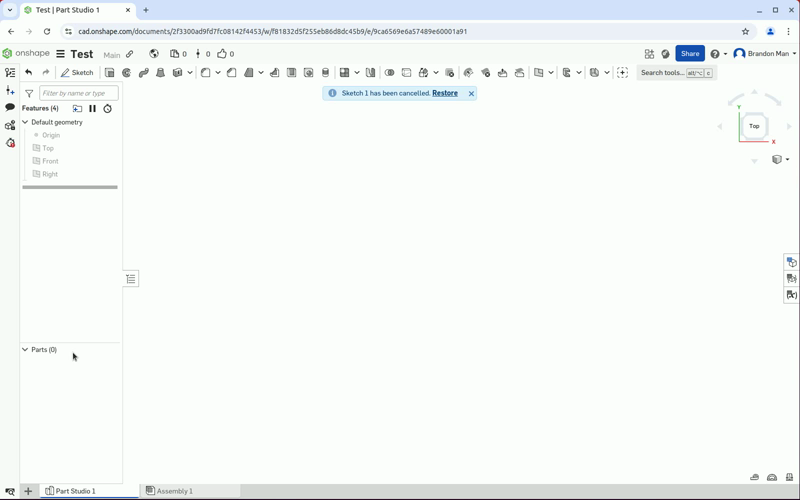
key(space)
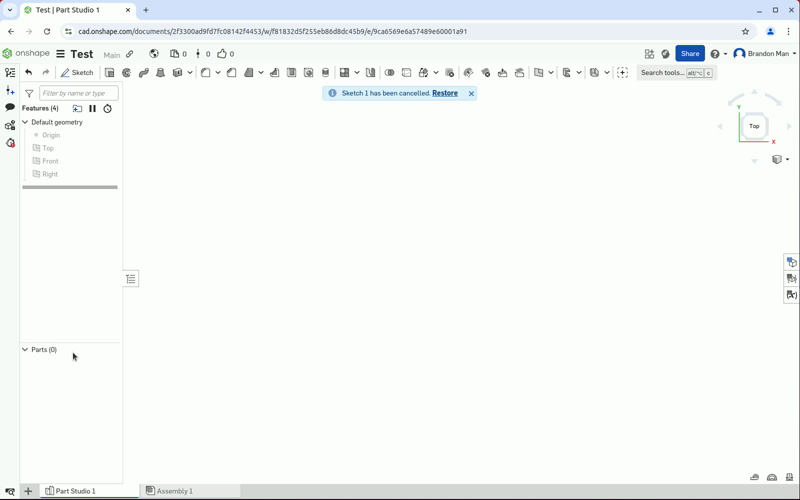
key_down(shift)
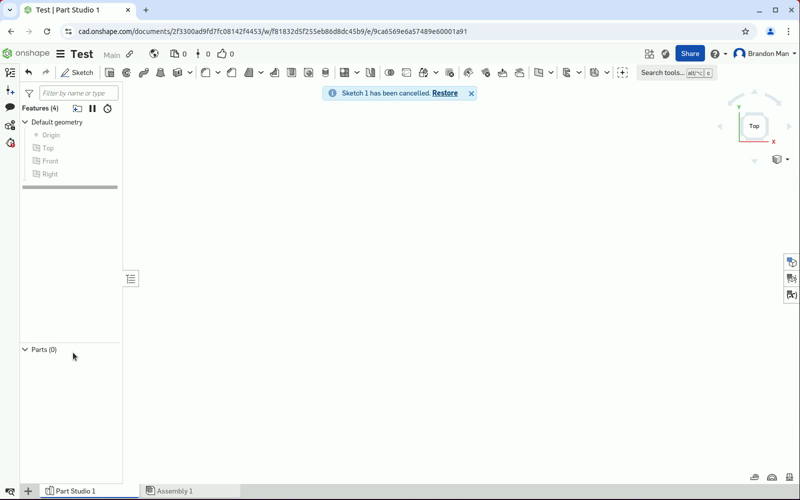
key(up)
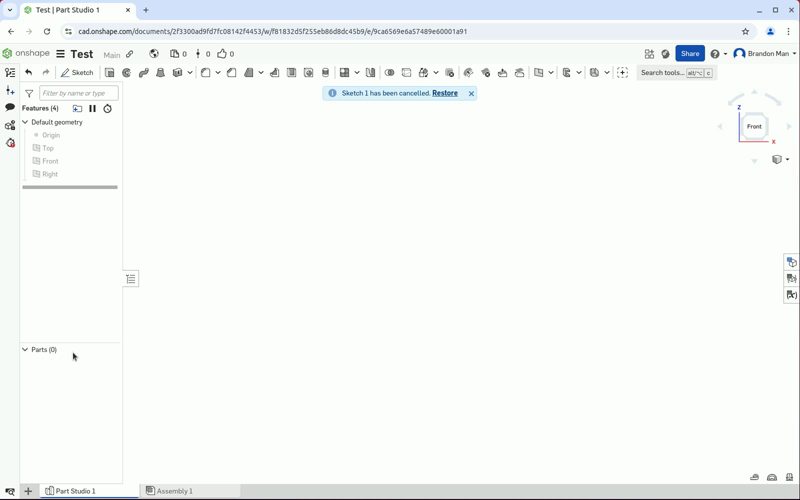
key_up(shift)
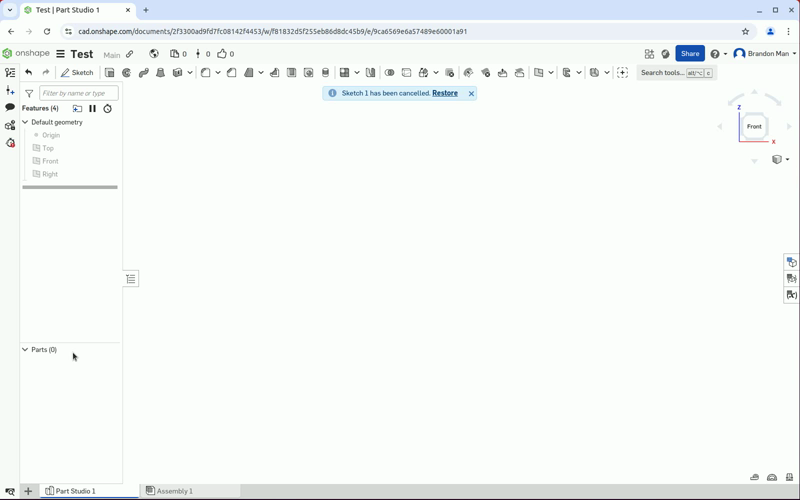
key(space)
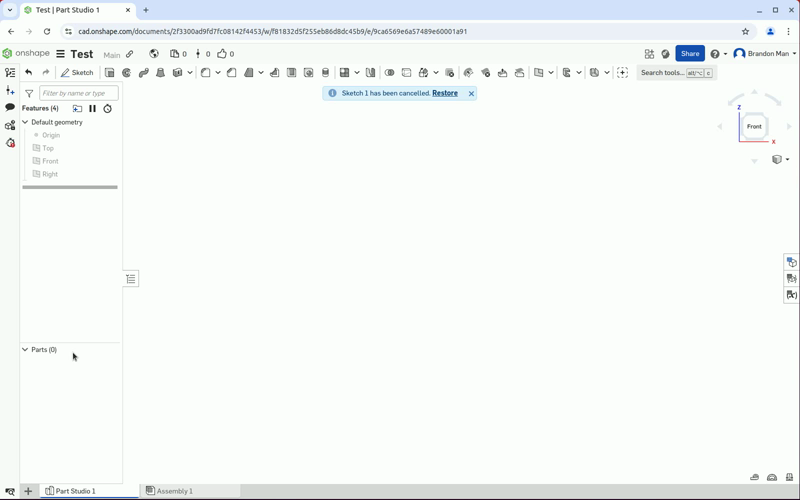
key_down(shift)
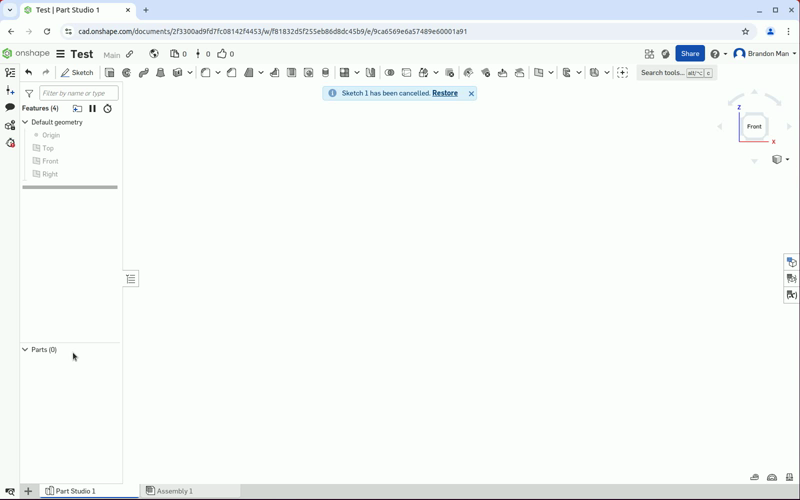
key(left)
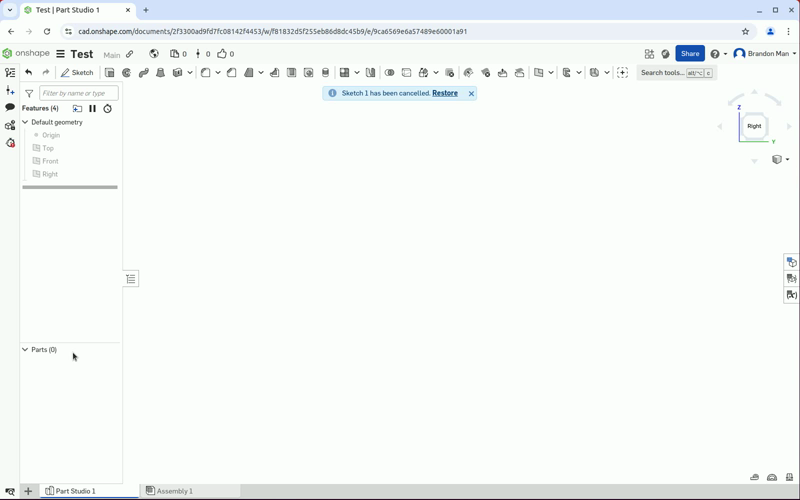
key_up(shift)
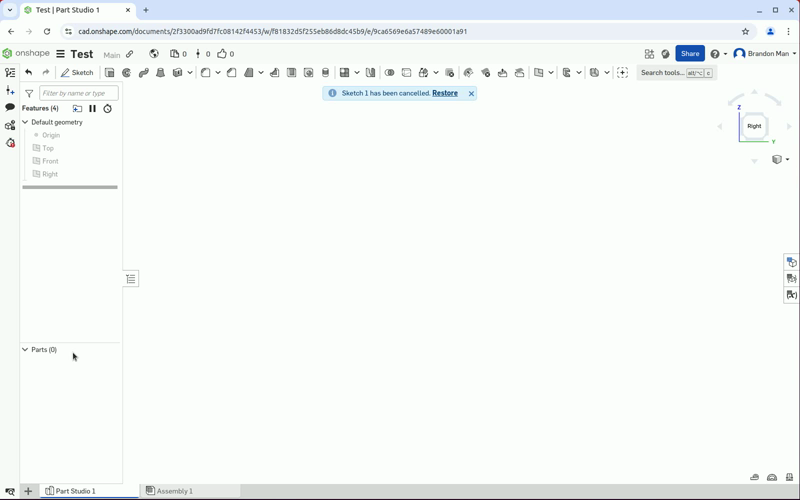
mouse_move(73, 352)
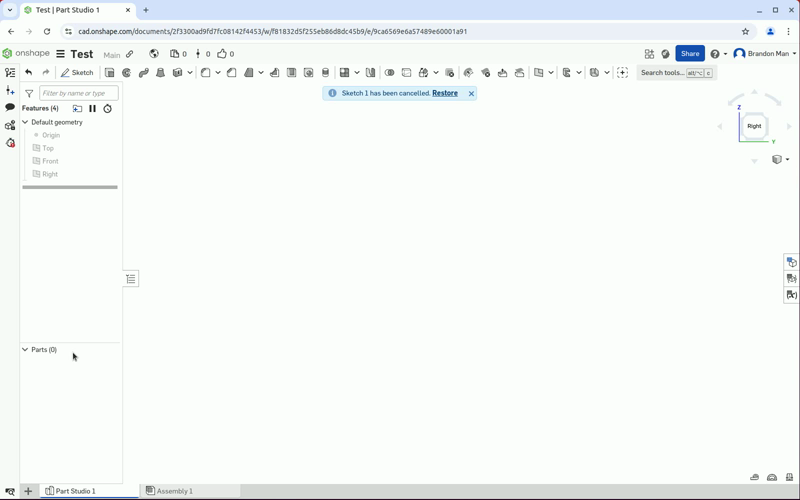
key(shift+y)
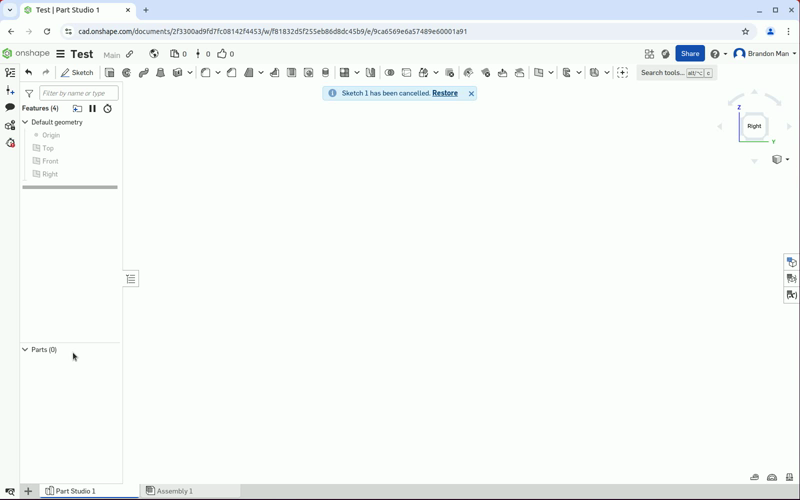
key(shift+s)
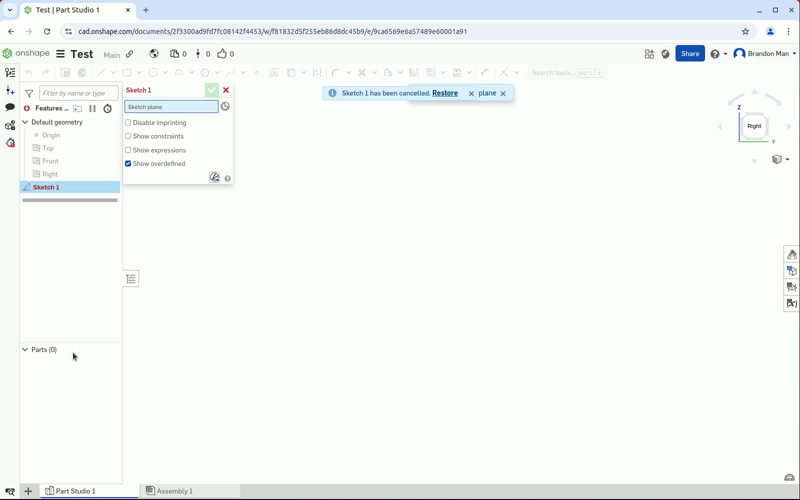
mouse_move(73, 176)
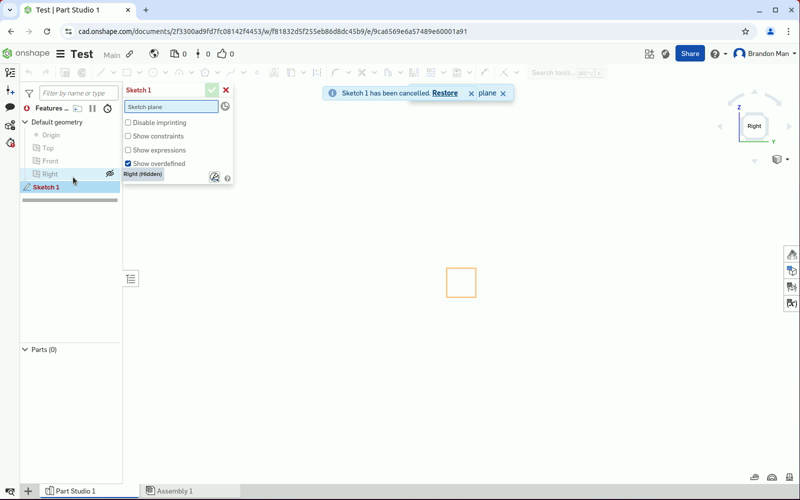
click(73, 176)
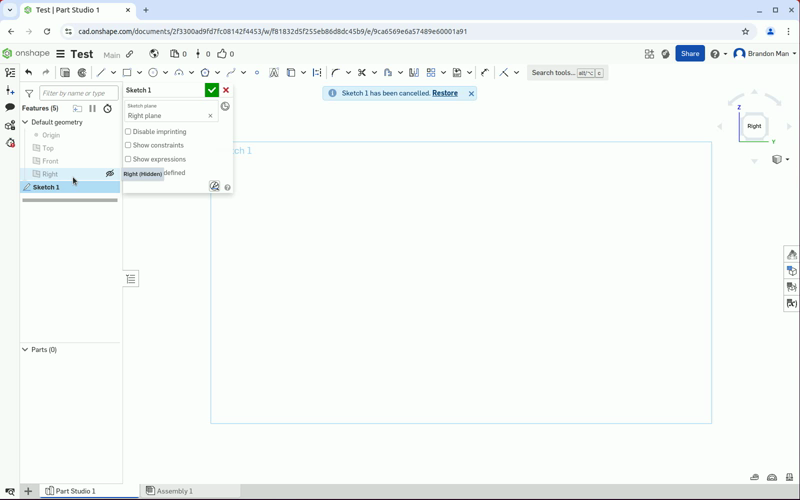
mouse_move(73, 352)
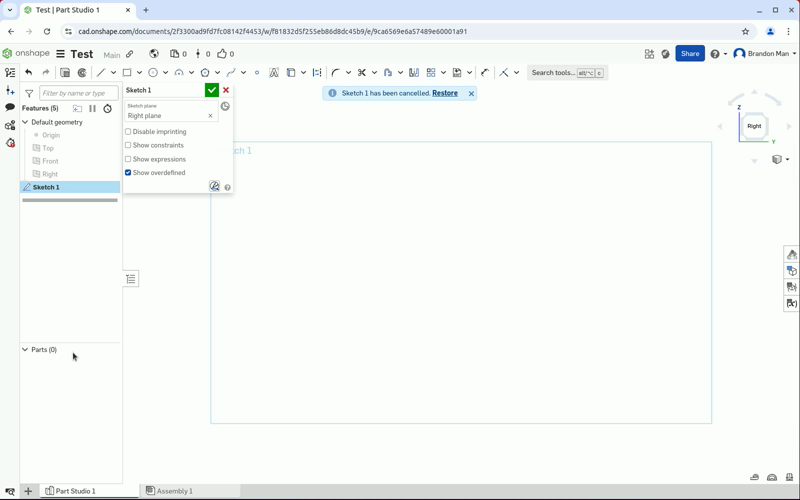
key(y)
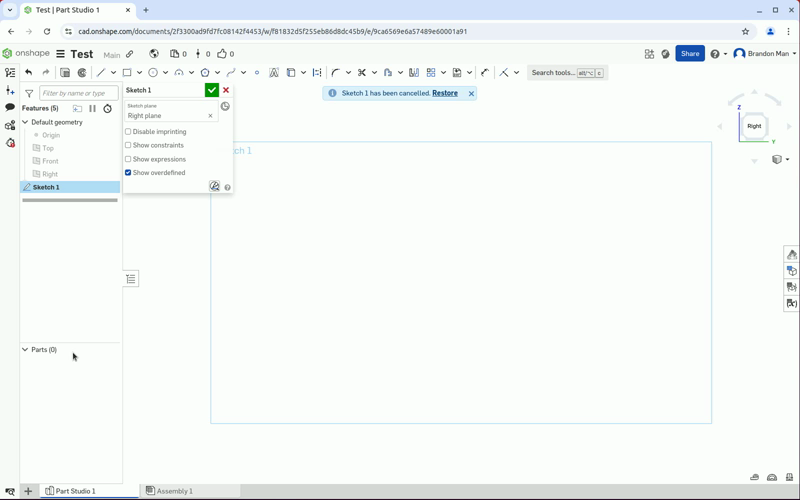
key(l)
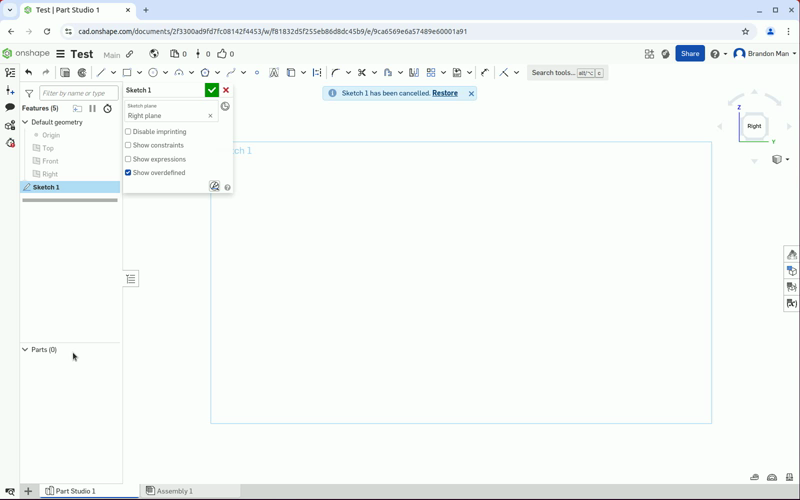
key_down(shift)
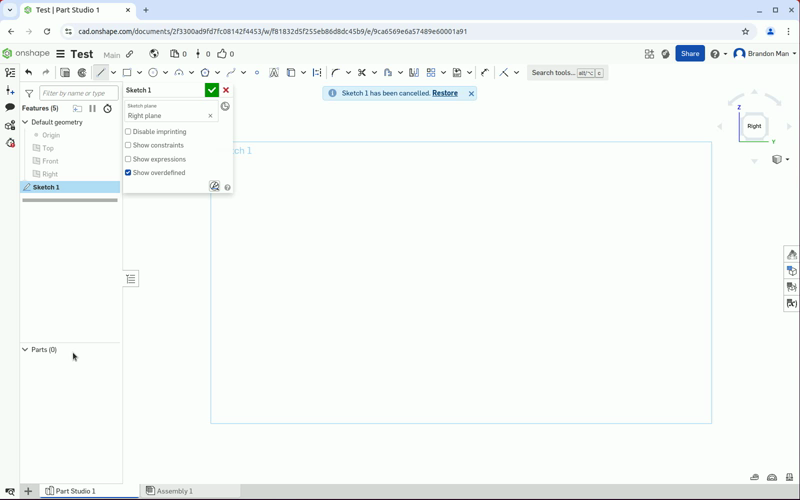
mouse_move(348, 282)
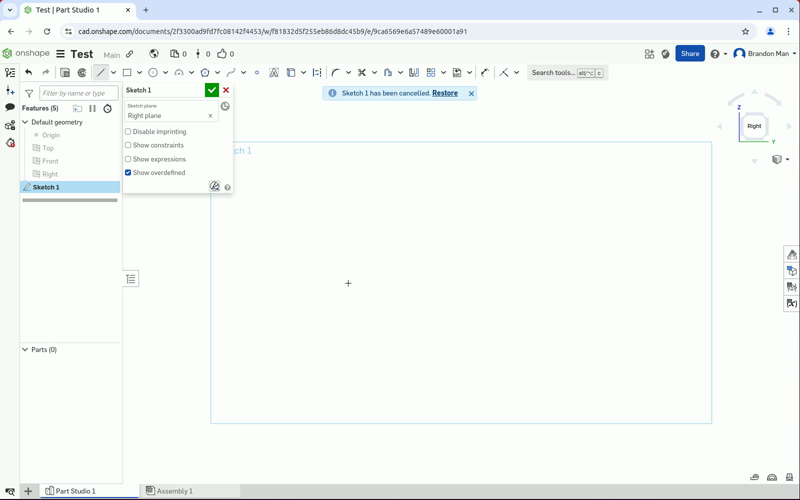
click(348, 282)
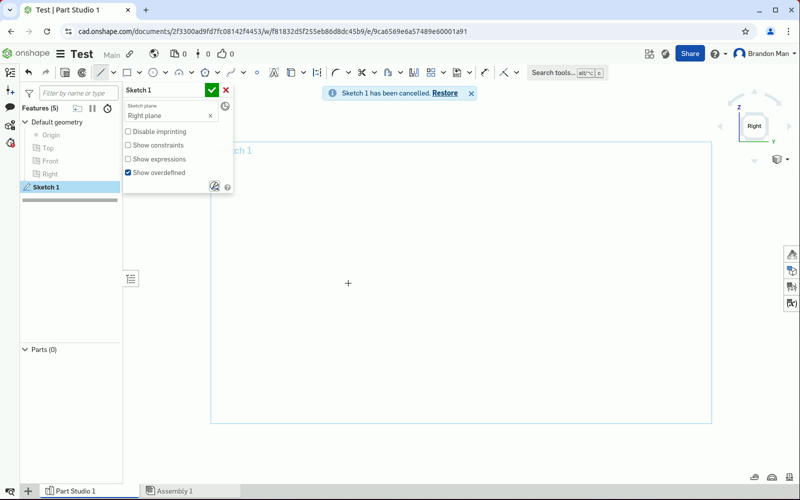
key_up(shift)
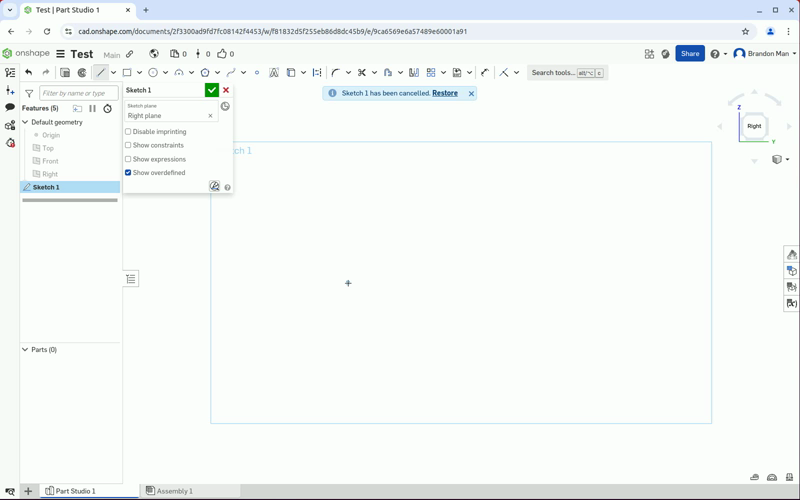
key_down(shift)
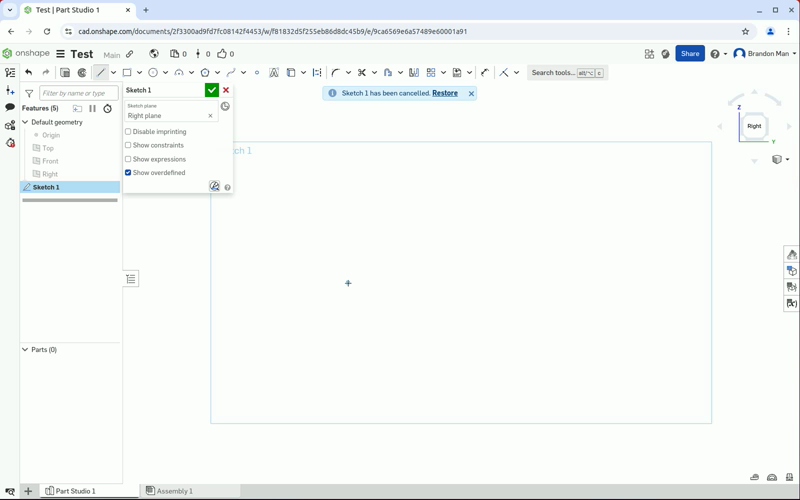
mouse_move(378, 282)
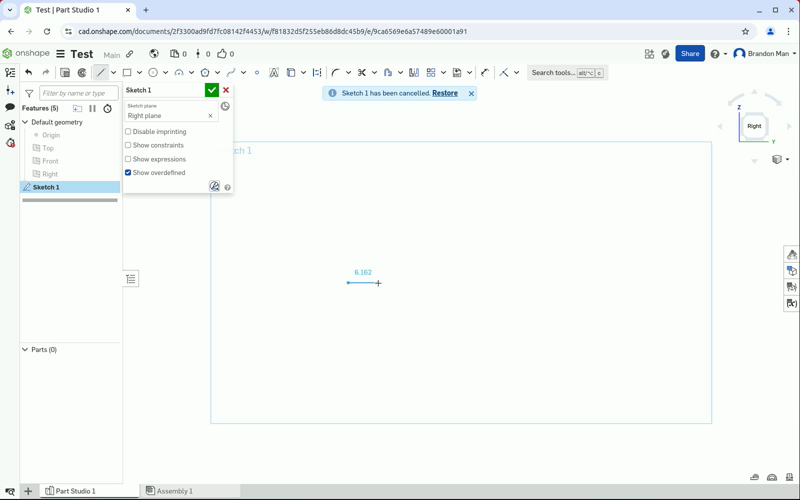
mouse_move(371, 282)
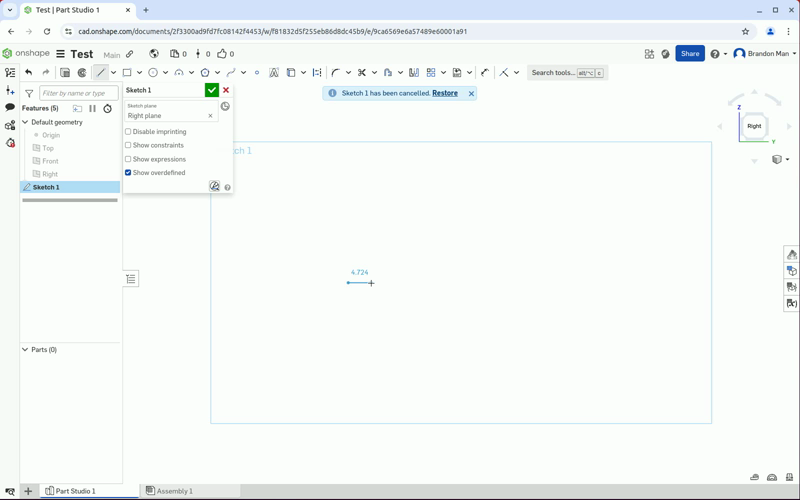
click(371, 282)
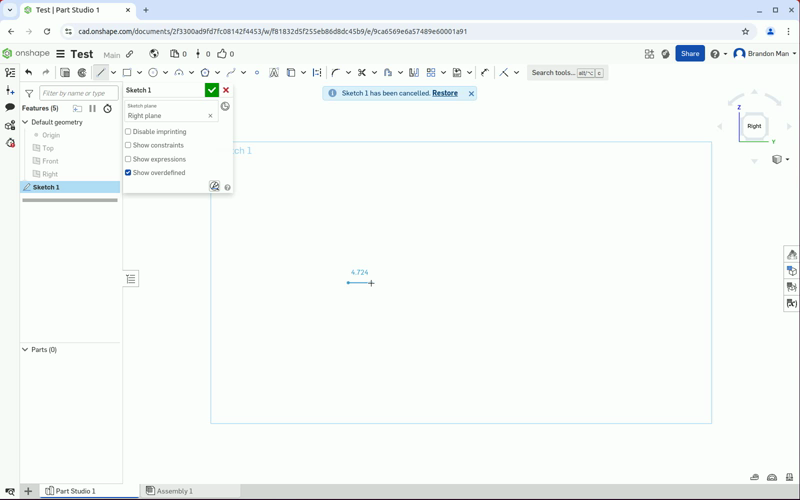
key_up(shift)
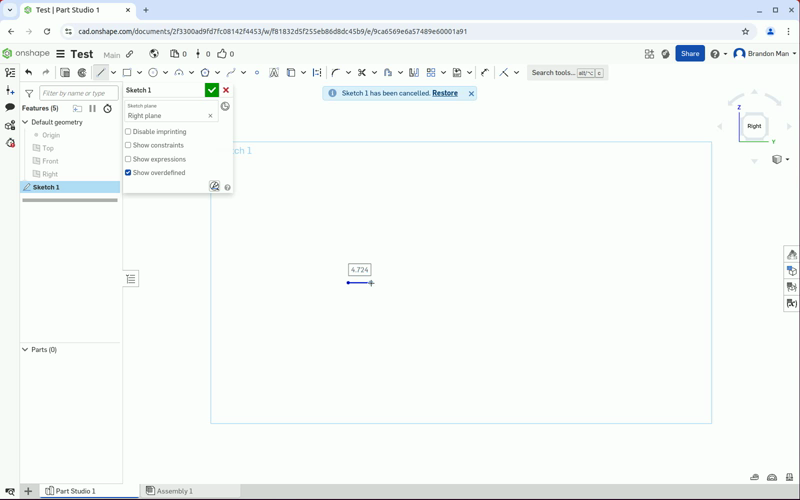
key_down(shift)
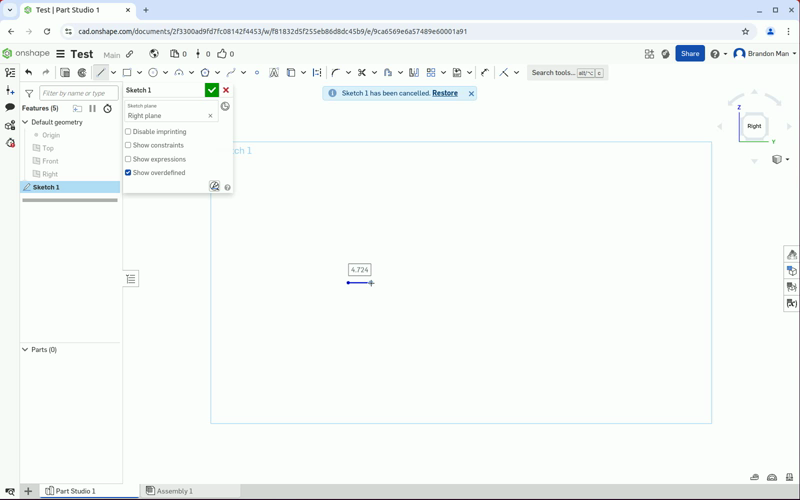
mouse_move(401, 282)
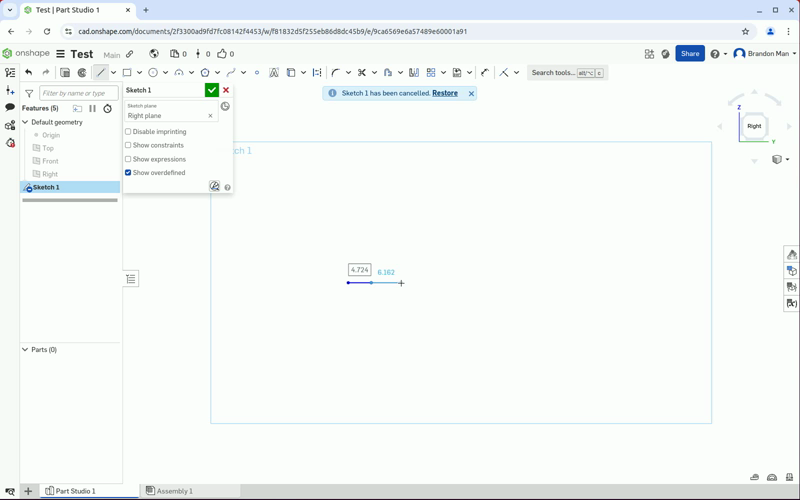
mouse_move(371, 237)
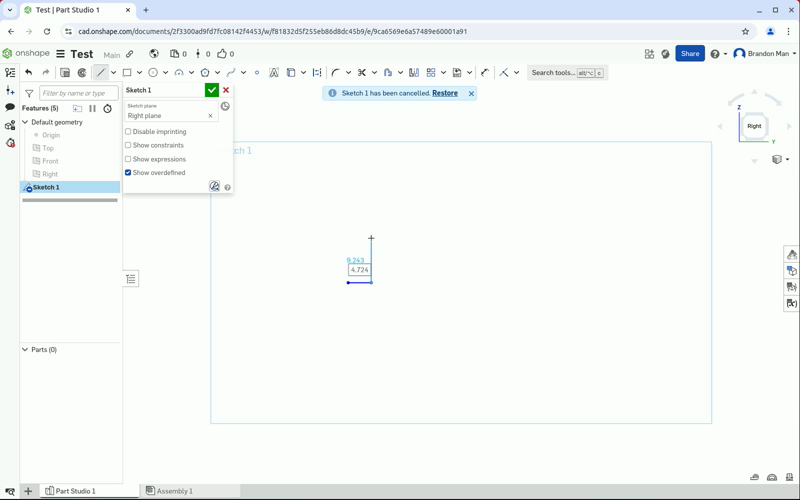
click(371, 237)
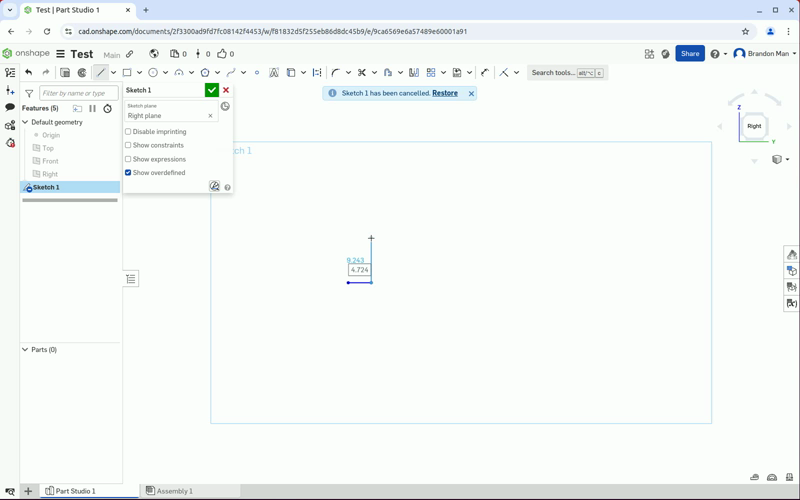
key_up(shift)
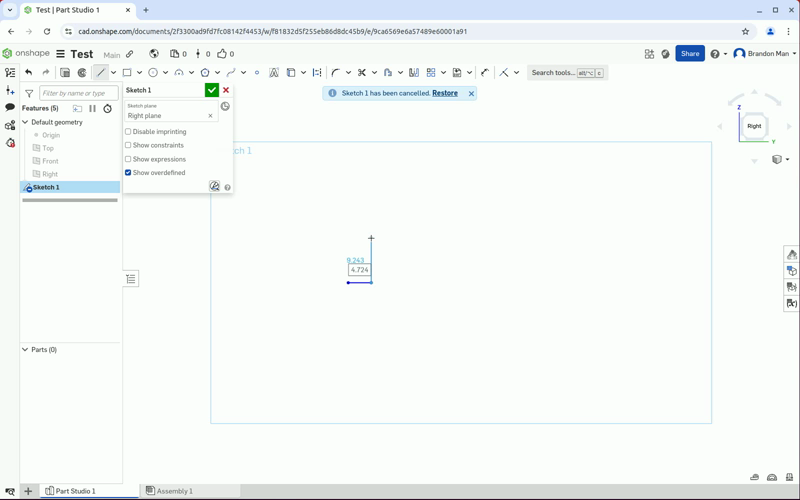
key_down(shift)
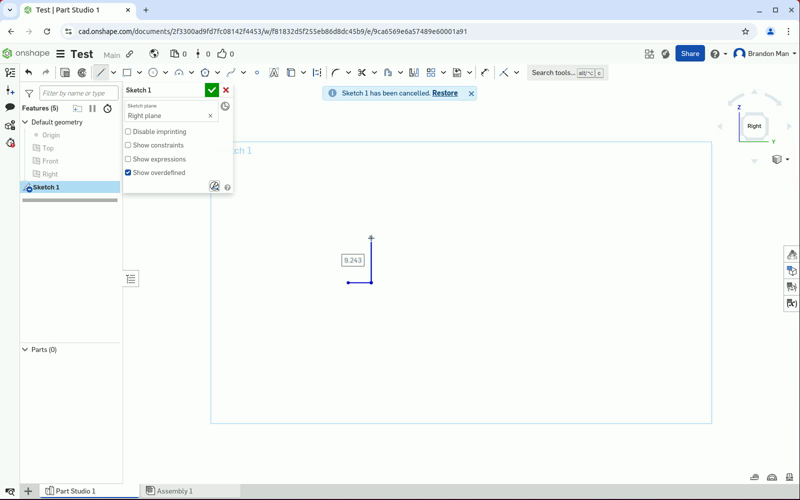
mouse_move(401, 237)
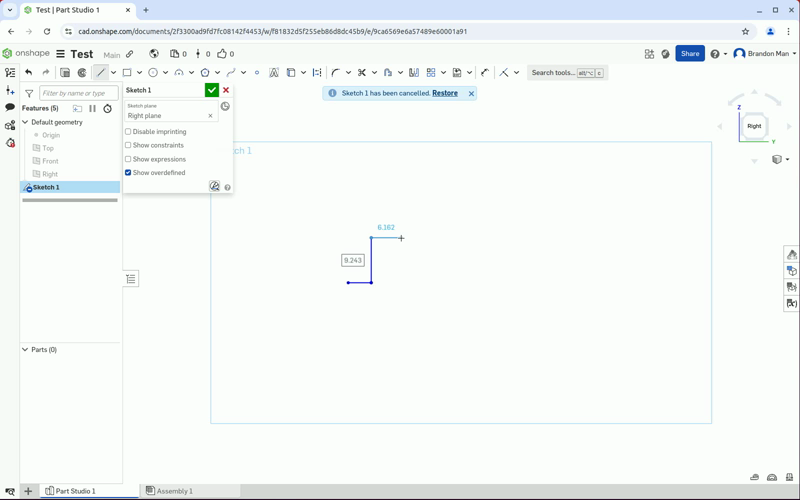
mouse_move(371, 214)
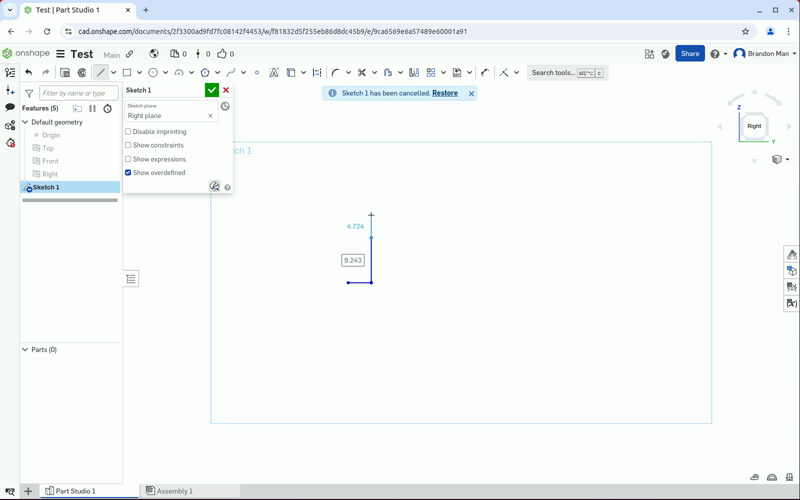
click(371, 214)
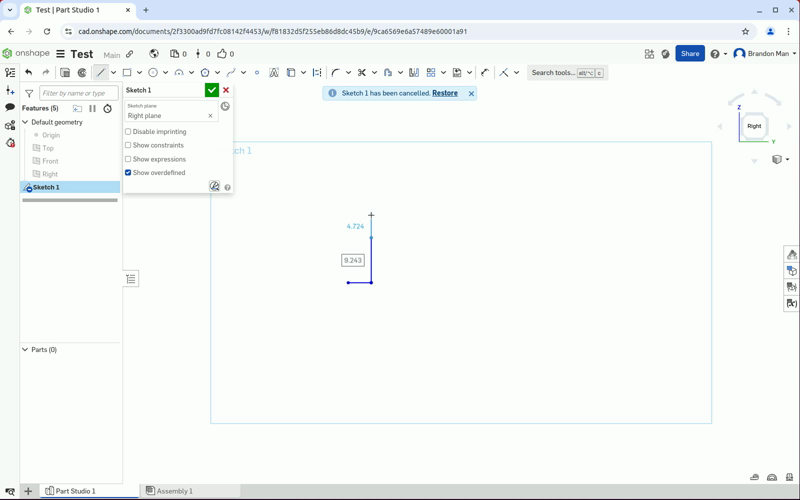
key_up(shift)
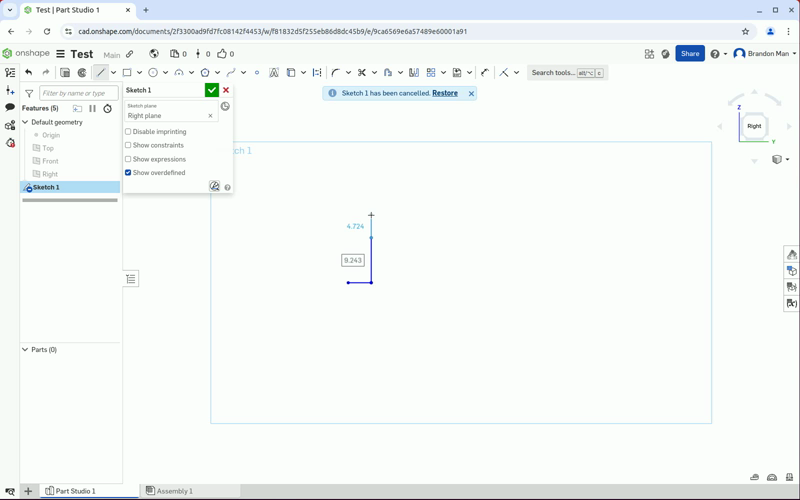
key_down(shift)
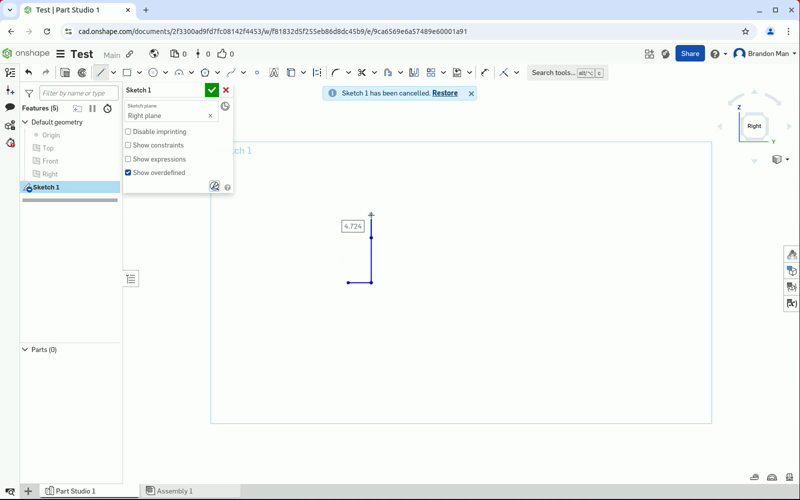
mouse_move(401, 214)
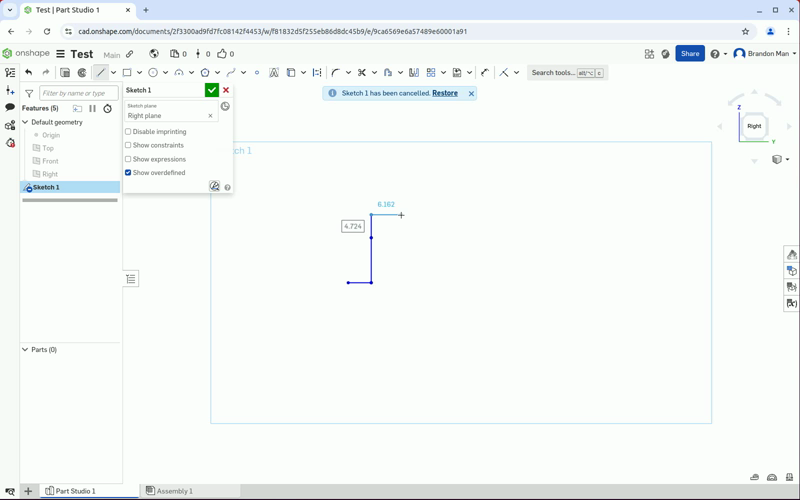
mouse_move(348, 214)
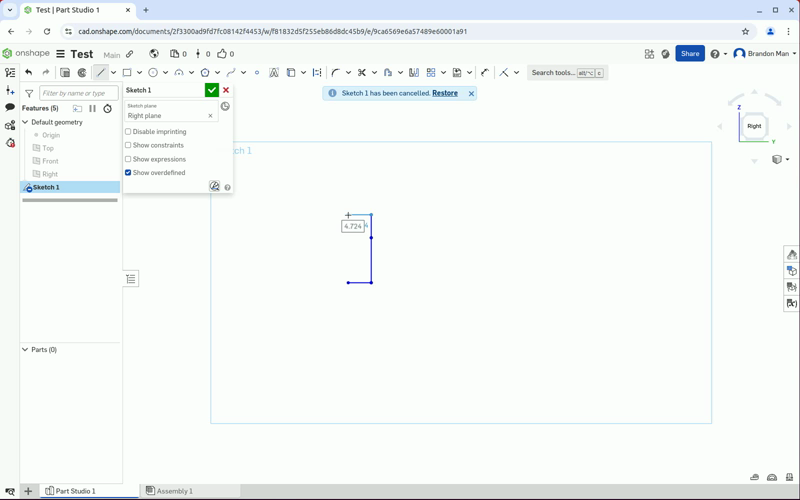
click(348, 214)
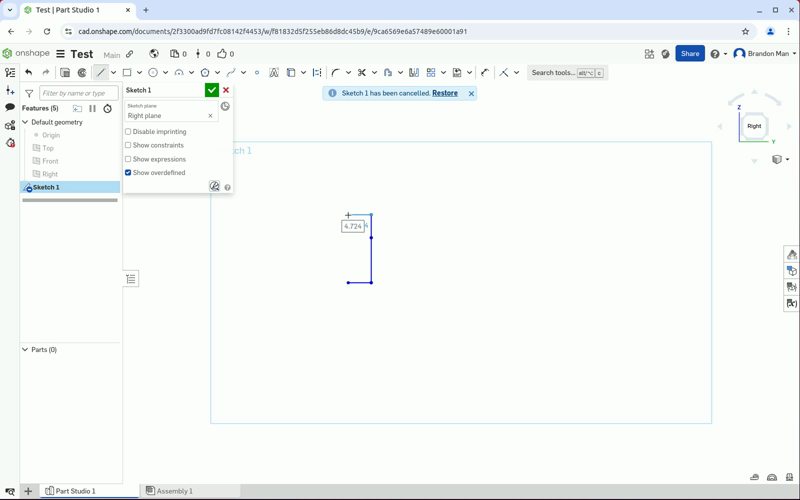
key_up(shift)
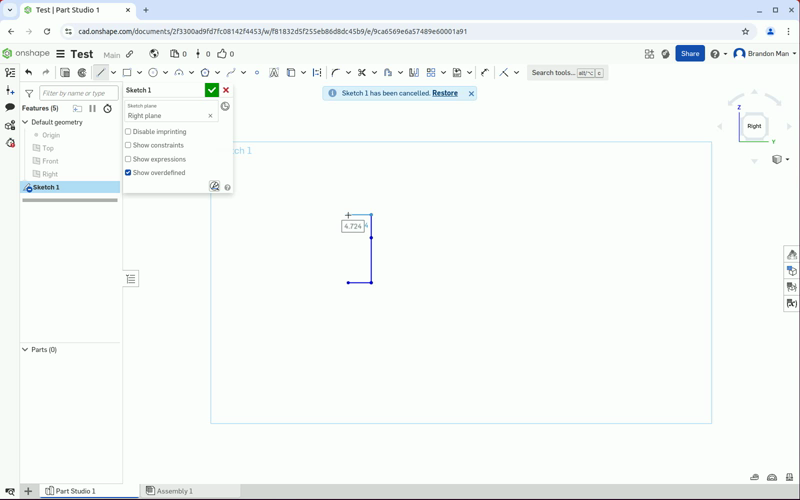
key_down(shift)
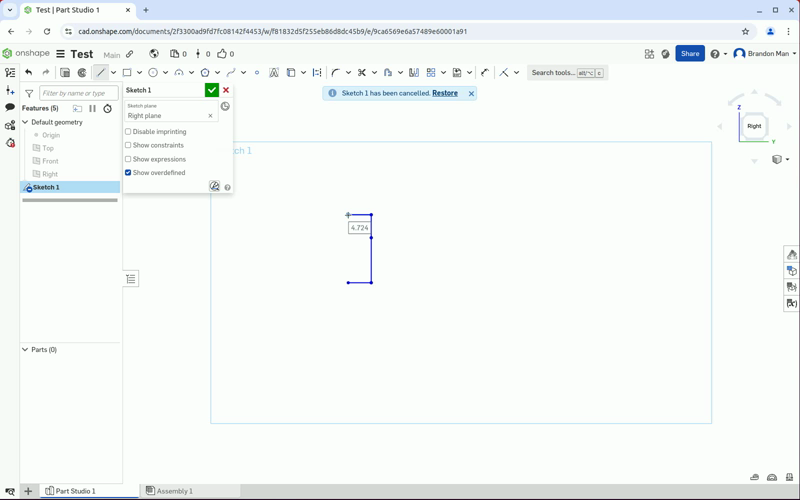
mouse_move(348, 282)
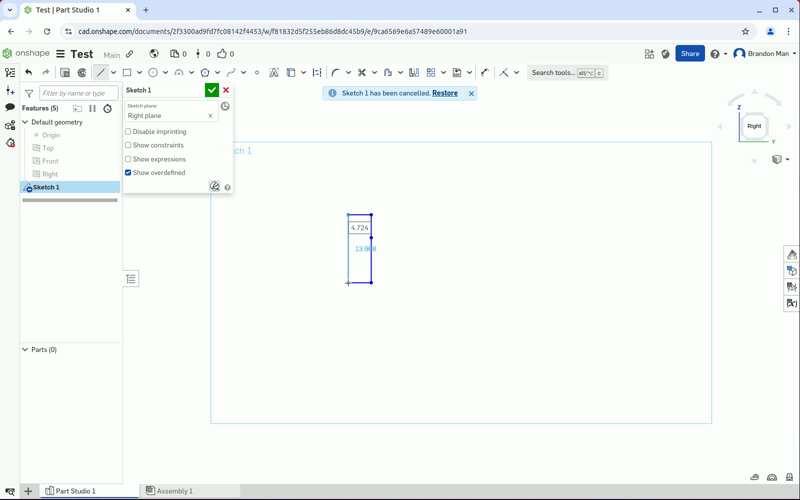
key_up(shift)
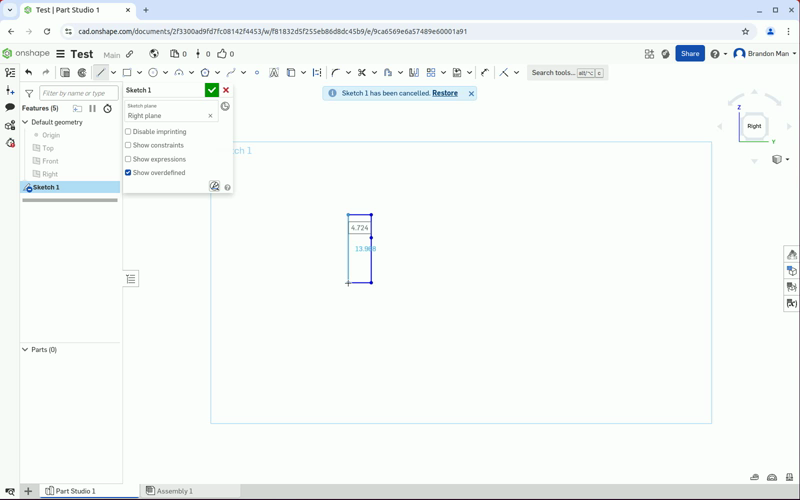
click(348, 282)
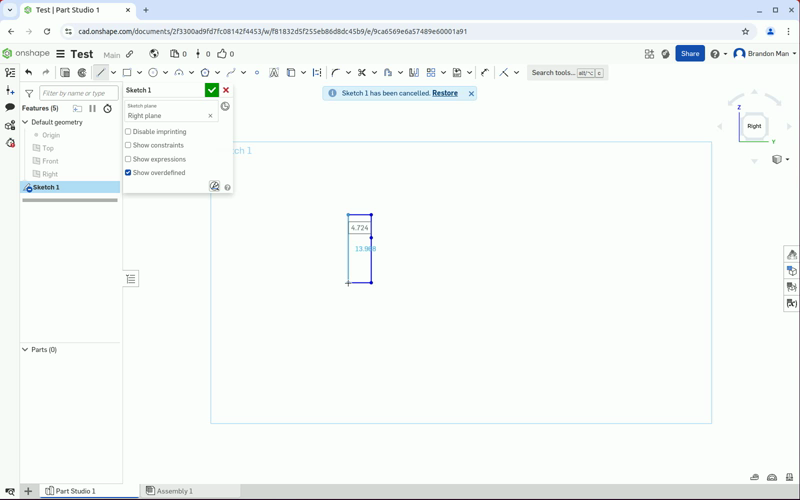
key(esc)
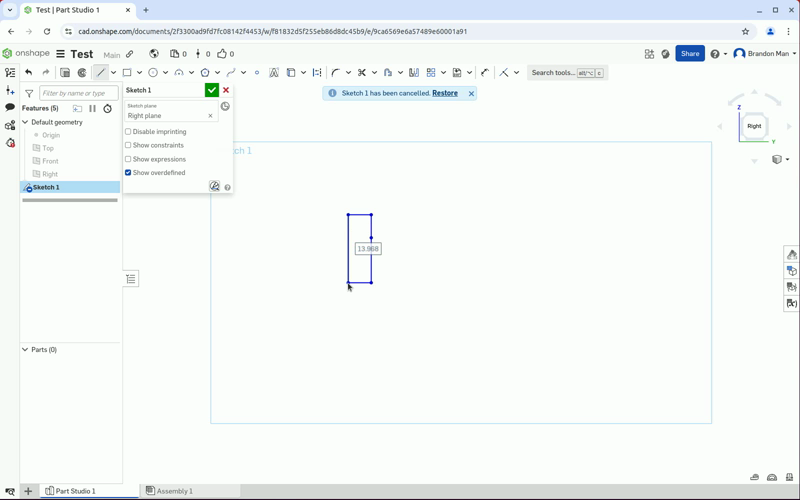
mouse_move(351, 274)
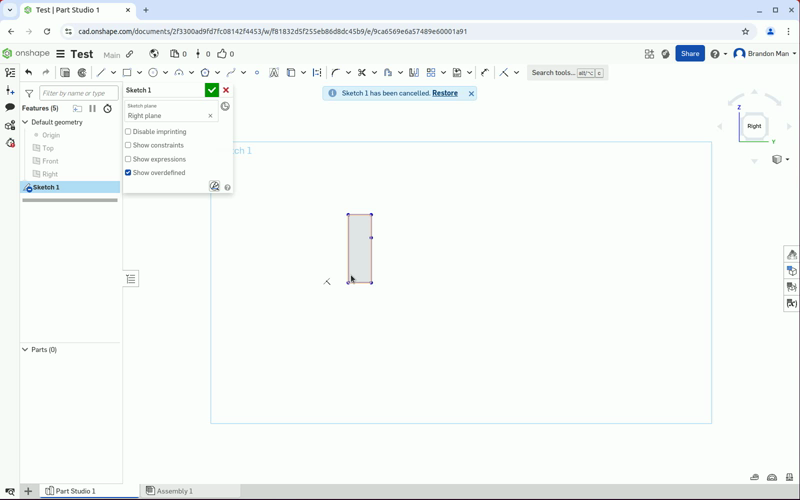
scroll(6)
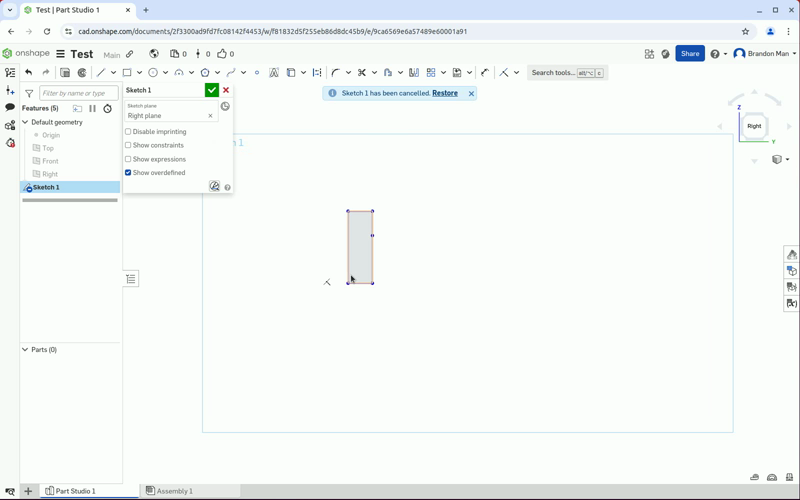
scroll(6)
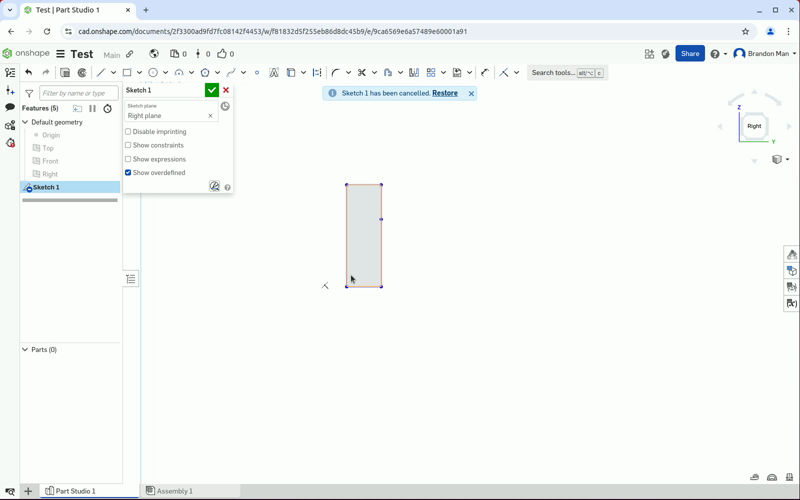
scroll(6)
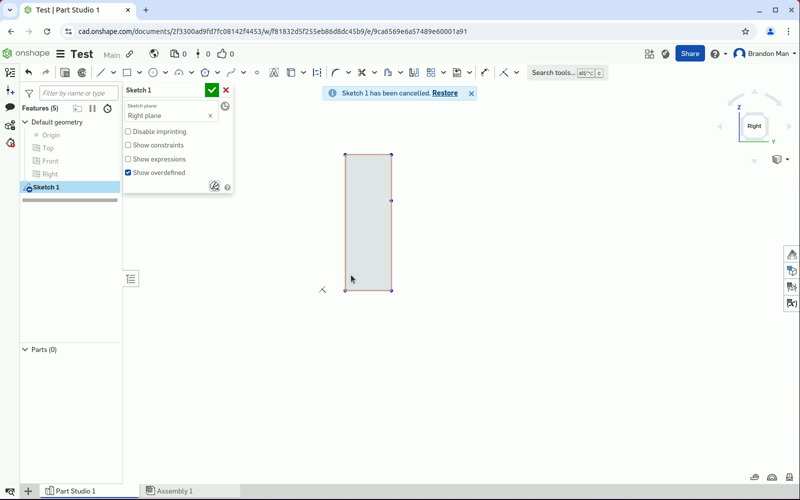
scroll(6)
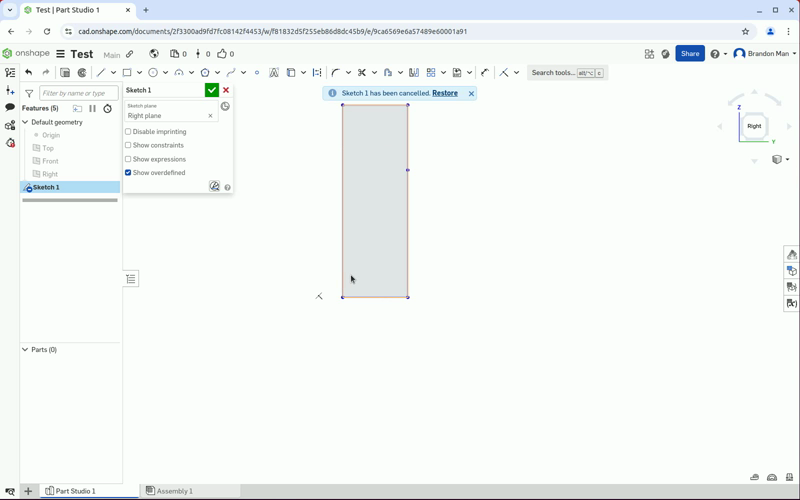
scroll(6)
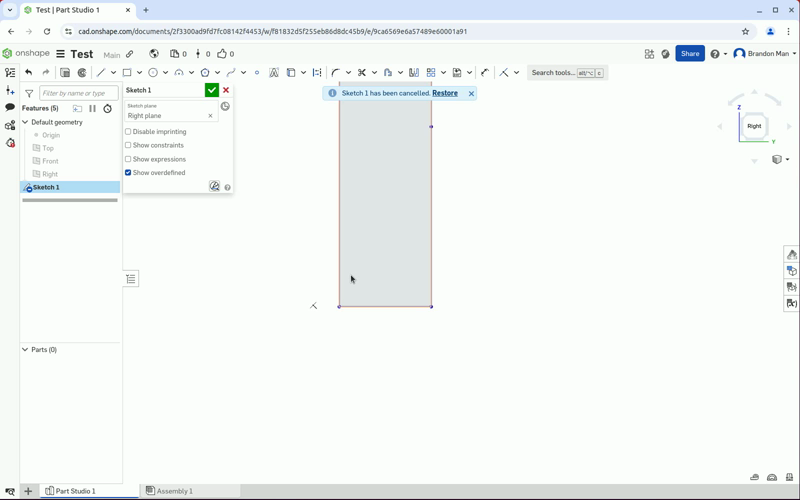
scroll(6)
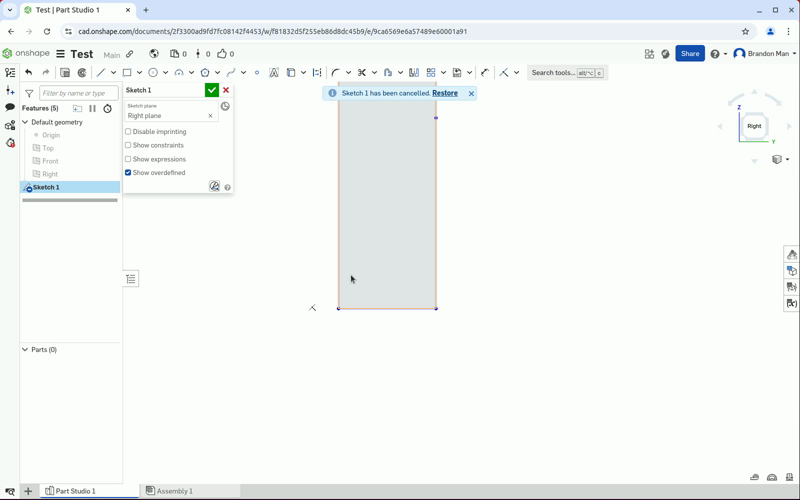
scroll(6)
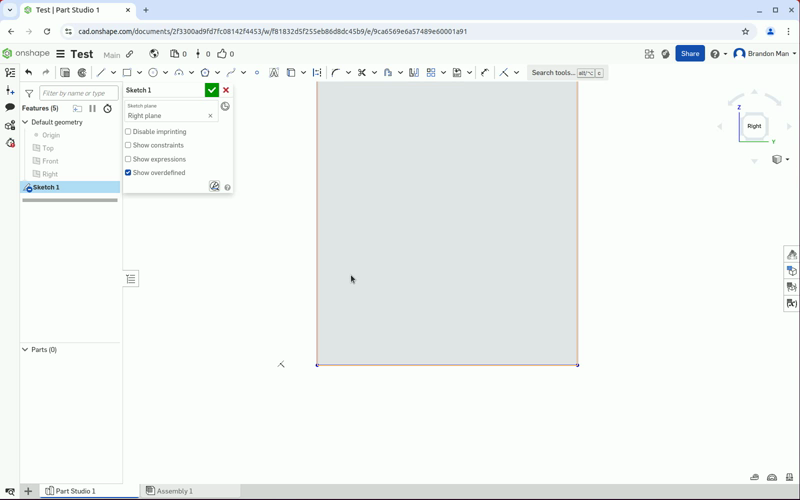
click(351, 274)
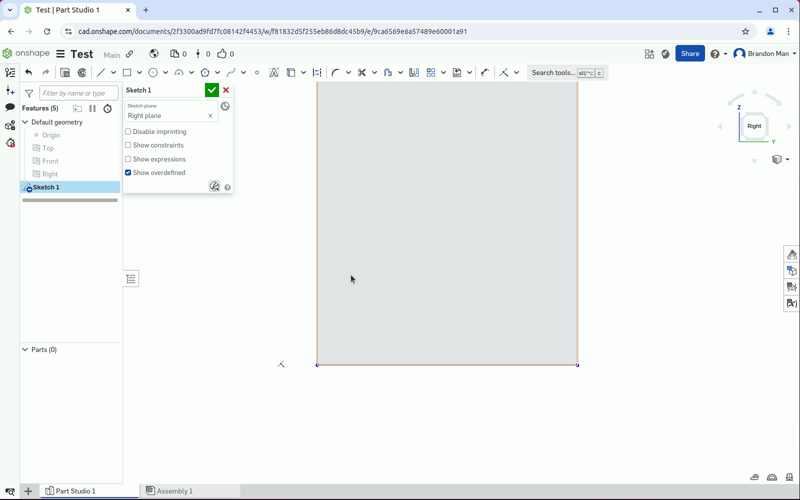
scroll(-6)
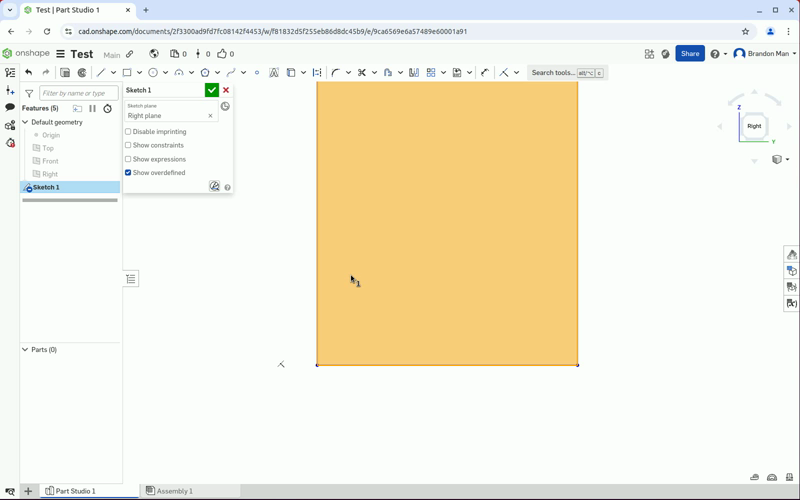
scroll(-6)
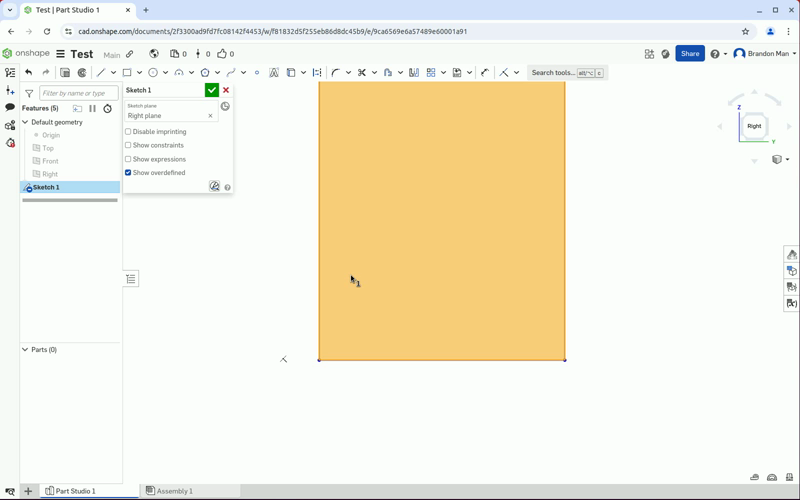
scroll(-6)
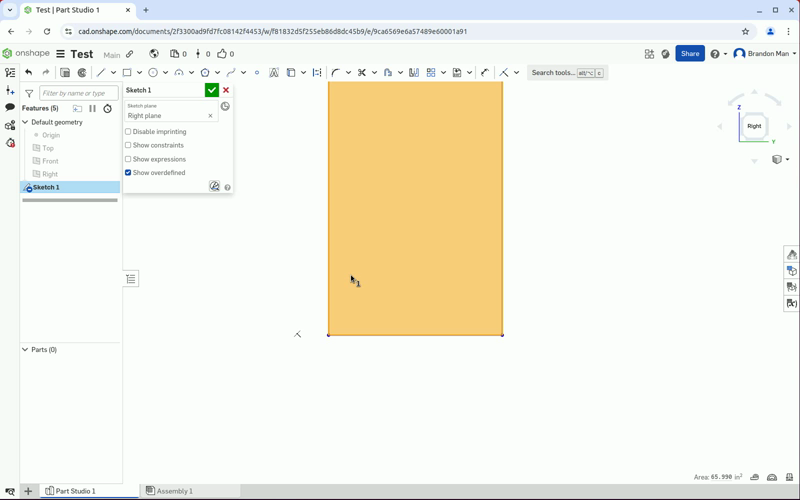
scroll(-6)
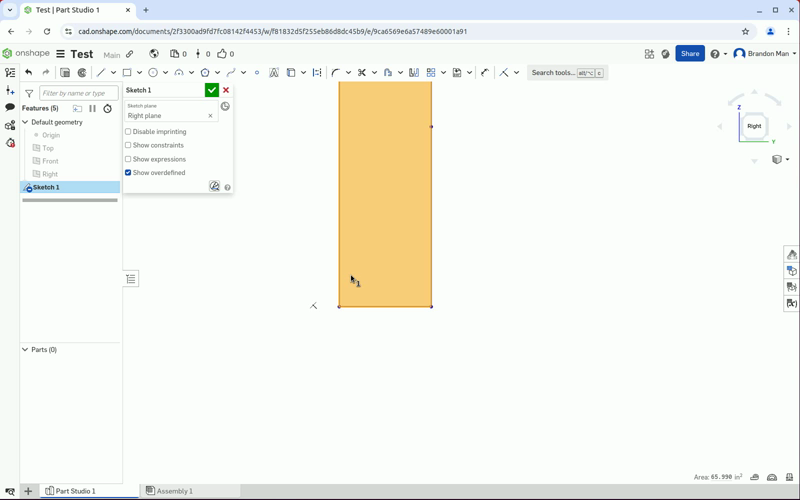
scroll(-6)
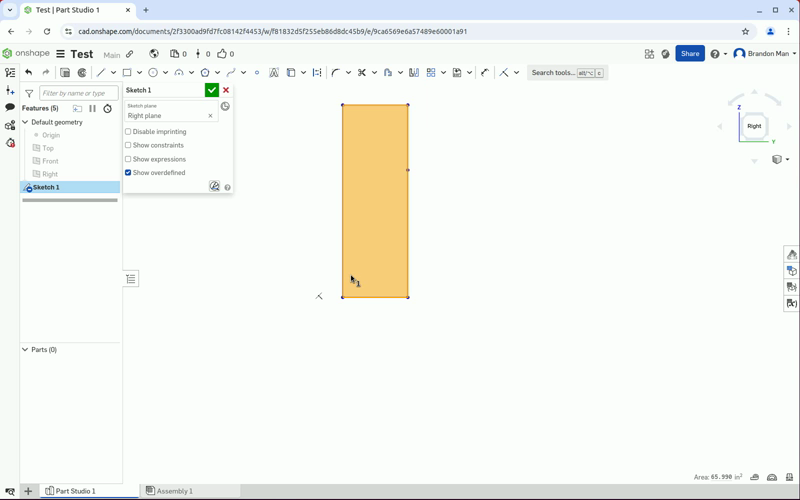
scroll(-6)
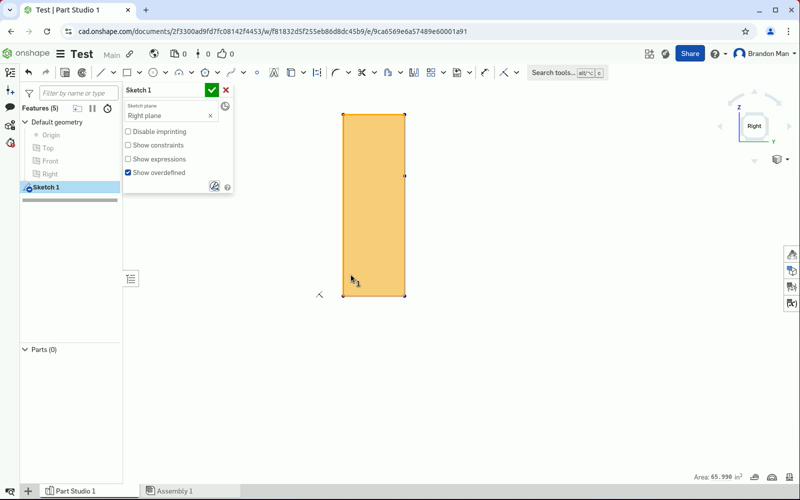
scroll(-6)
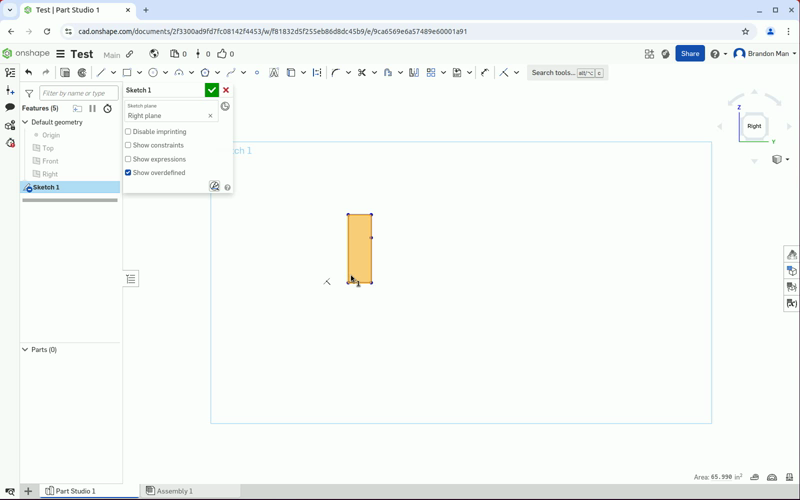
mouse_move(73, 352)
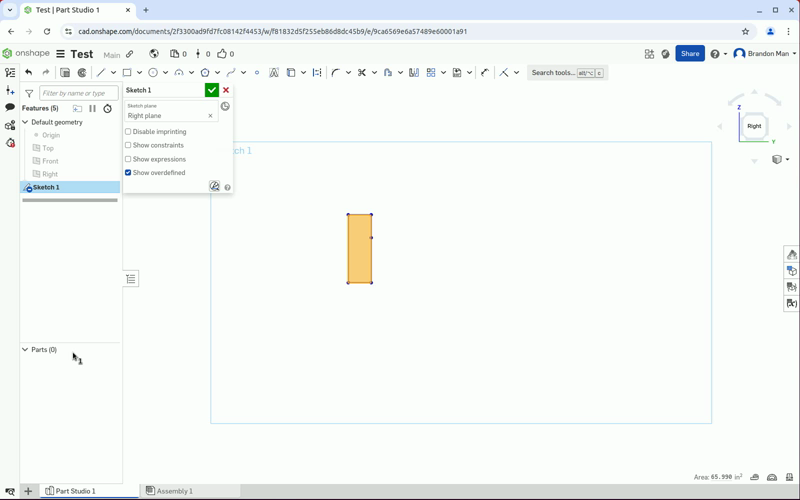
key(shift+y)
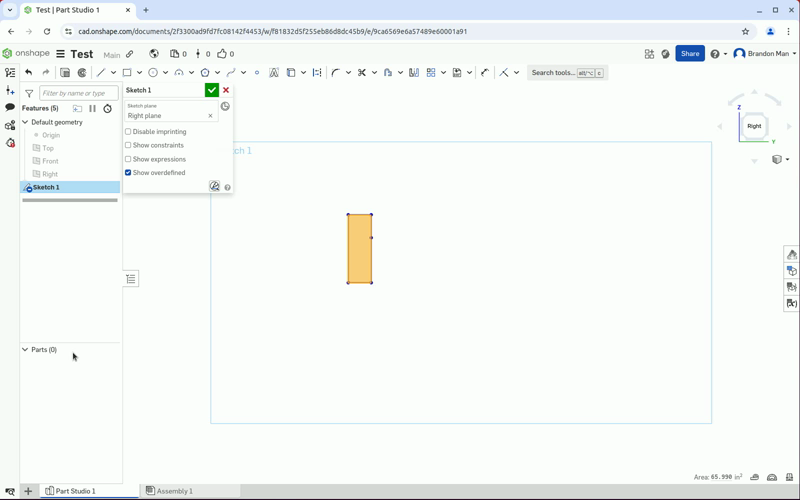
key(shift+e)
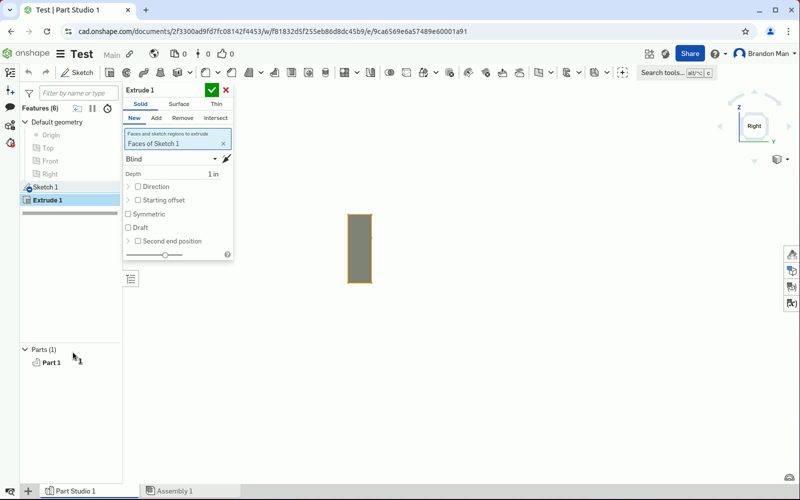
mouse_move(143, 106)
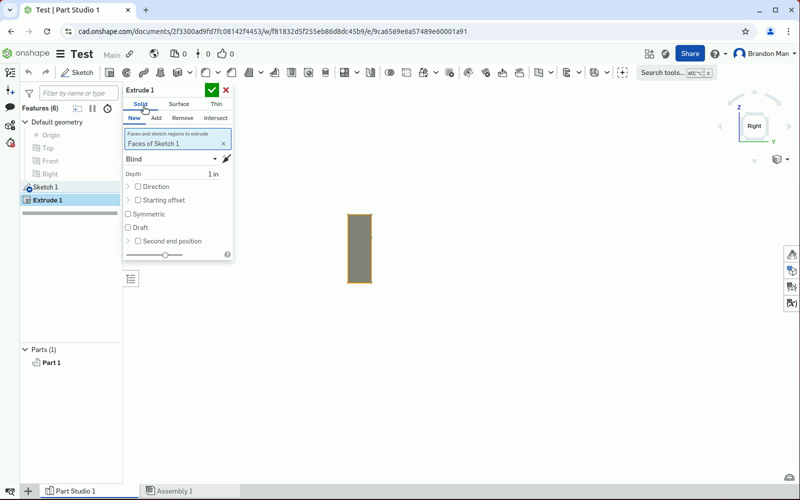
click(143, 106)
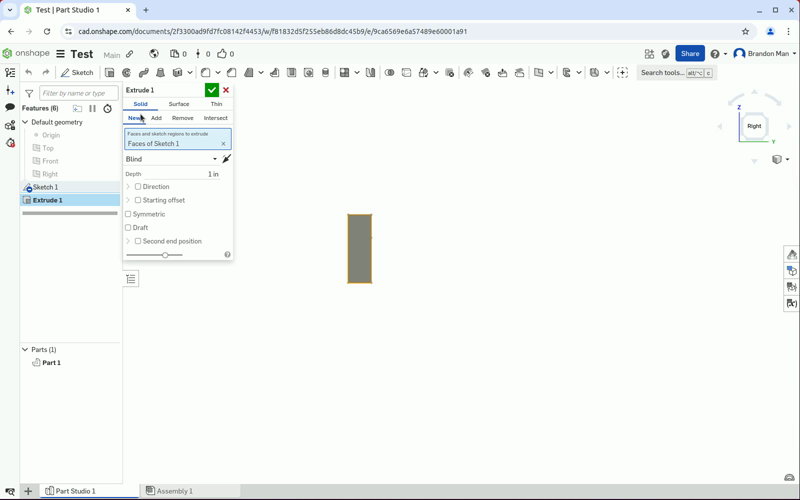
mouse_move(137, 120)
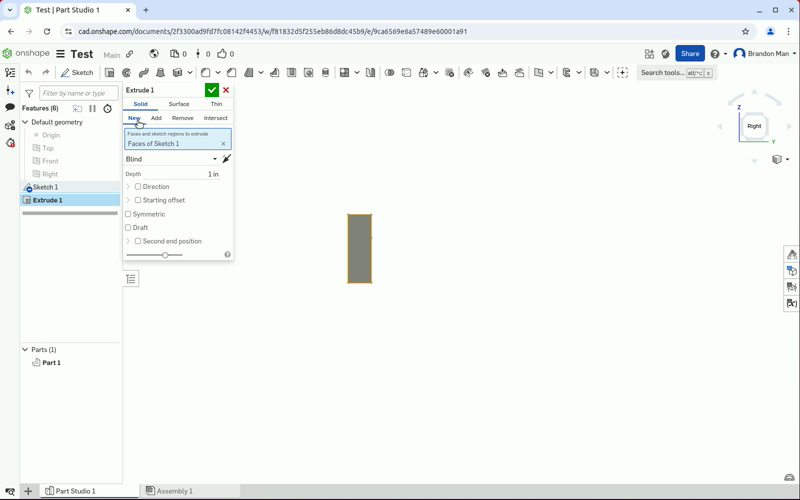
click(137, 120)
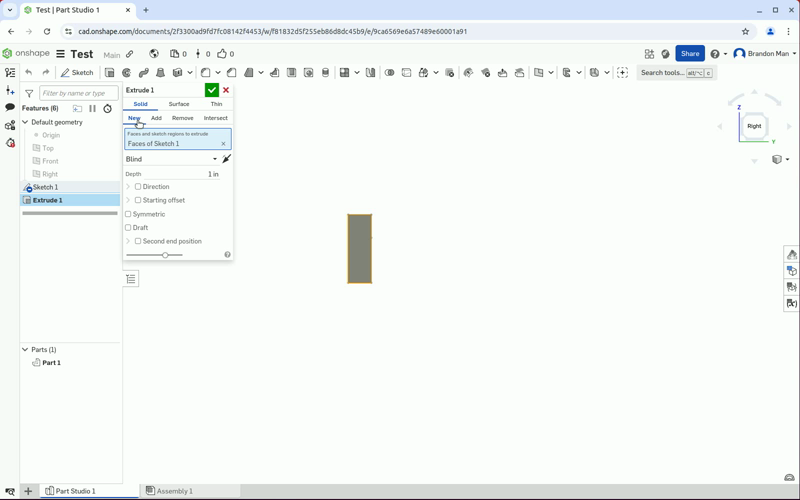
key(tab, 4)
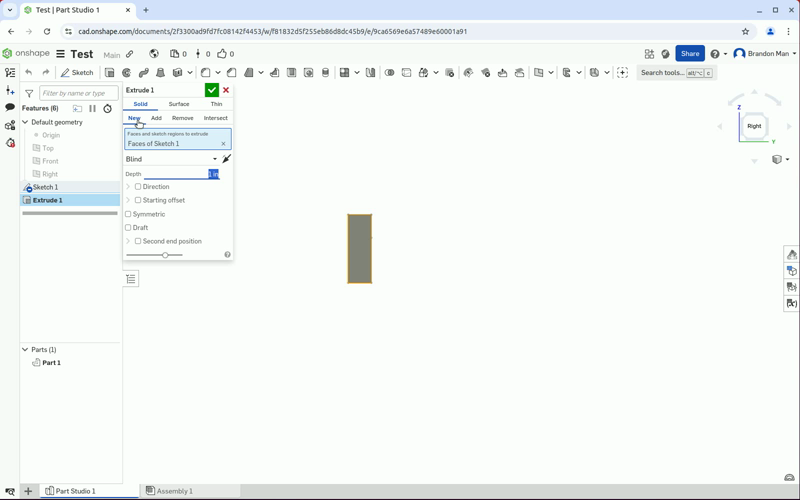
text(15.405)
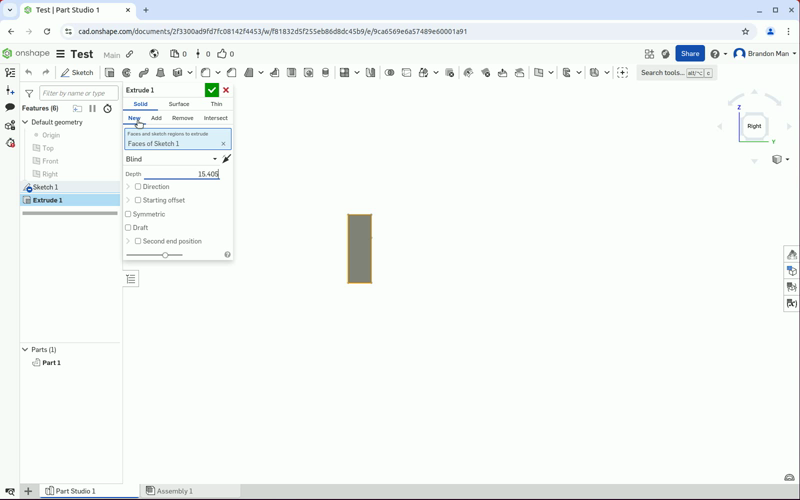
key(enter)
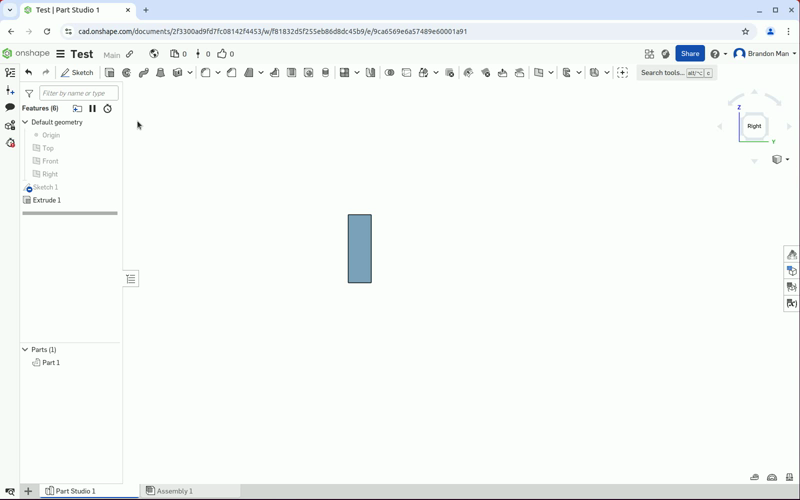
key(shift+h)
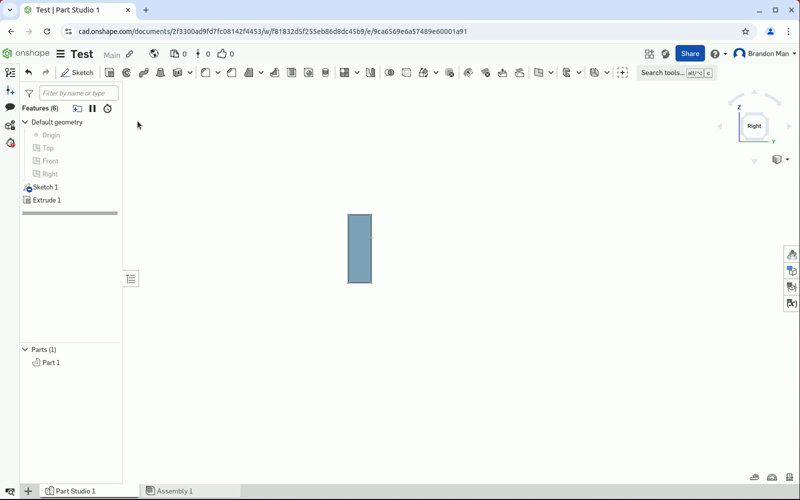
key(shift+h)
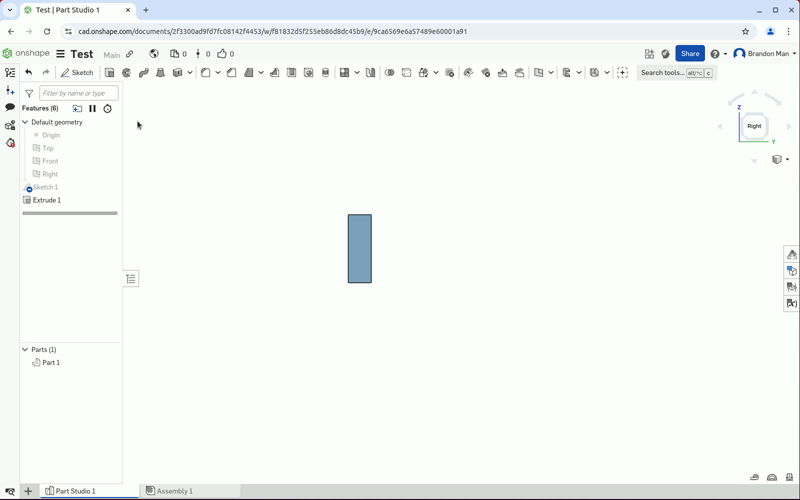
mouse_move(73, 189)
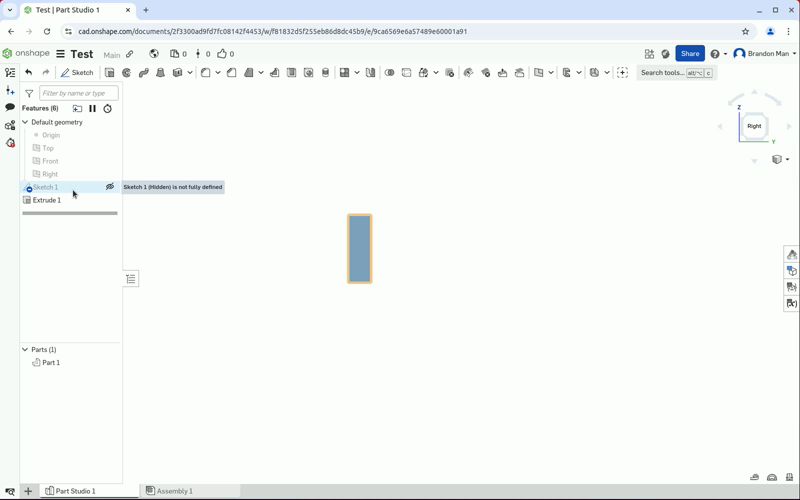
click(73, 189)
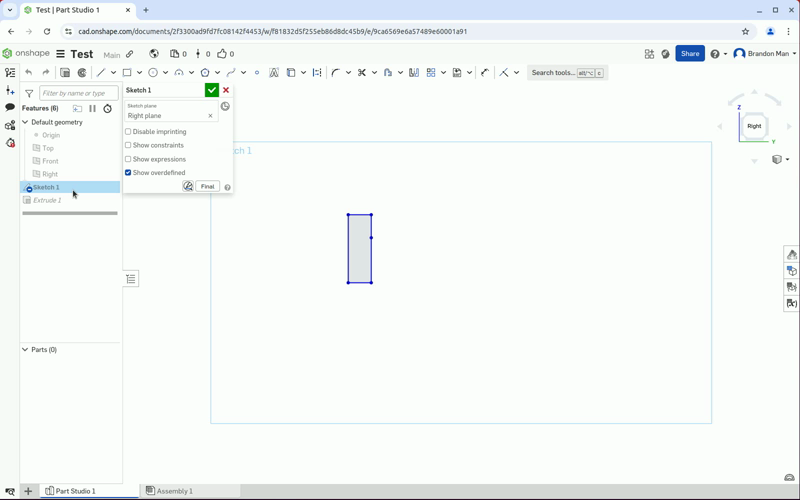
mouse_move(229, 92)
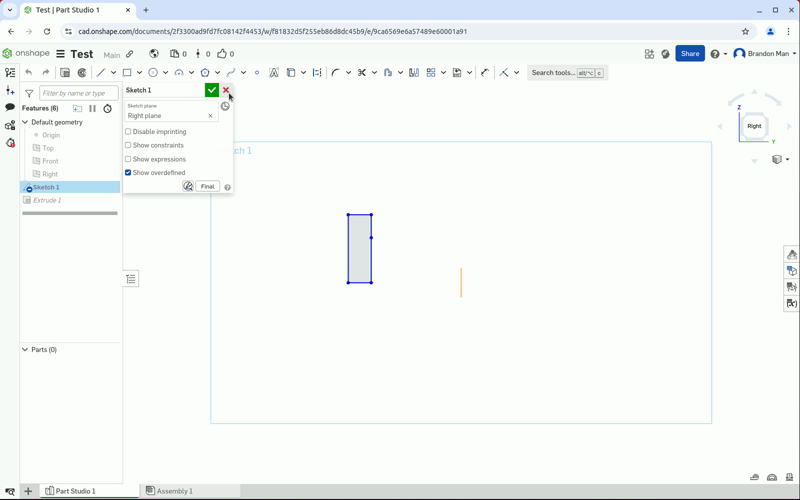
click(229, 92)
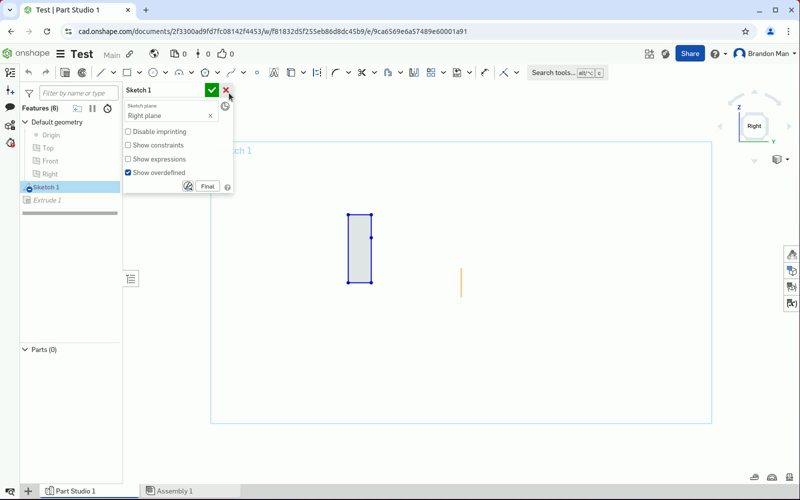
key(shift+s)
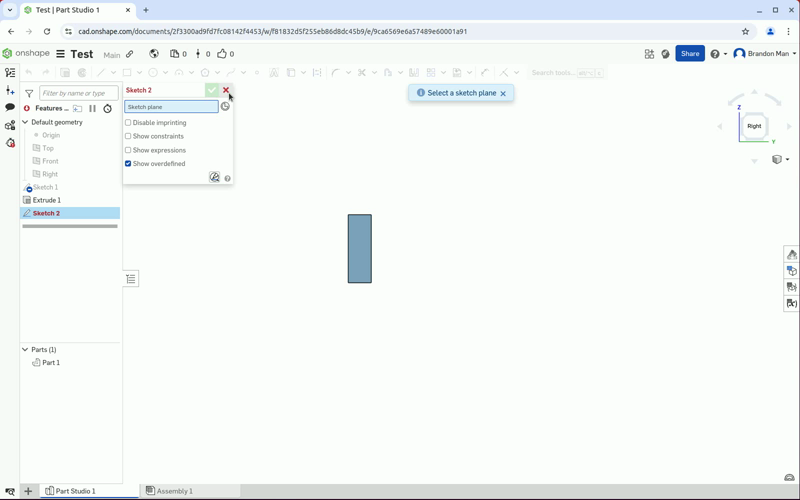
mouse_move(73, 176)
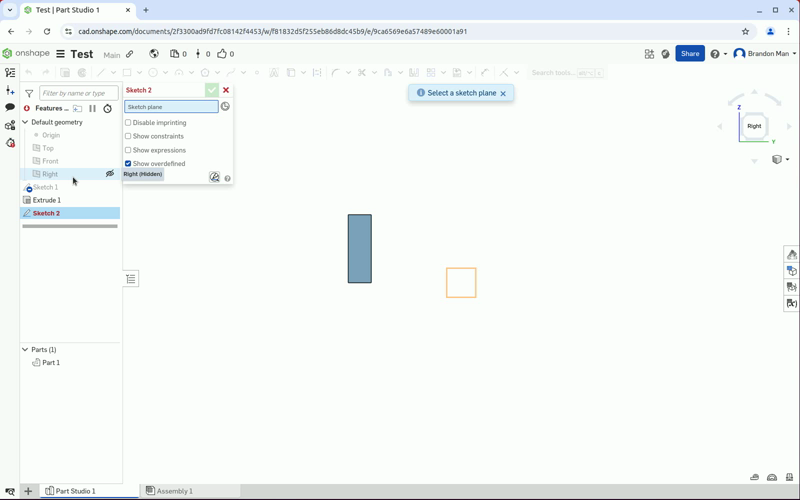
click(73, 176)
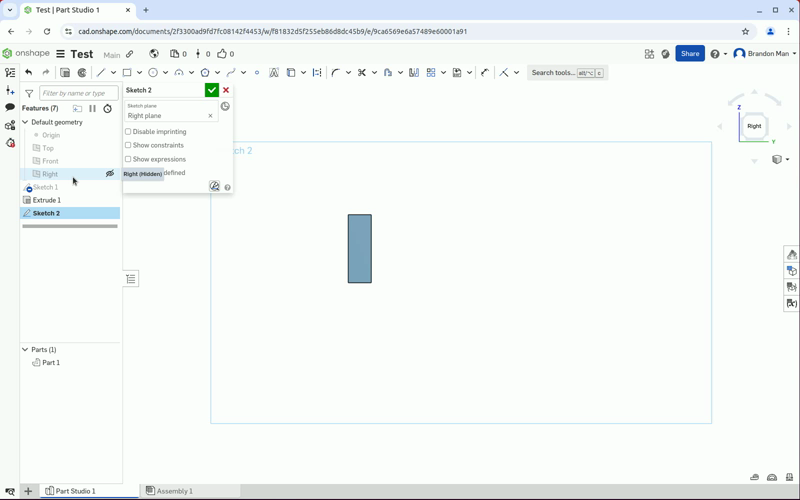
mouse_move(73, 352)
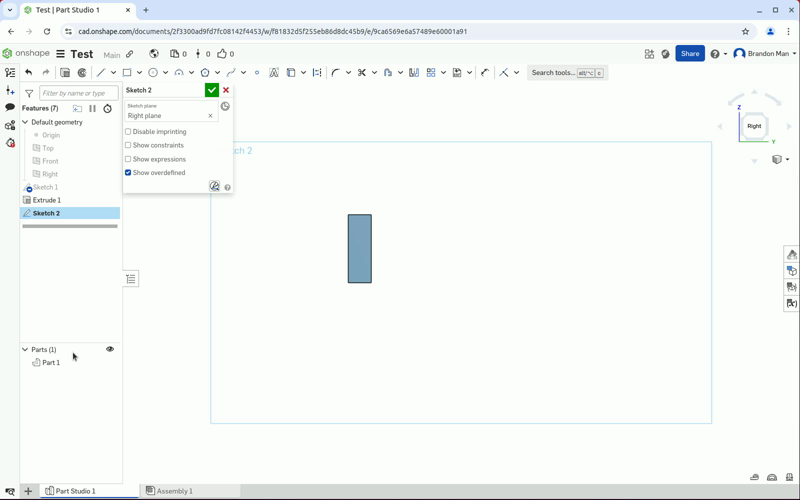
key(y)
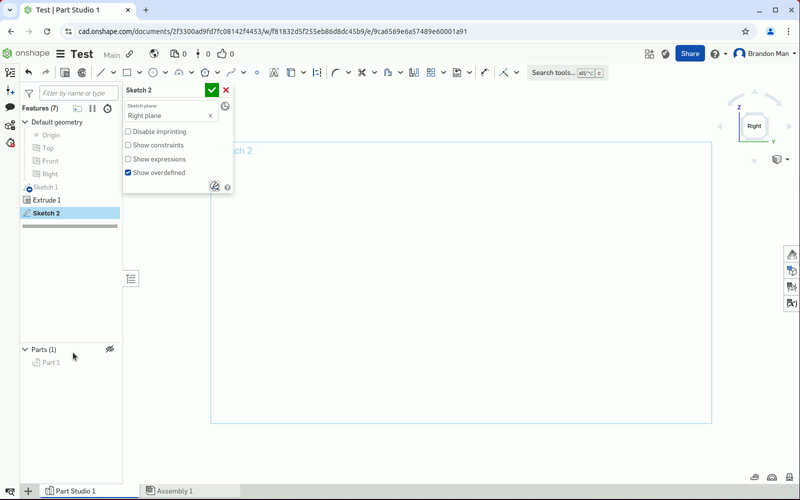
key(l)
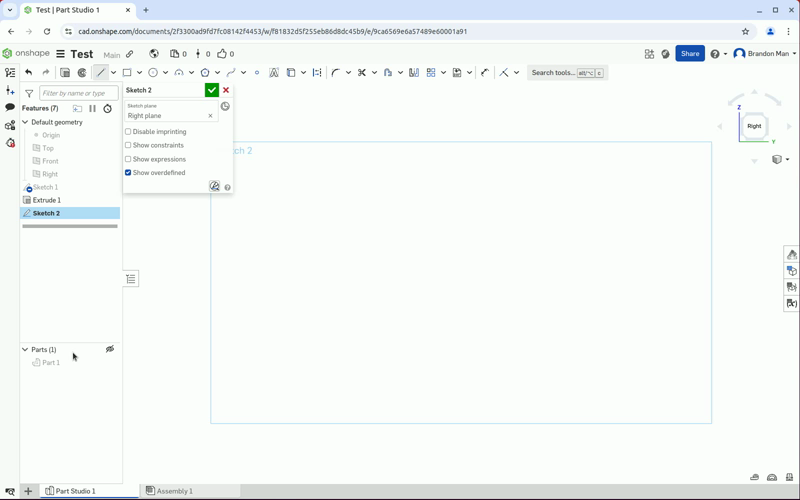
key_down(shift)
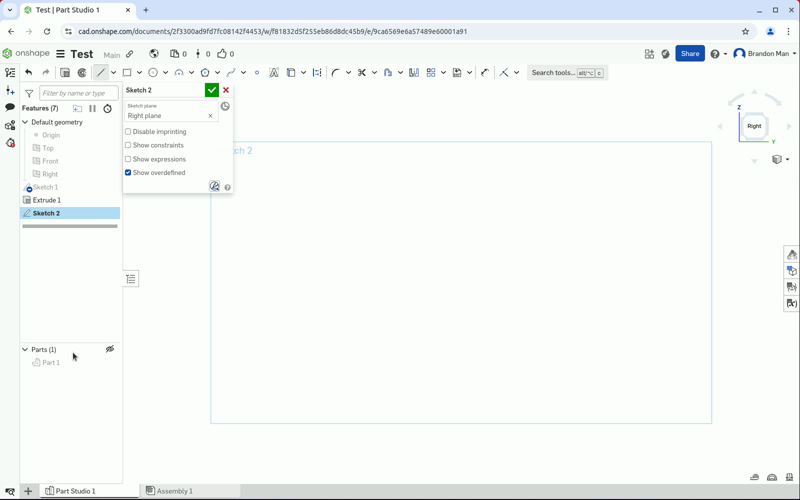
mouse_move(551, 282)
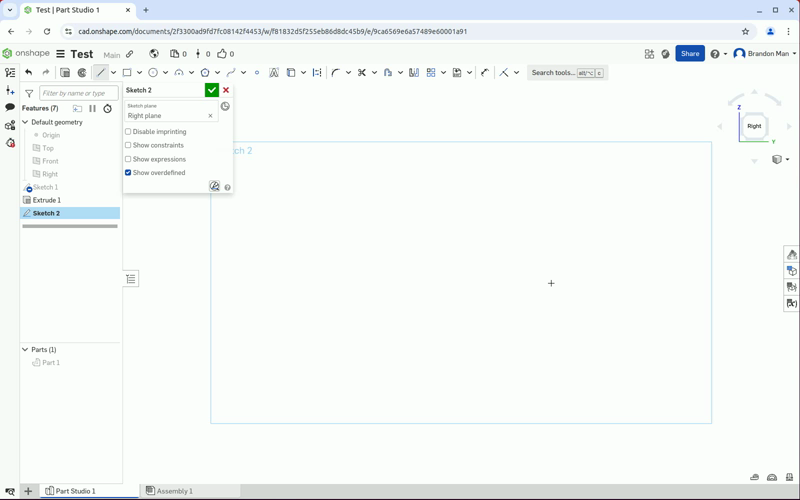
click(551, 282)
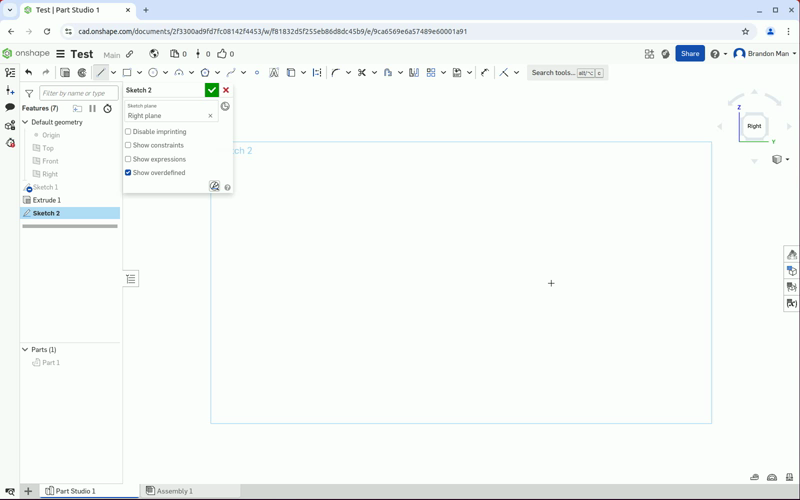
key_up(shift)
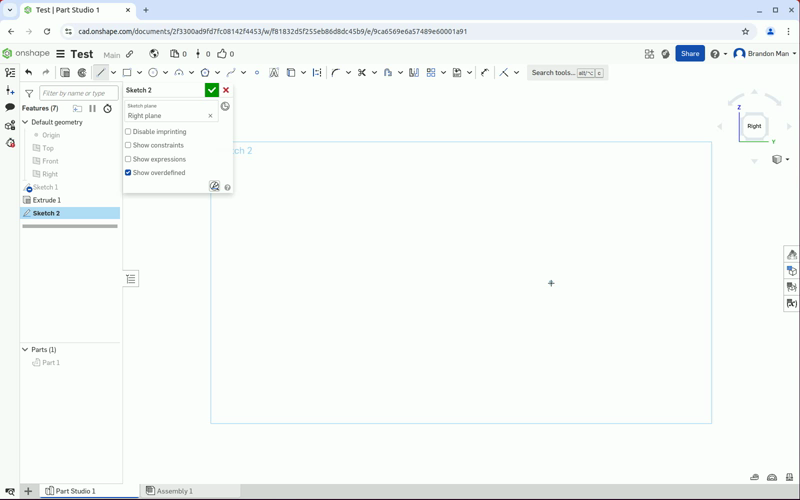
key_down(shift)
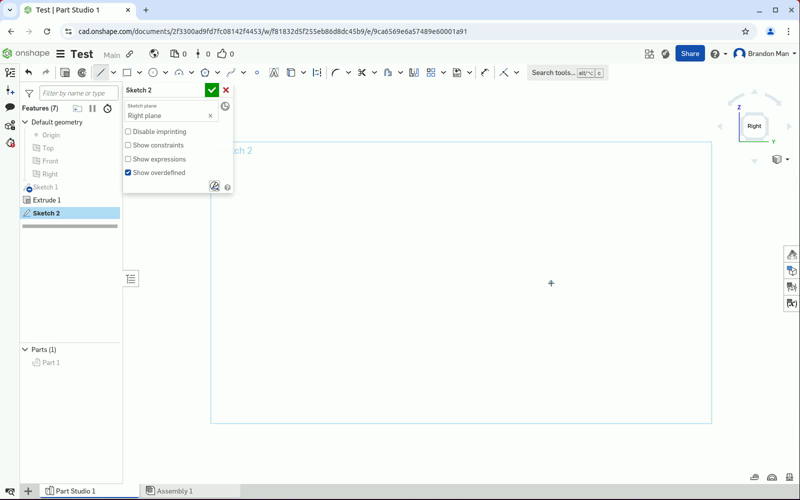
mouse_move(581, 282)
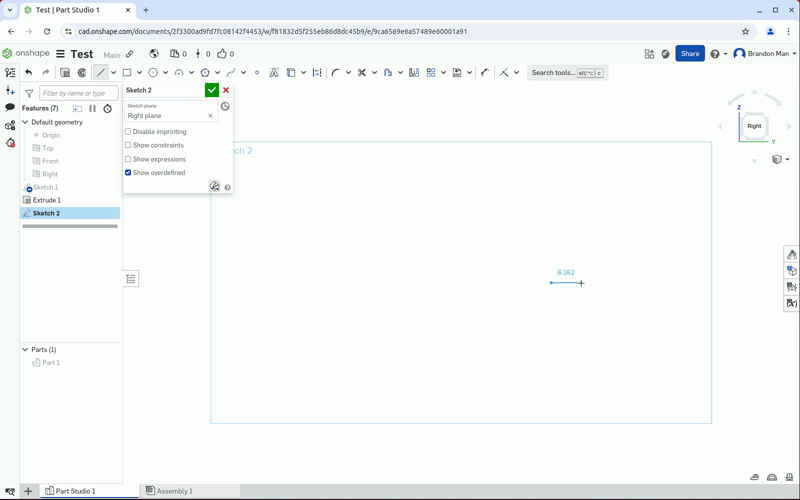
mouse_move(574, 282)
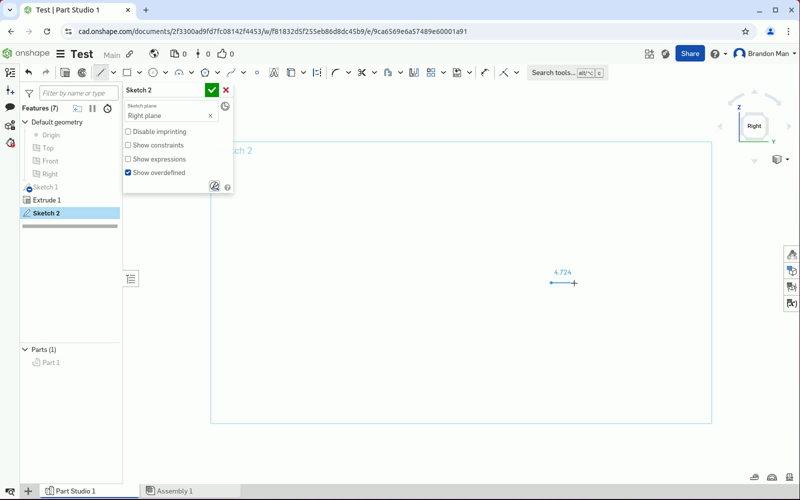
click(574, 282)
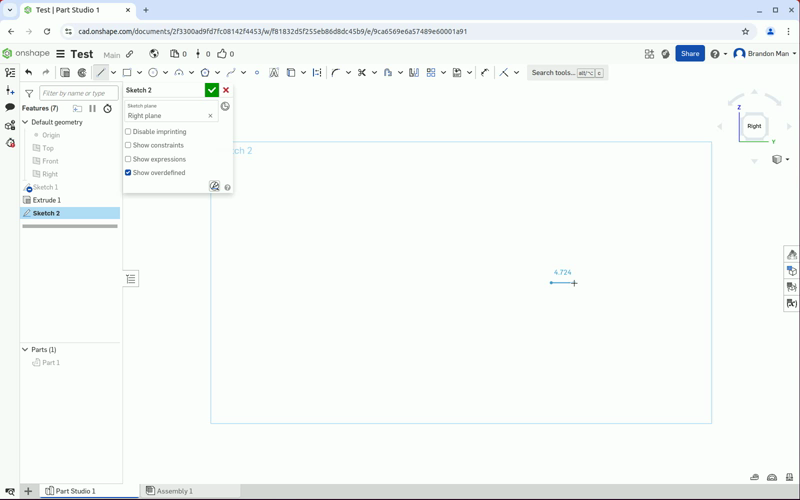
key_up(shift)
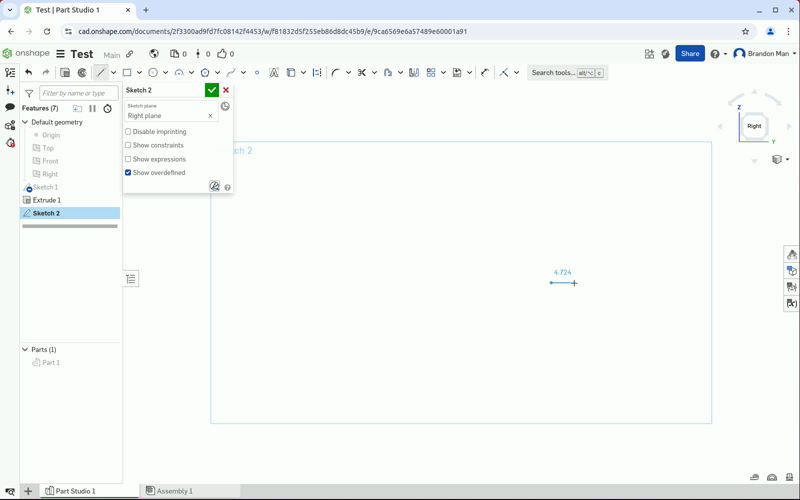
key_down(shift)
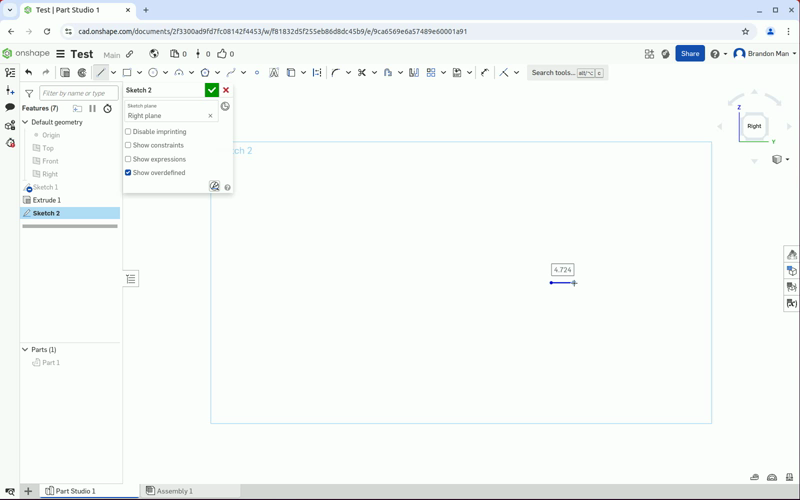
mouse_move(574, 214)
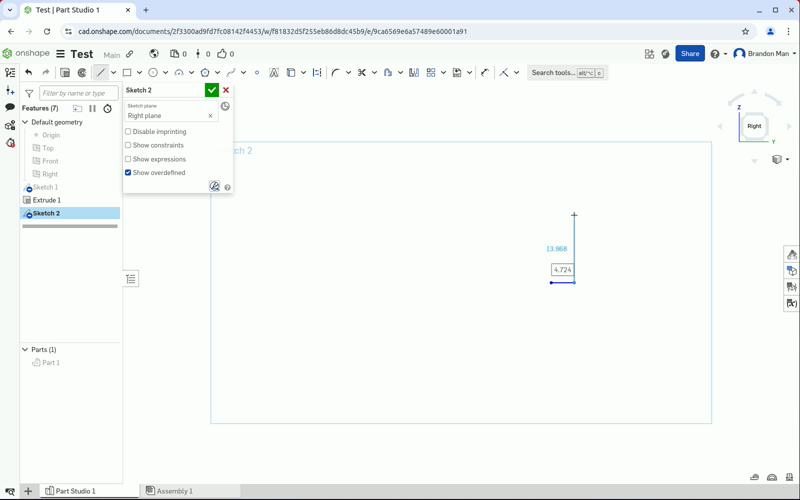
click(574, 214)
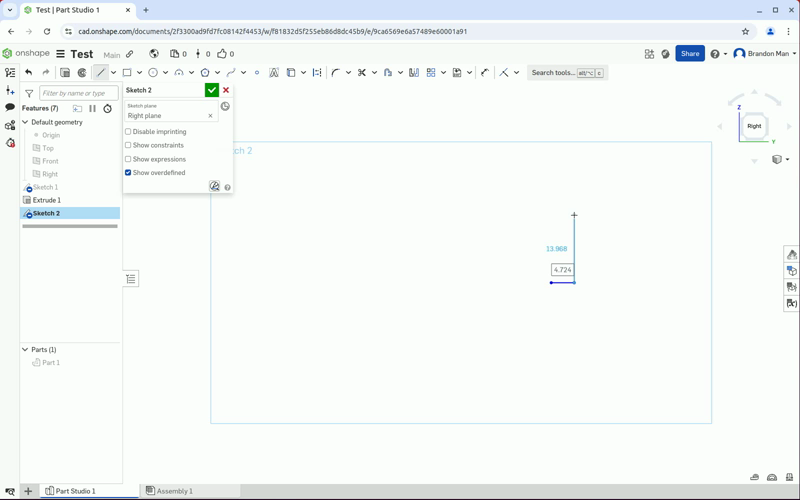
key_up(shift)
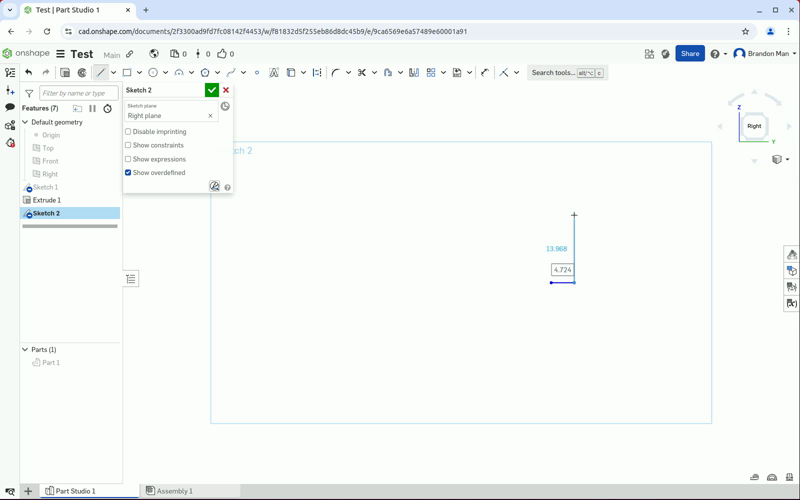
key_down(shift)
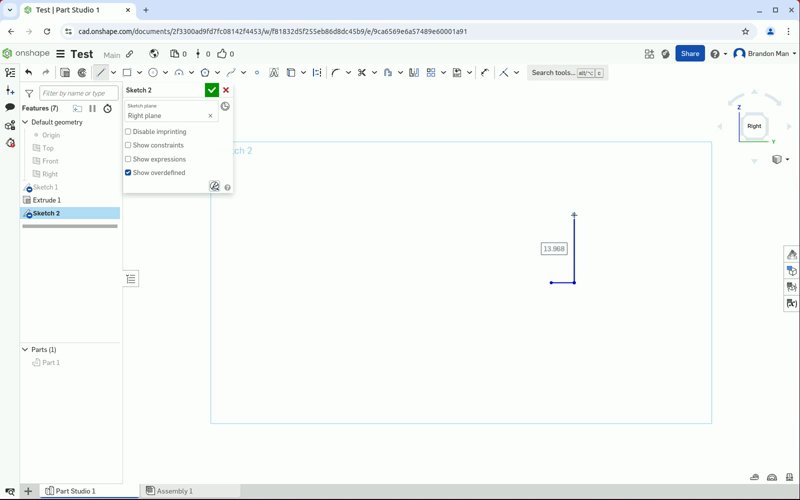
mouse_move(589, 214)
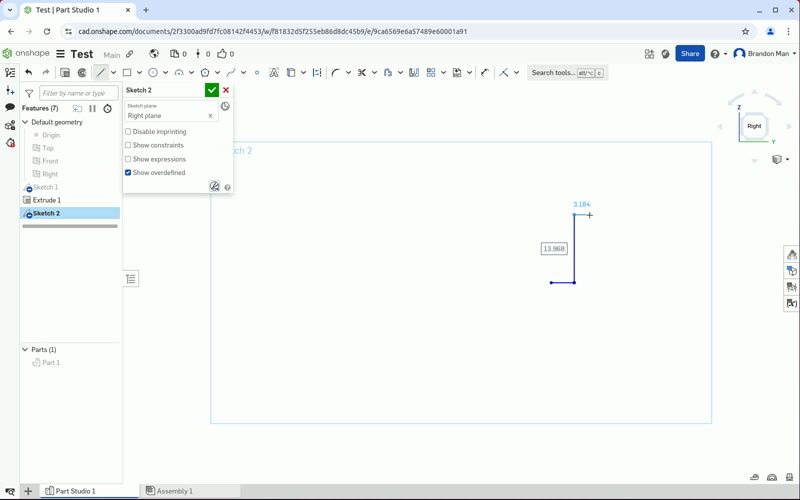
mouse_move(551, 214)
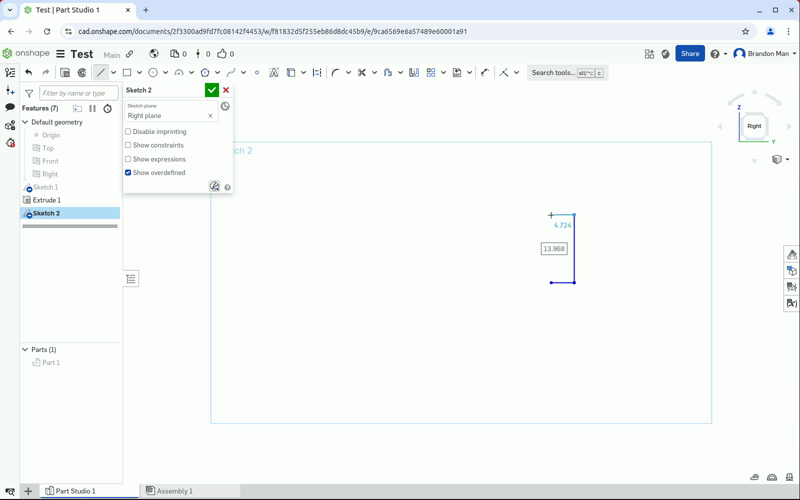
click(551, 214)
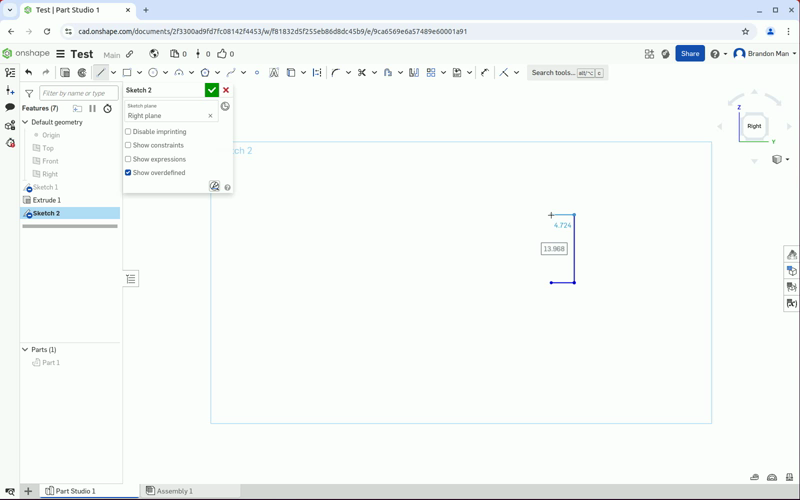
key_up(shift)
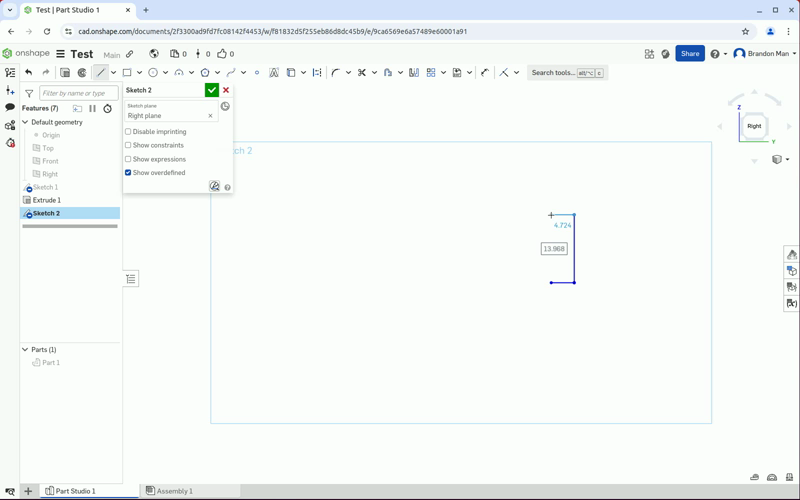
key_down(shift)
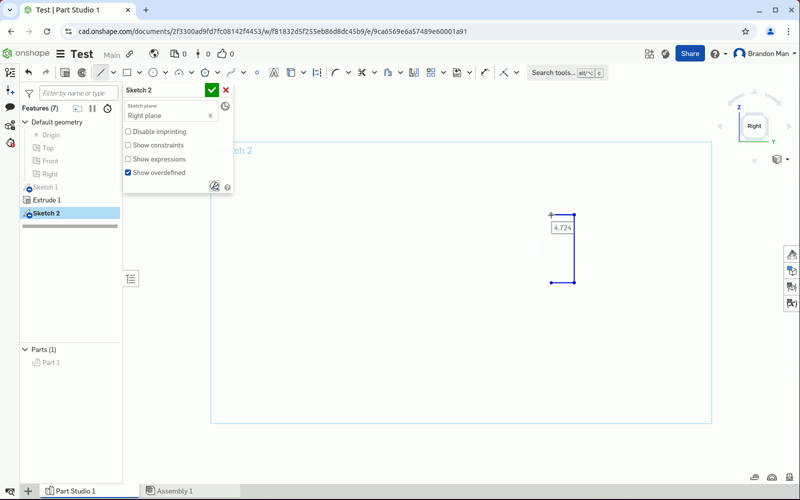
mouse_move(581, 214)
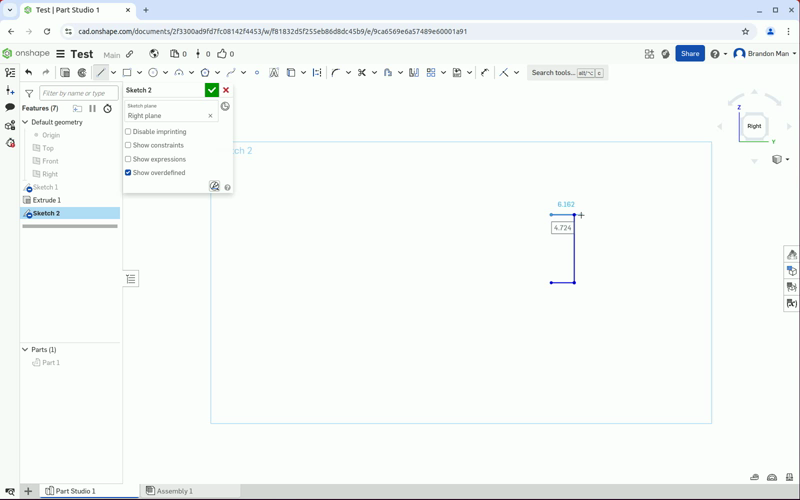
mouse_move(551, 237)
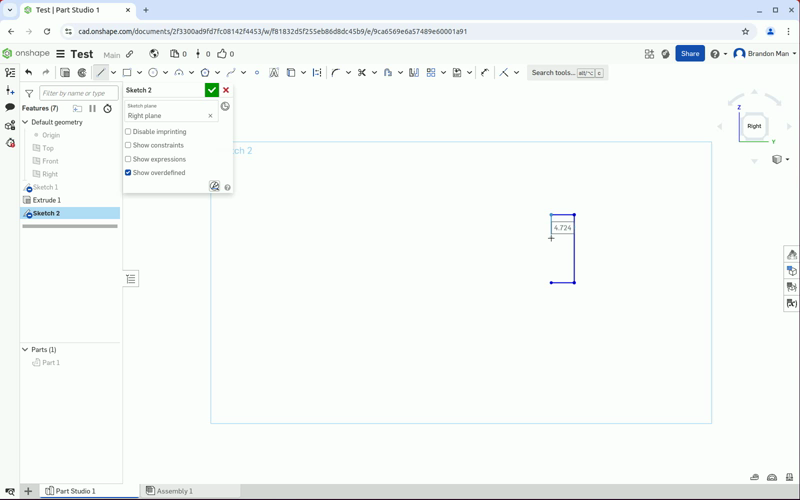
click(551, 237)
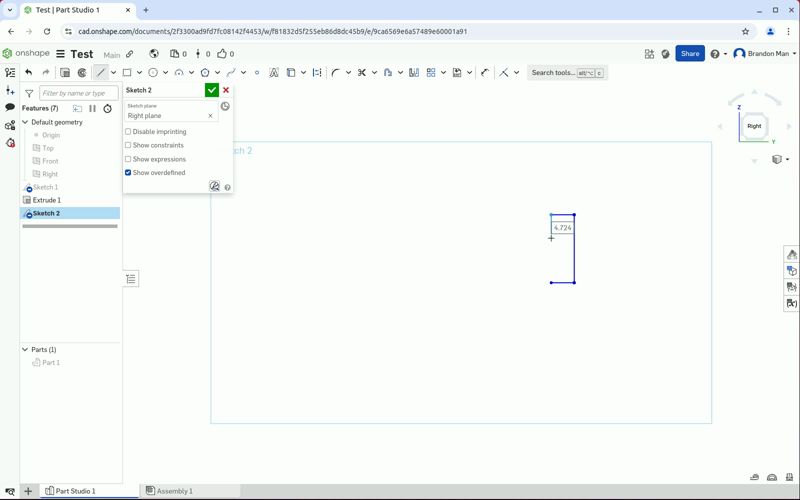
key_up(shift)
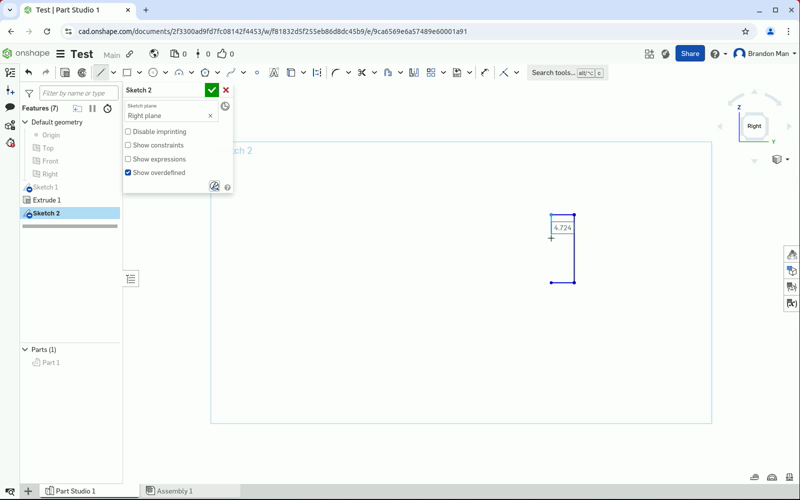
mouse_move(581, 237)
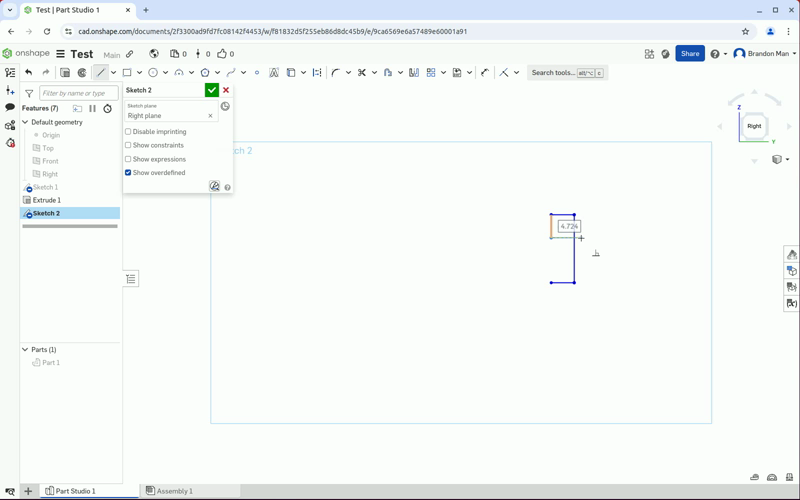
key_down(shift)
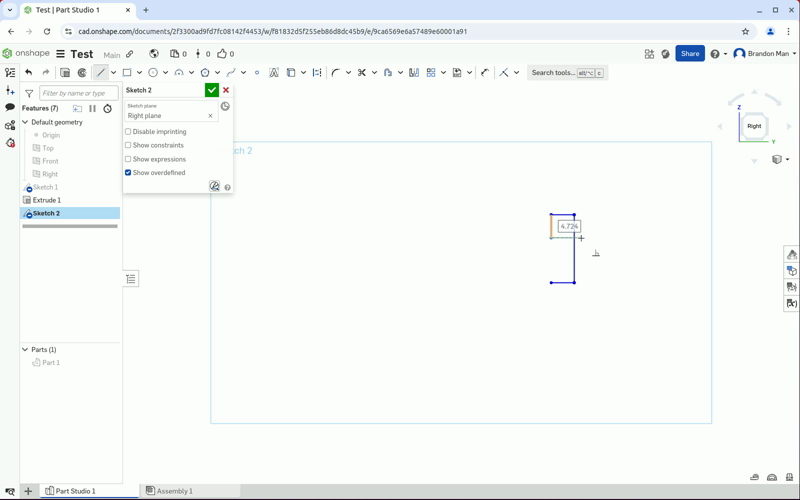
mouse_move(551, 282)
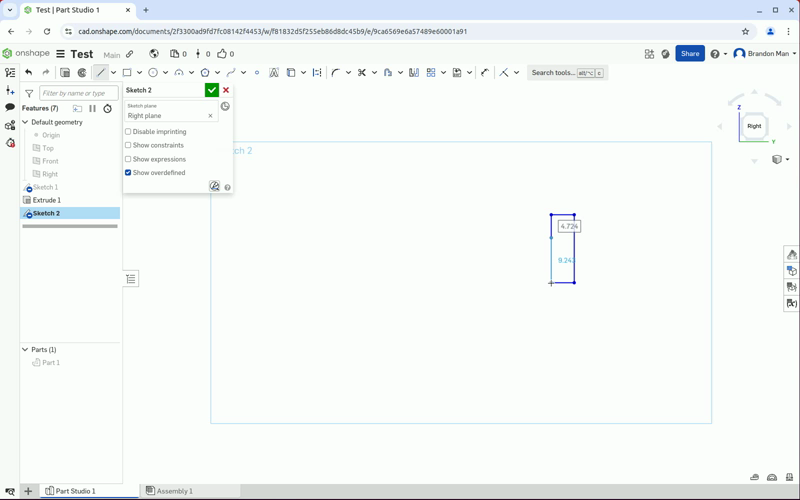
key_up(shift)
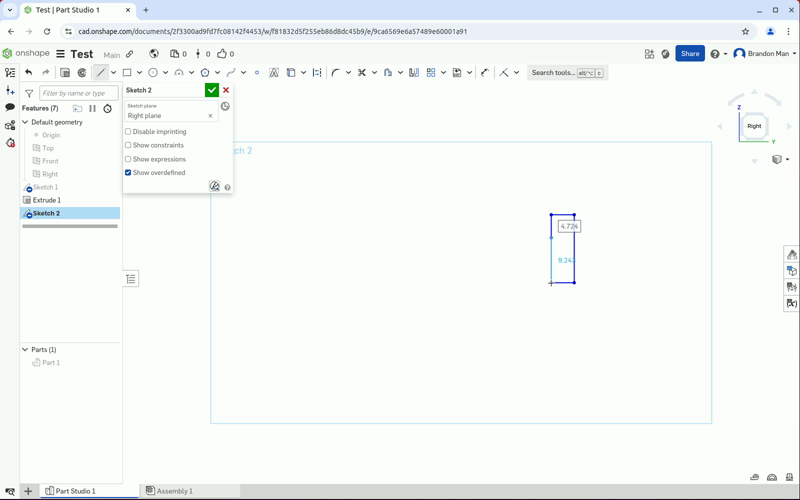
click(551, 282)
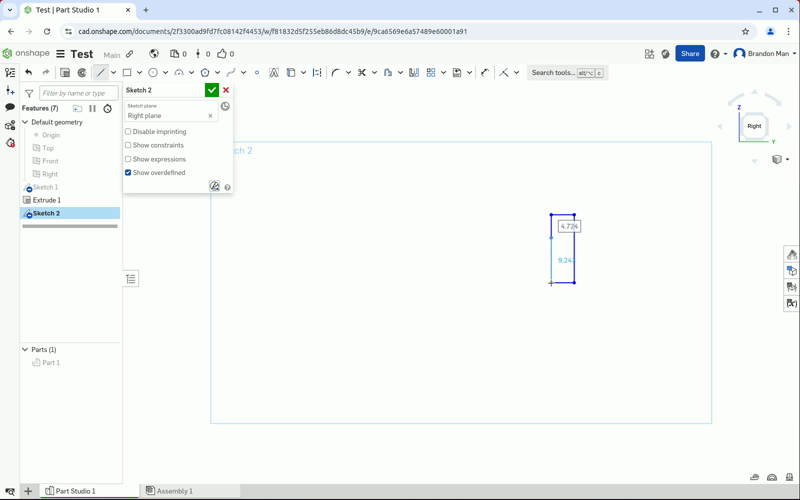
key(esc)
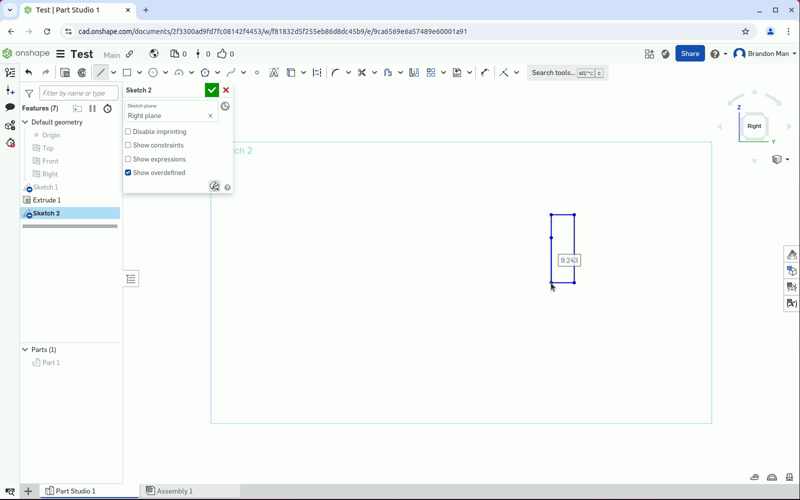
mouse_move(560, 281)
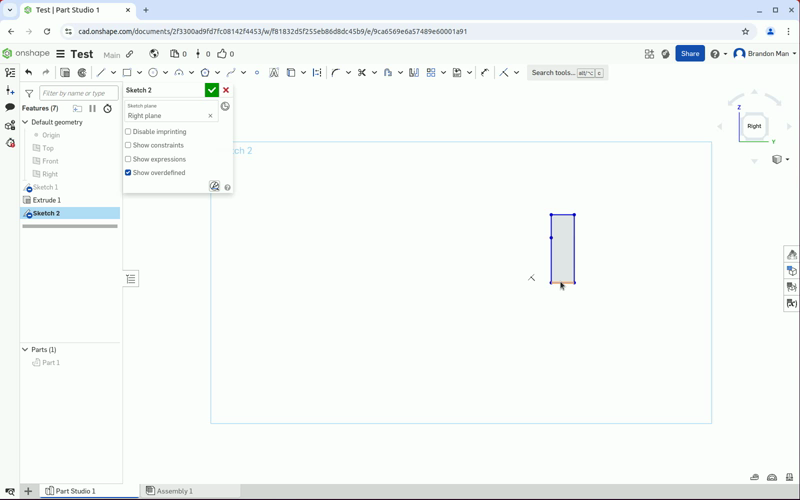
scroll(6)
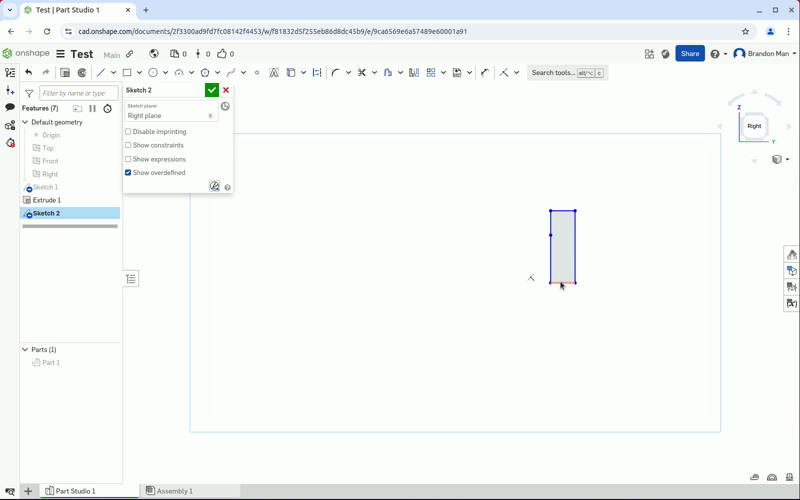
scroll(6)
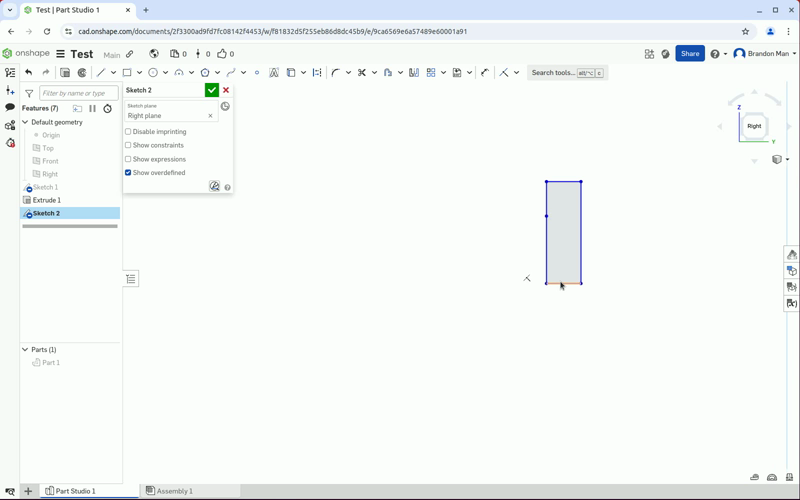
scroll(6)
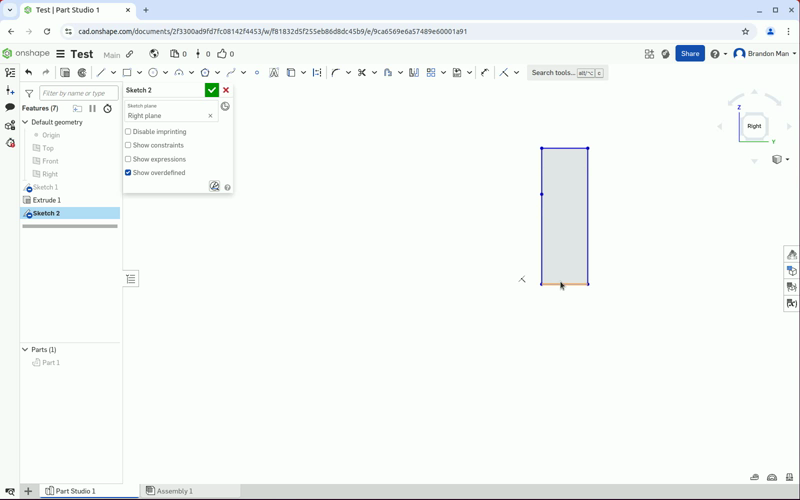
scroll(6)
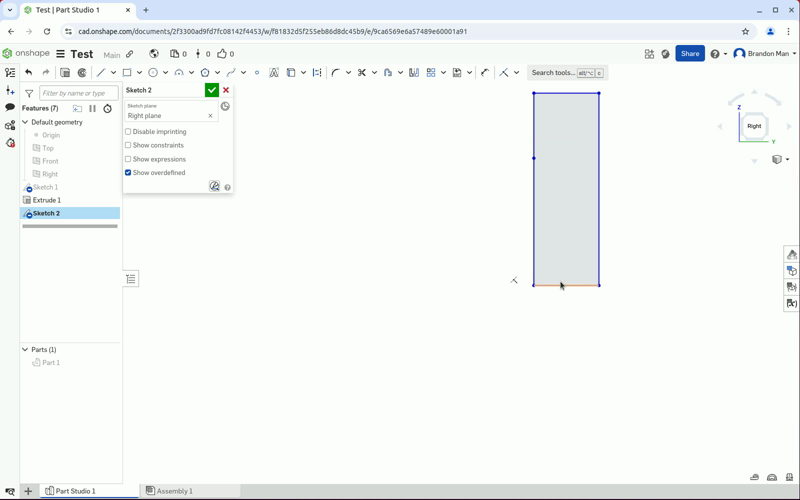
scroll(6)
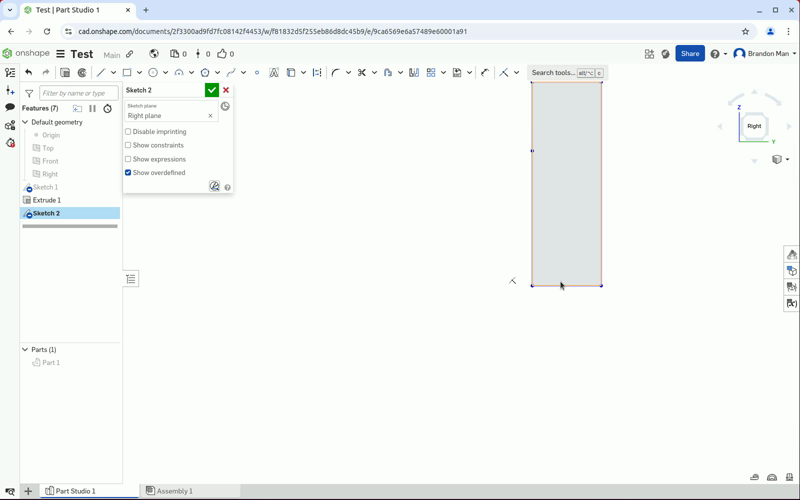
scroll(6)
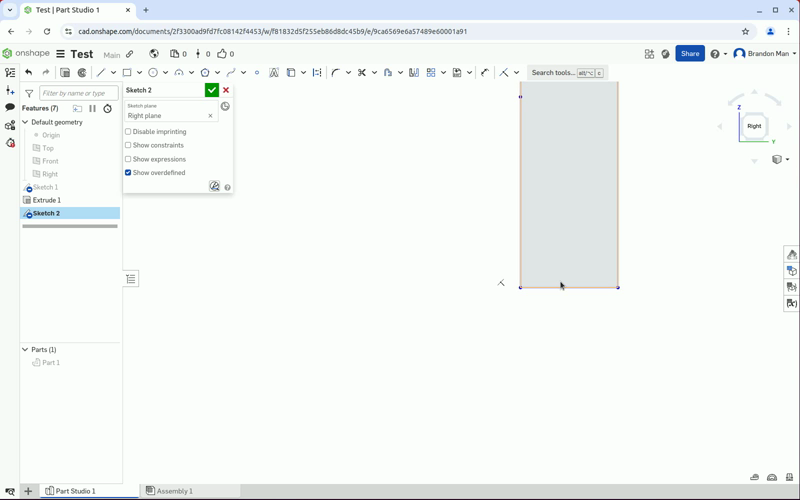
scroll(6)
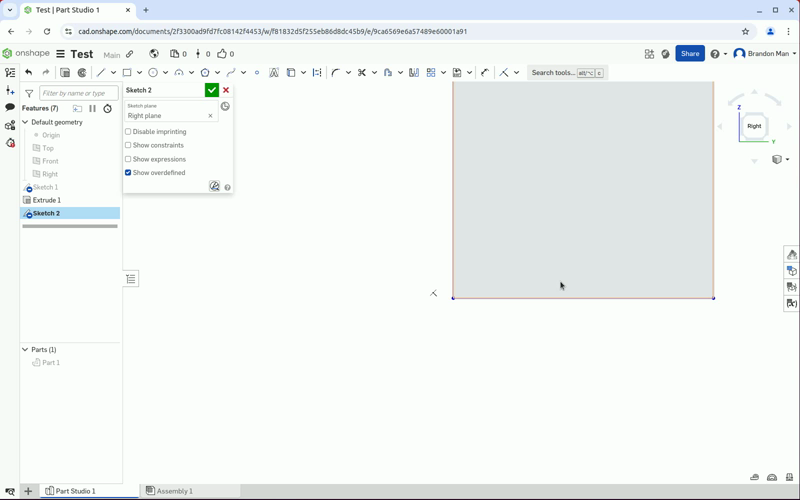
click(560, 281)
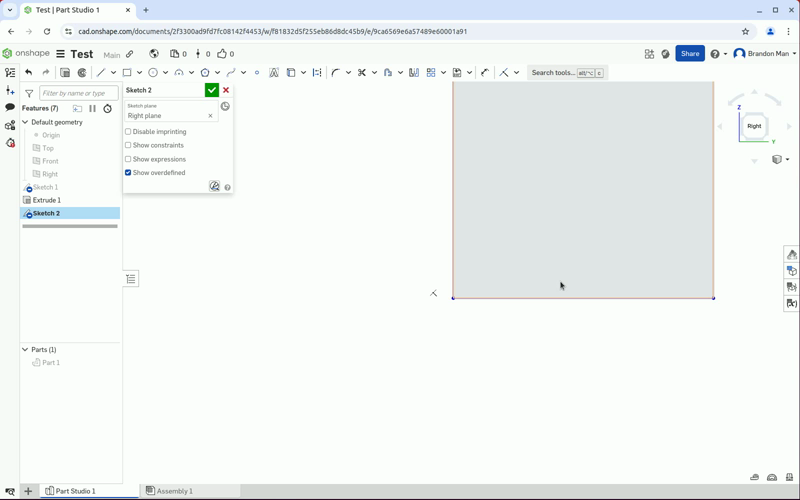
scroll(-6)
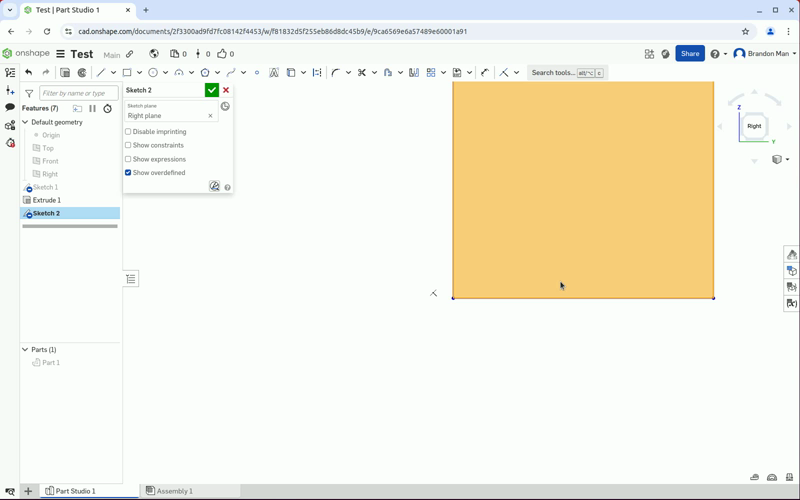
scroll(-6)
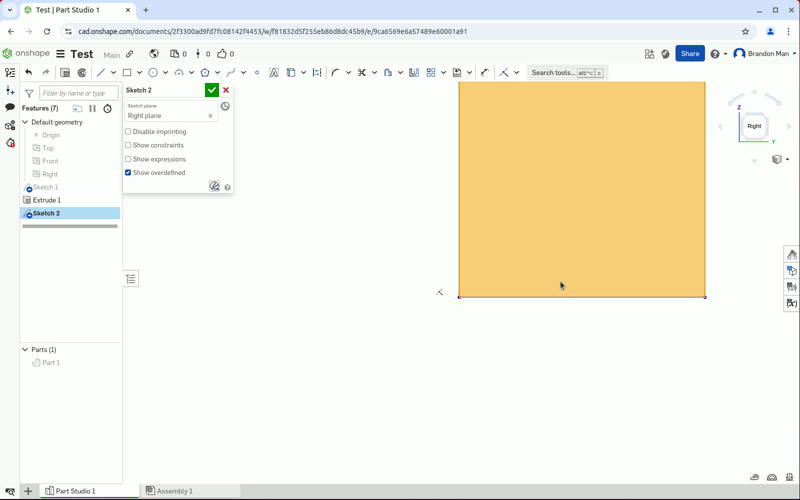
scroll(-6)
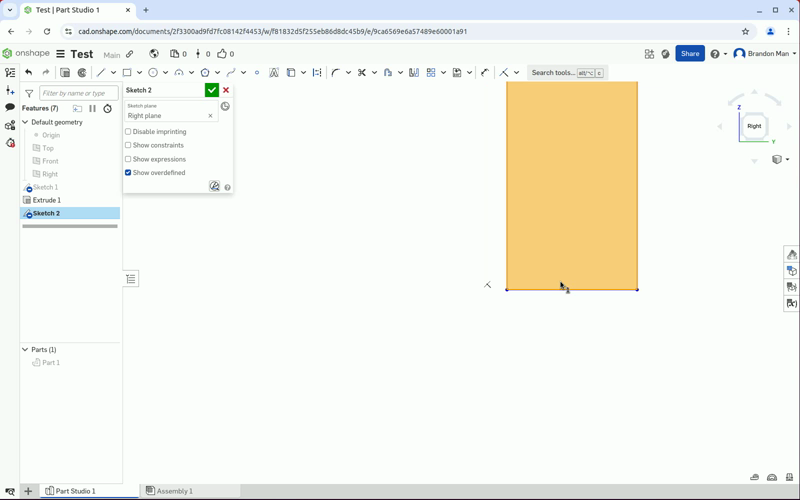
scroll(-6)
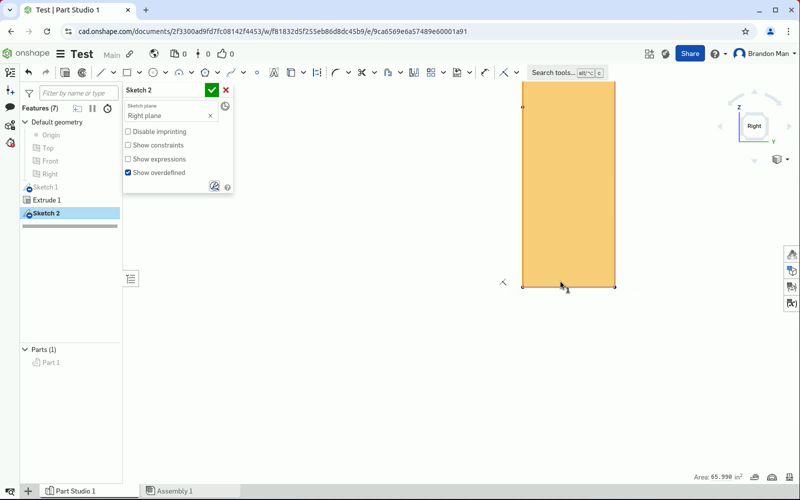
scroll(-6)
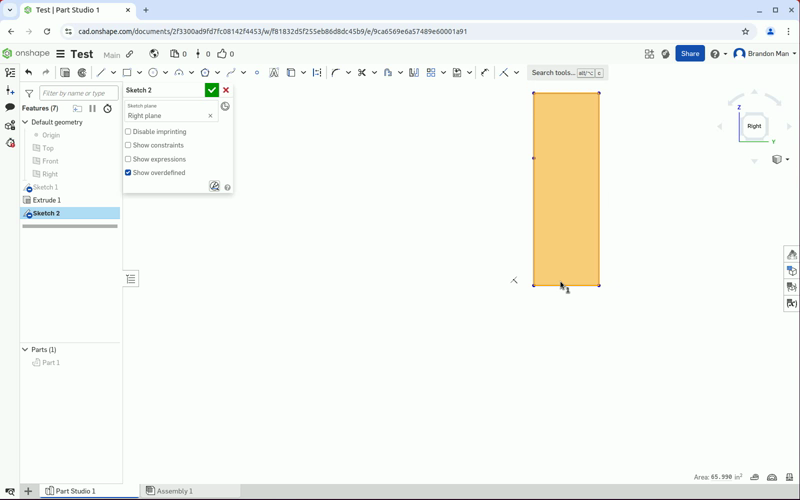
scroll(-6)
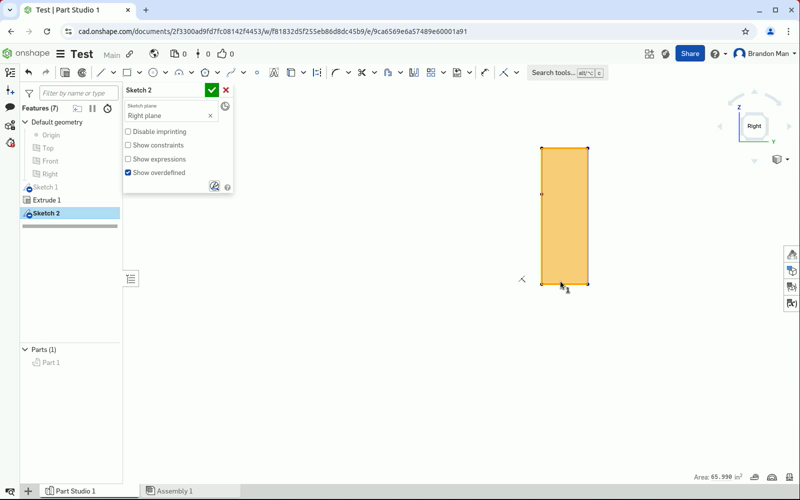
scroll(-6)
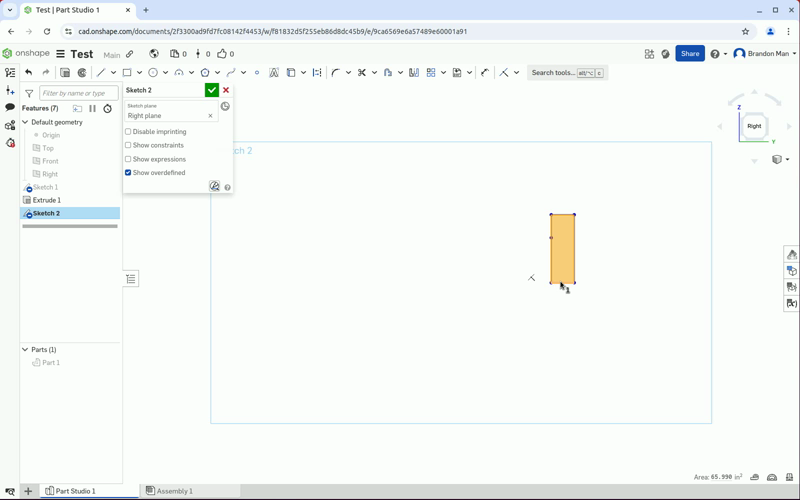
mouse_move(73, 352)
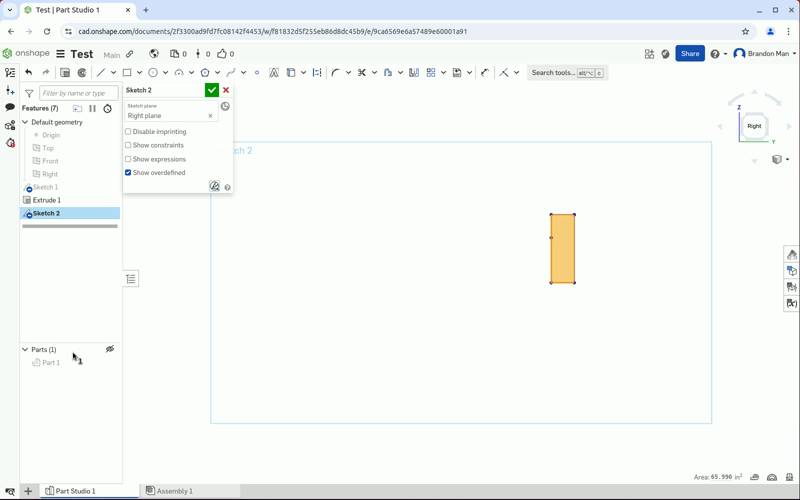
key(shift+y)
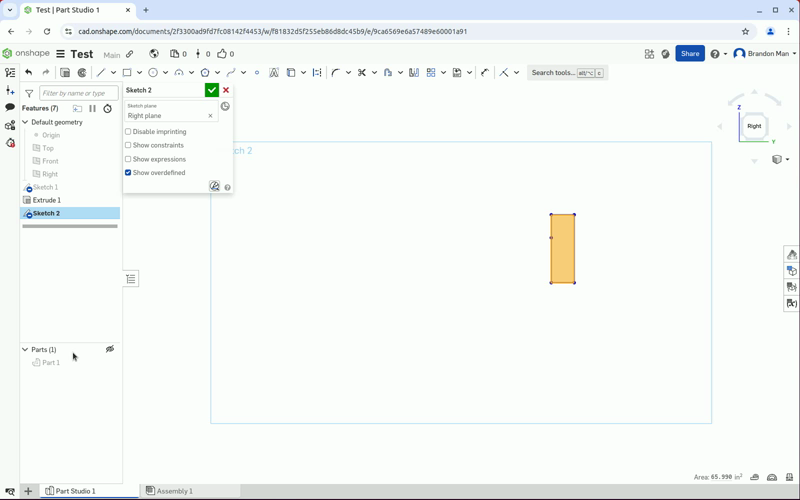
key(shift+e)
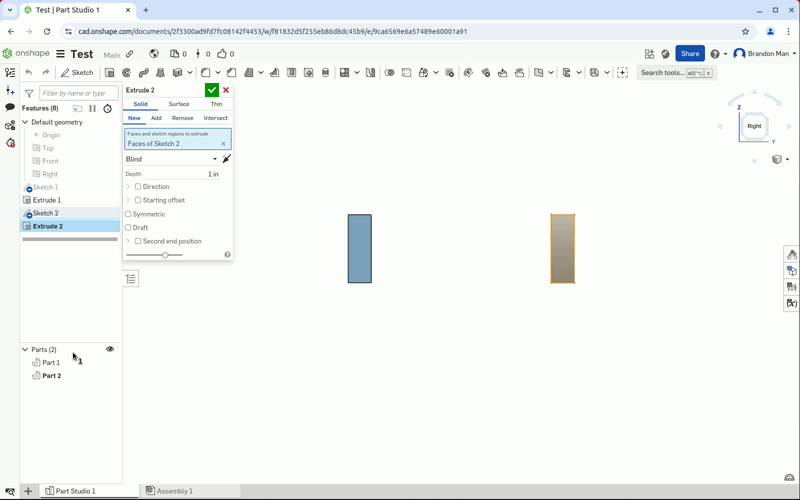
mouse_move(143, 106)
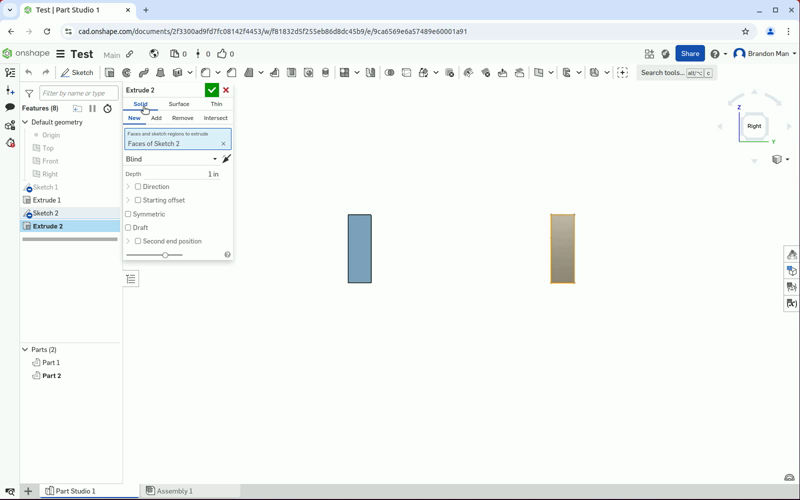
click(143, 106)
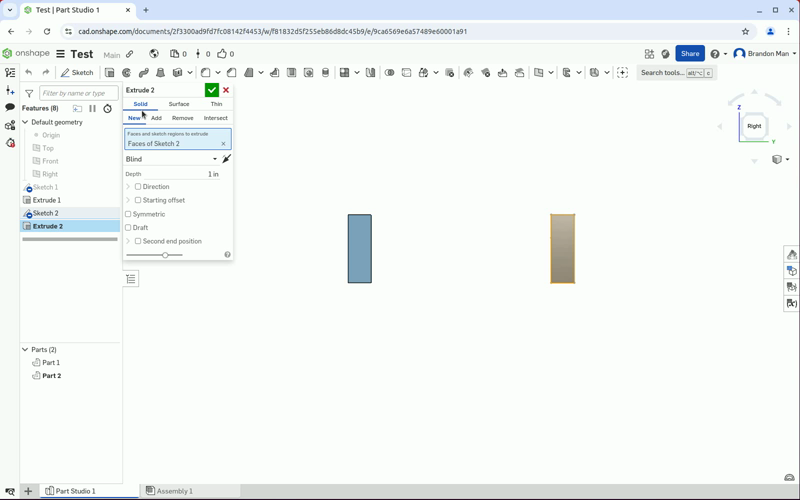
mouse_move(137, 120)
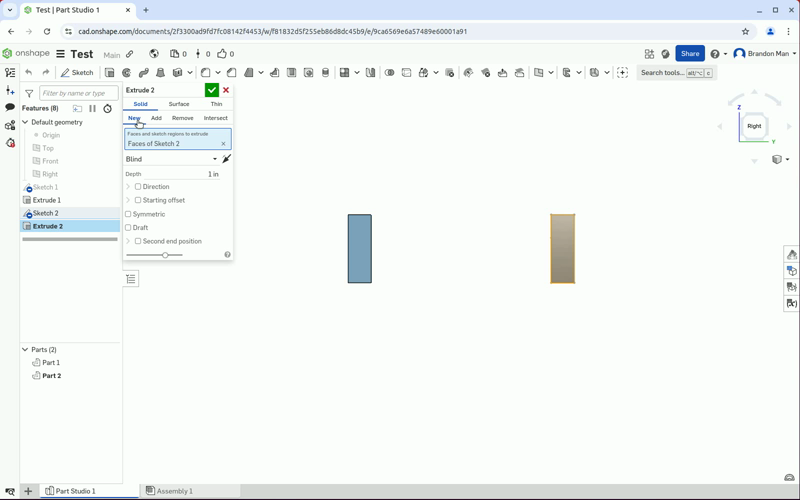
click(137, 120)
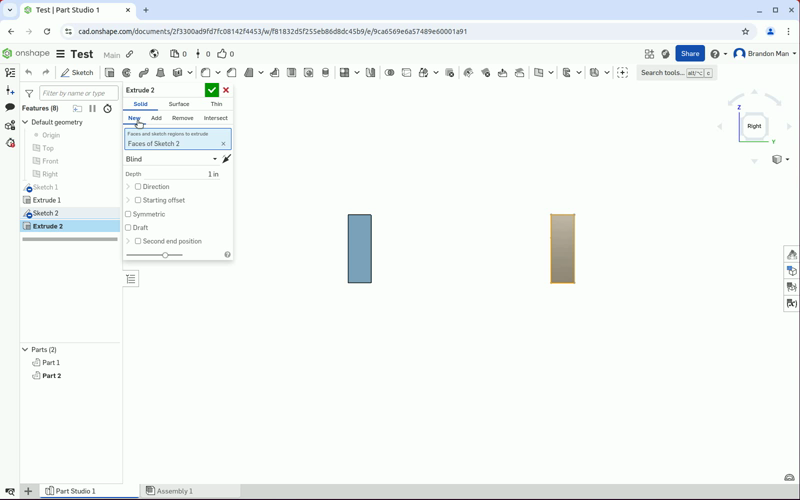
key(tab, 4)
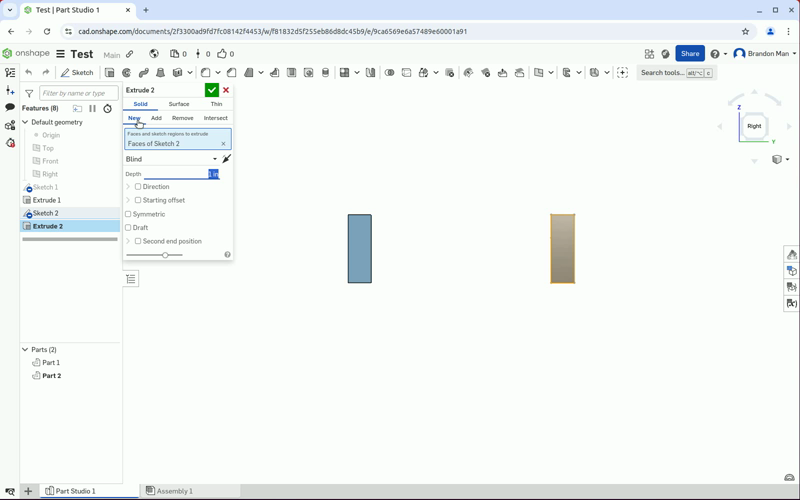
text(15.405)
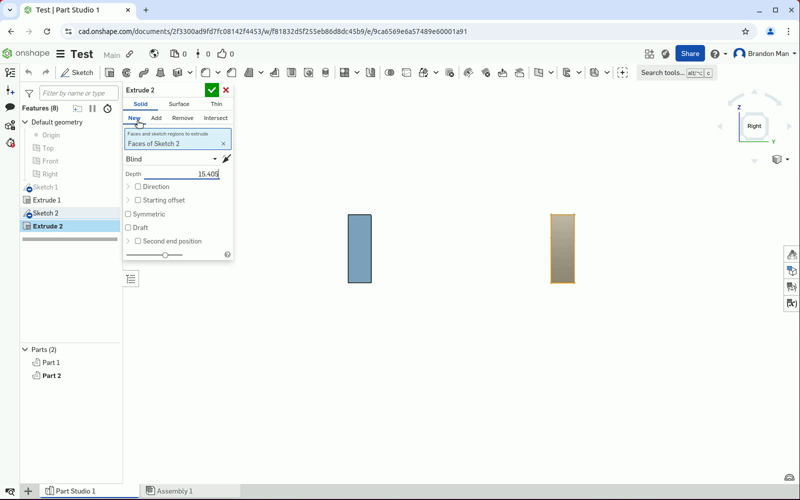
key(enter)
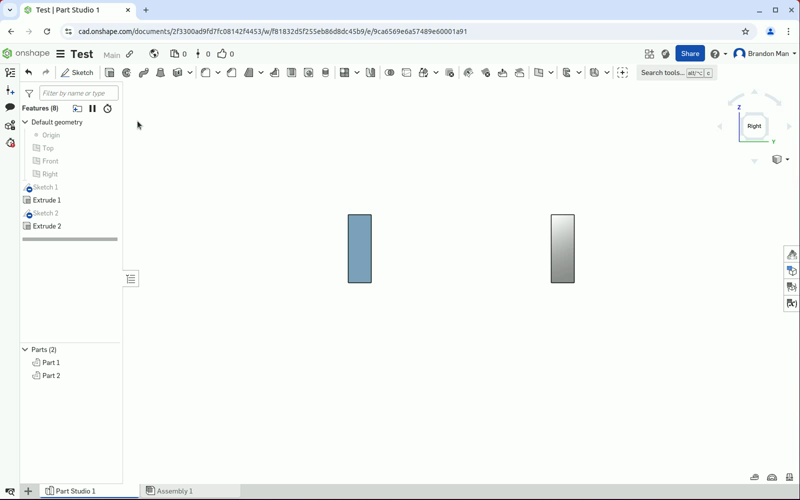
key(shift+h)
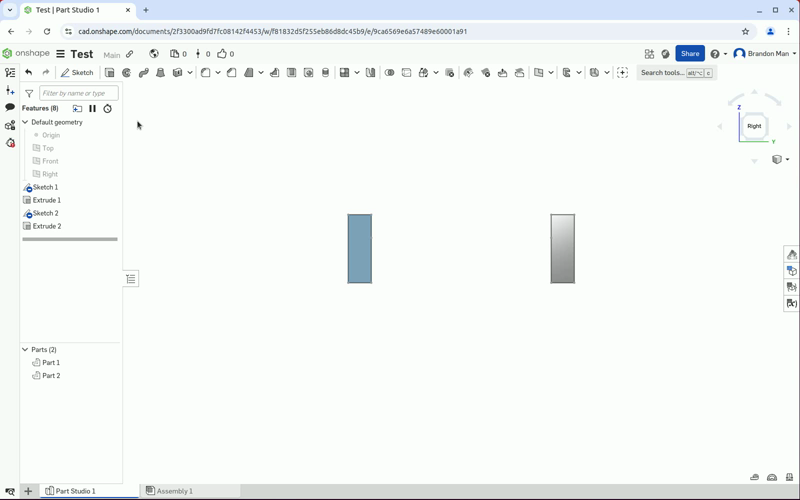
key(shift+h)
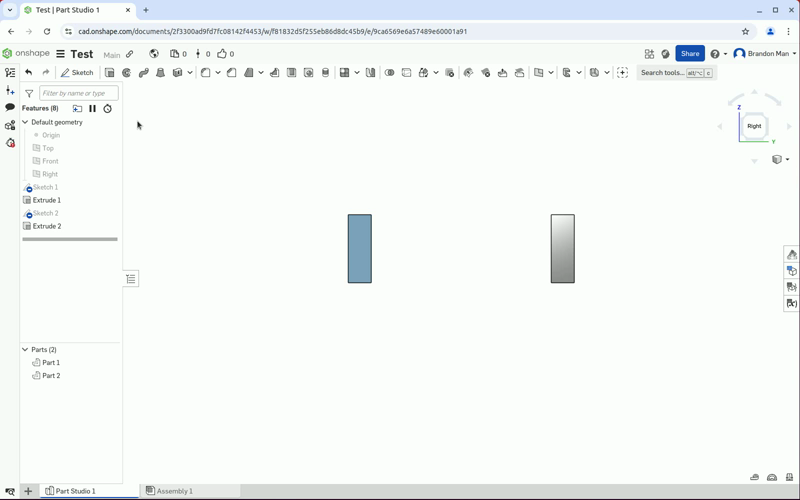
mouse_move(73, 189)
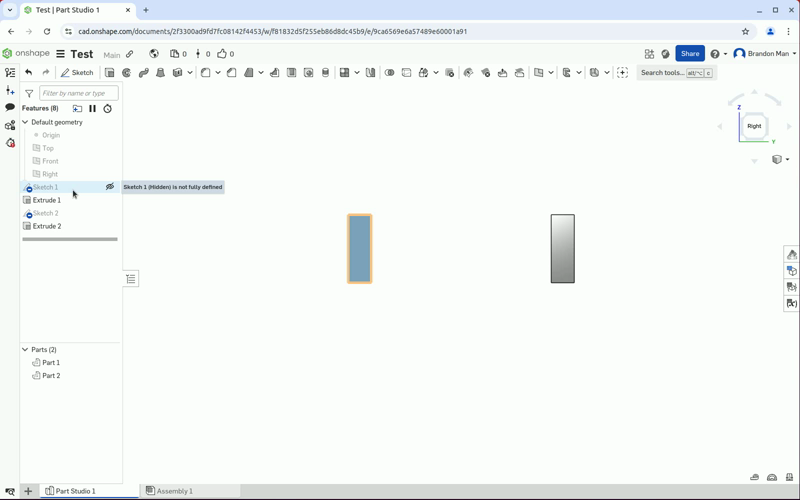
click(73, 189)
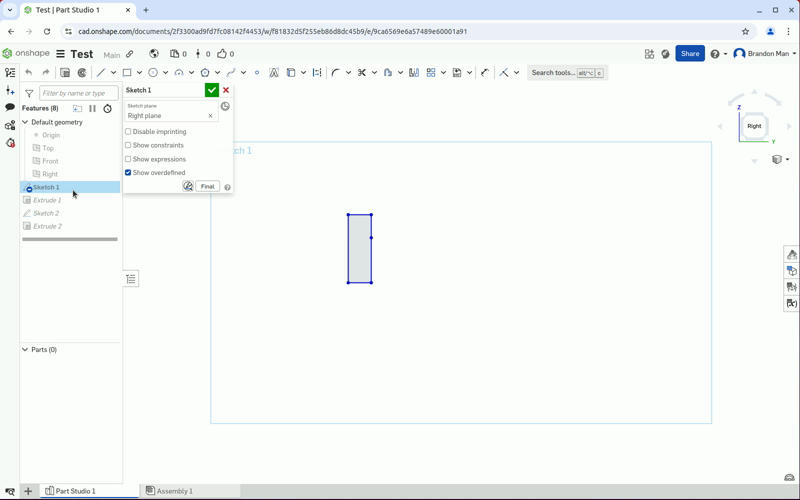
mouse_move(229, 92)
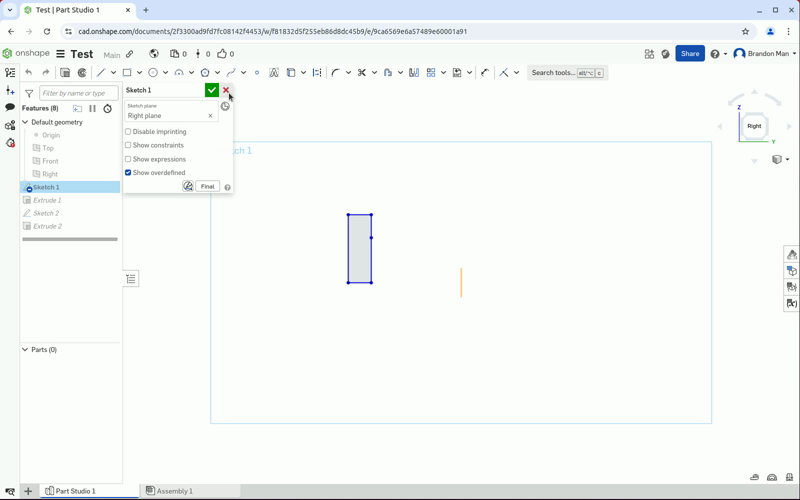
click(229, 92)
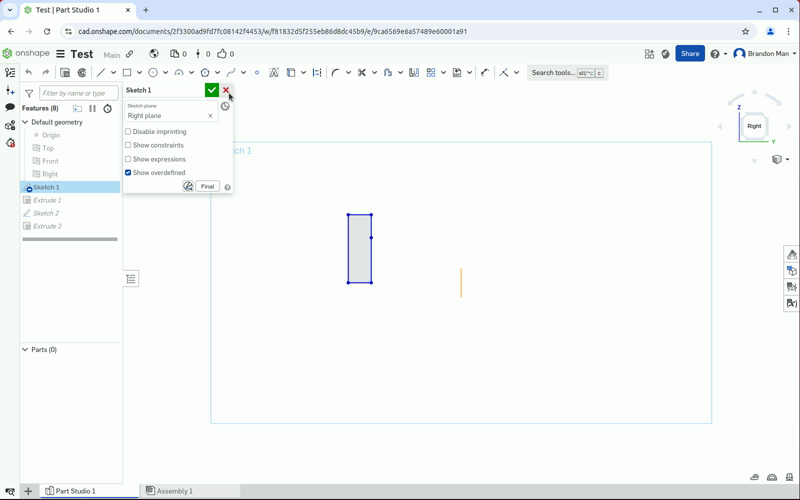
key(shift+s)
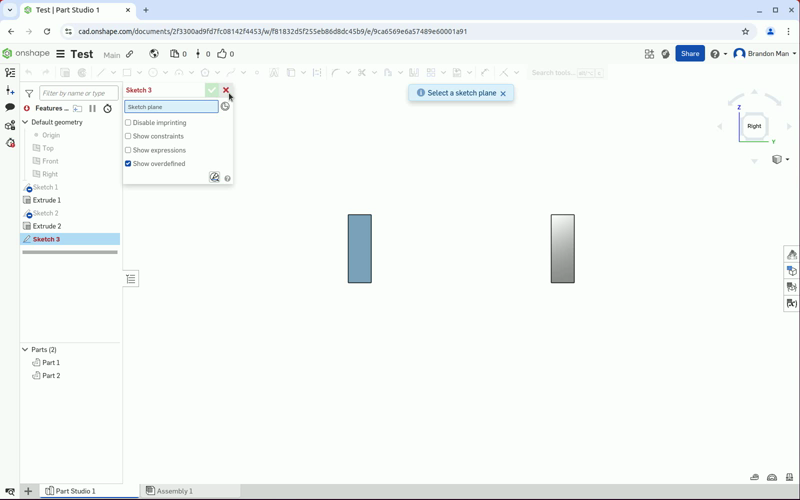
mouse_move(73, 176)
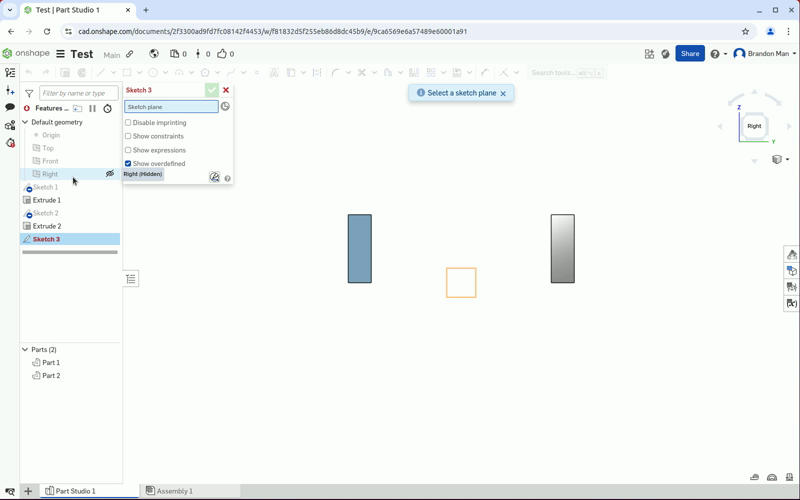
click(73, 176)
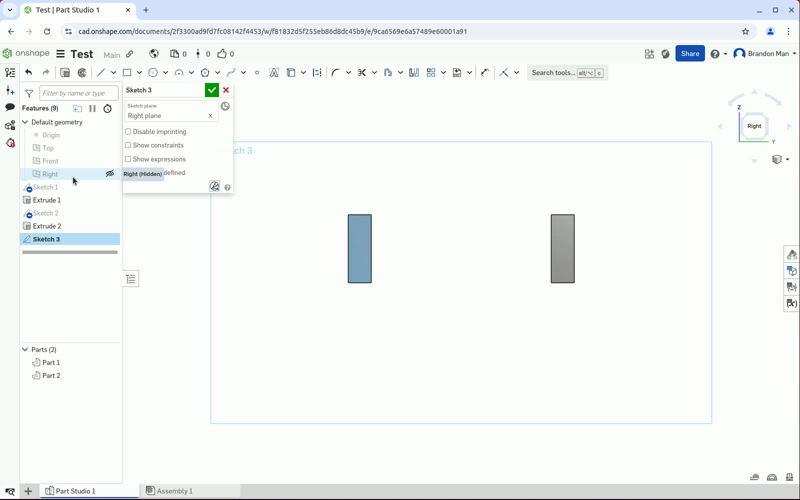
mouse_move(73, 352)
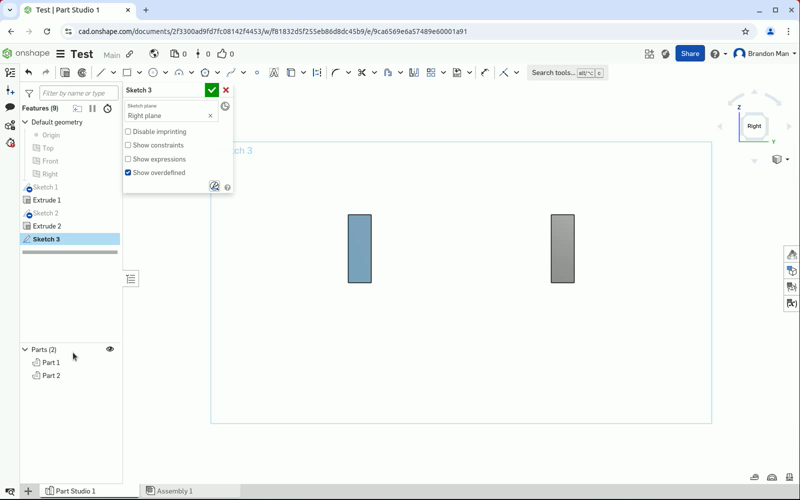
key(y)
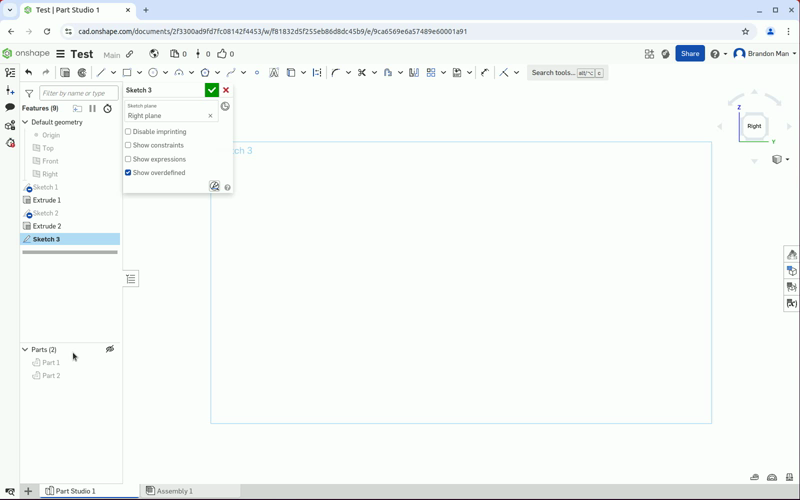
key(l)
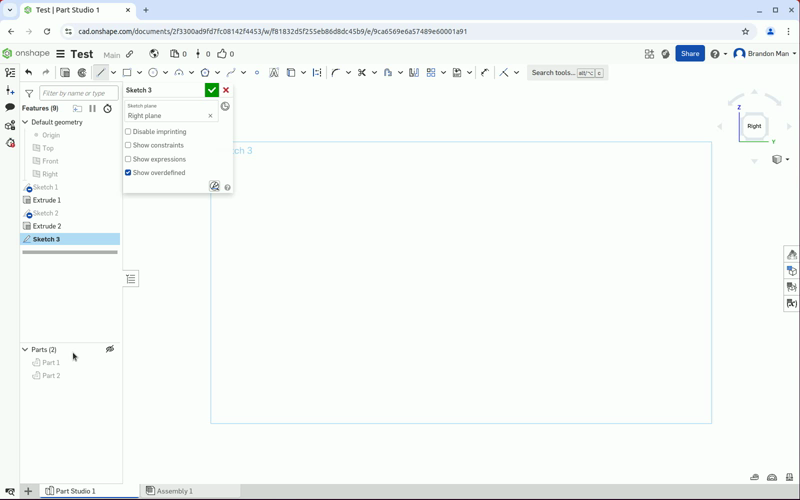
key_down(shift)
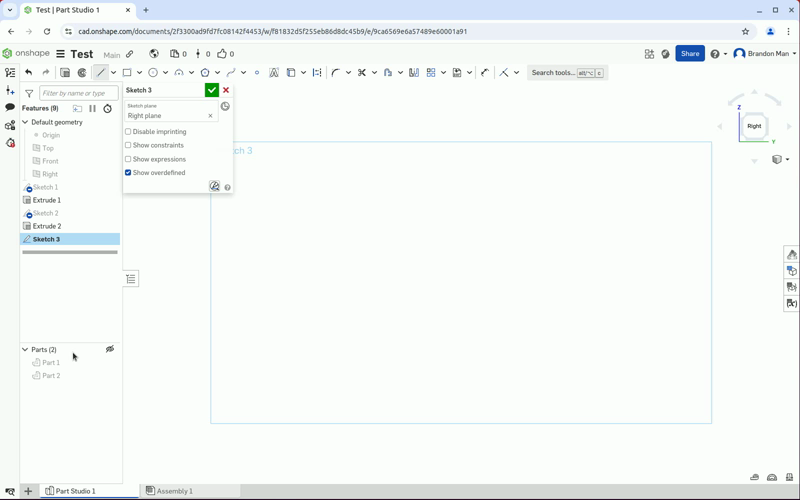
mouse_move(370, 238)
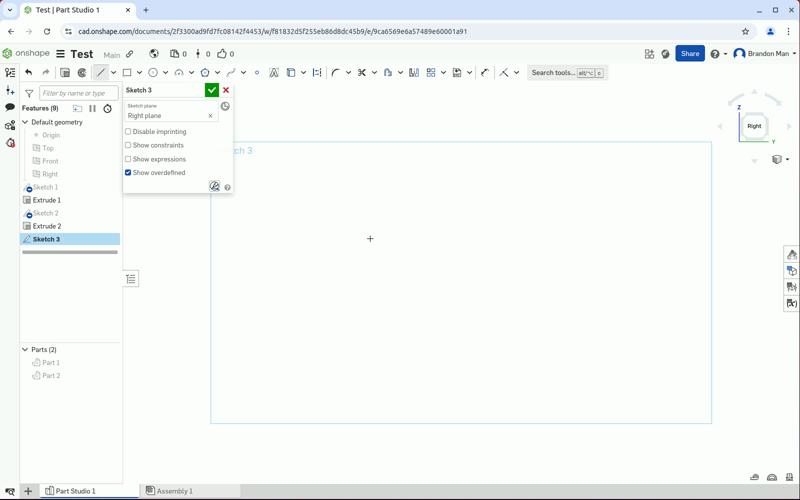
click(370, 238)
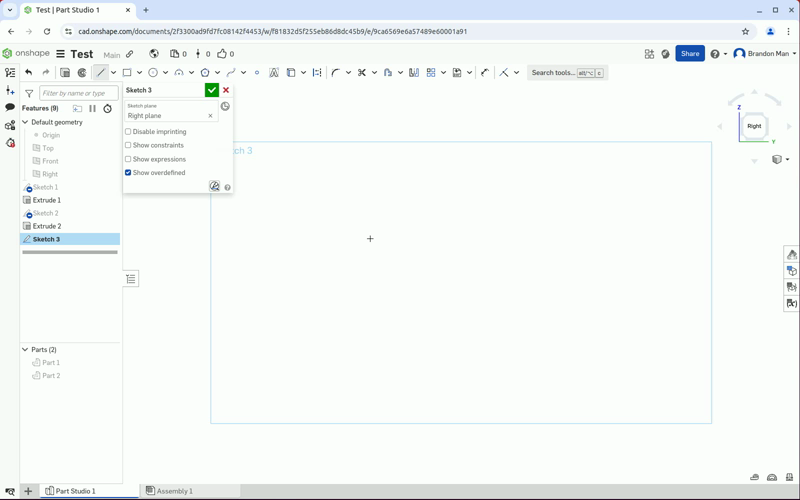
key_up(shift)
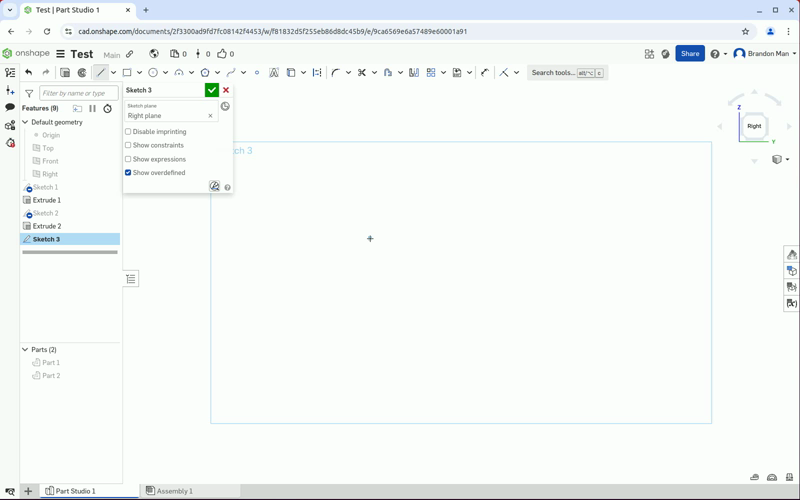
key_down(shift)
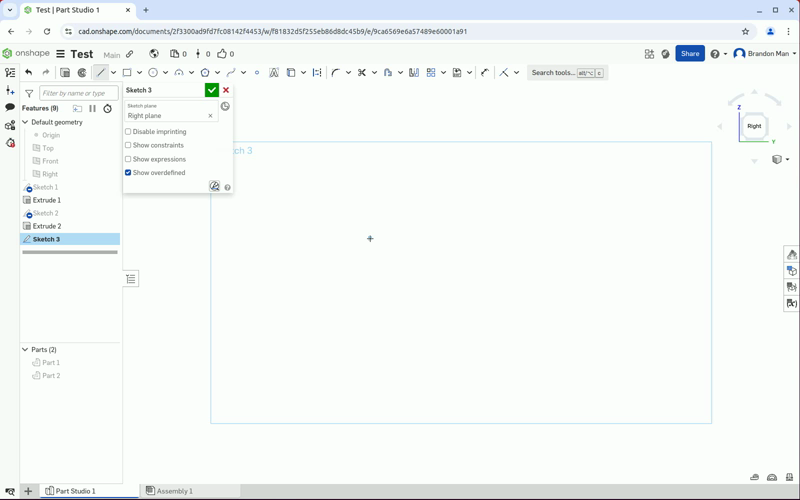
mouse_move(461, 238)
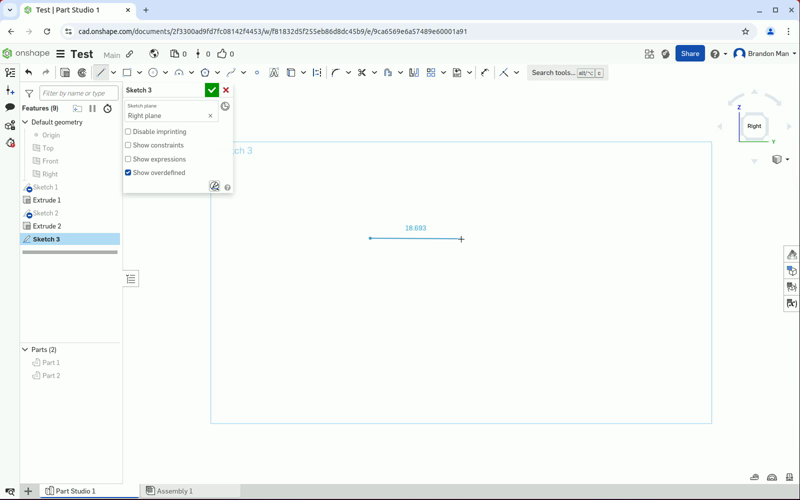
click(461, 238)
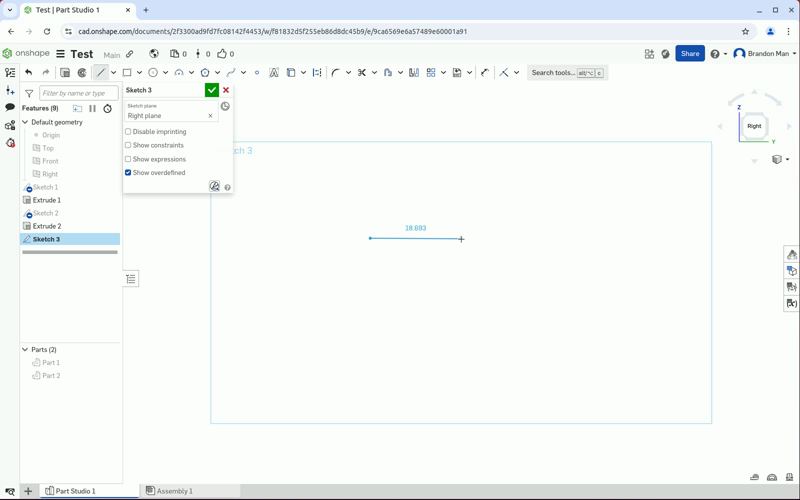
key_up(shift)
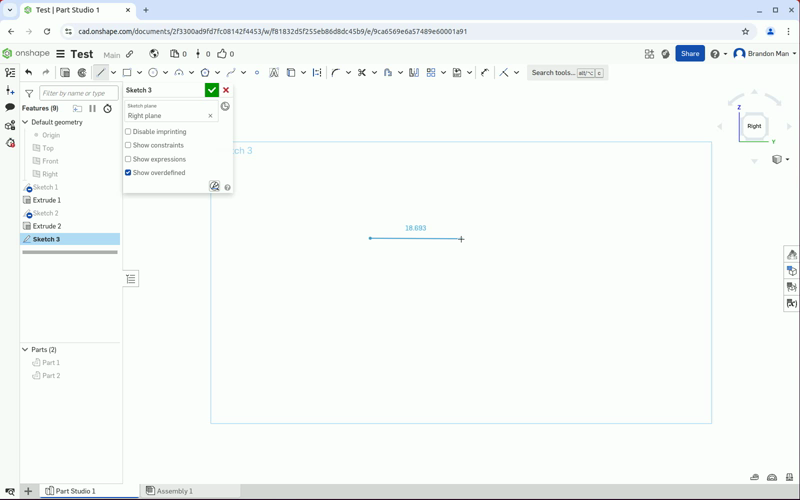
key_down(shift)
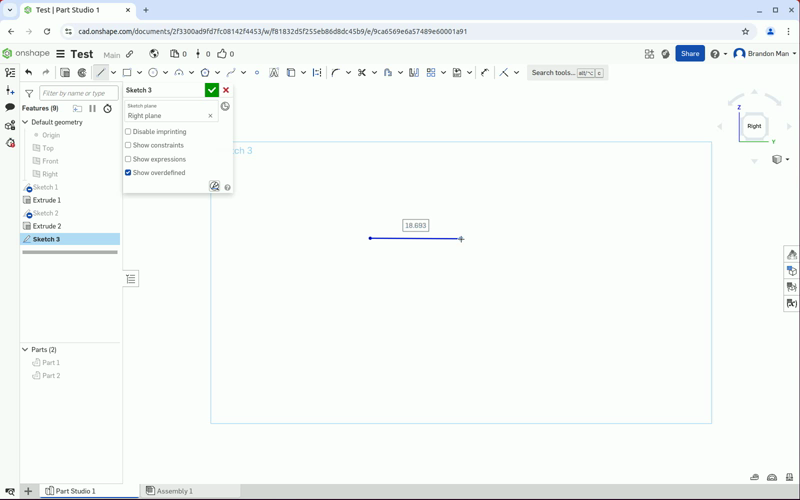
mouse_move(491, 238)
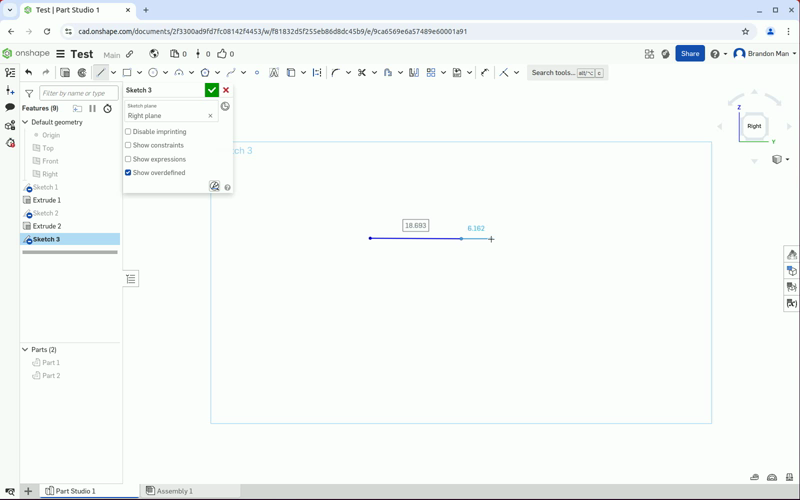
mouse_move(461, 215)
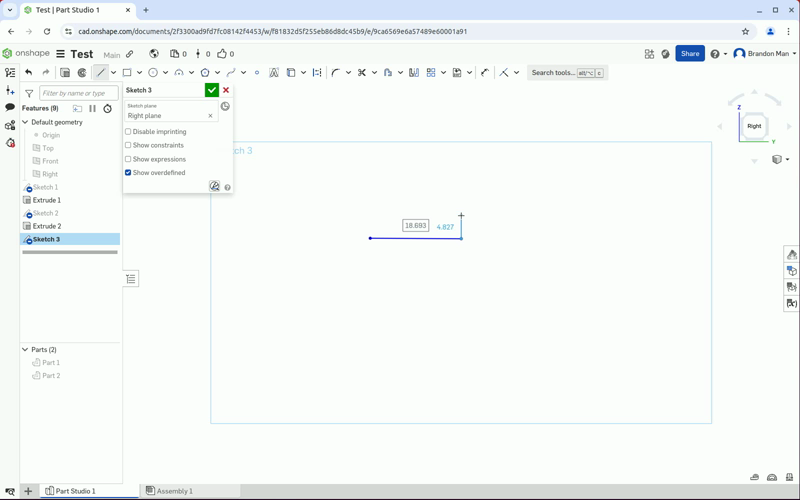
click(461, 215)
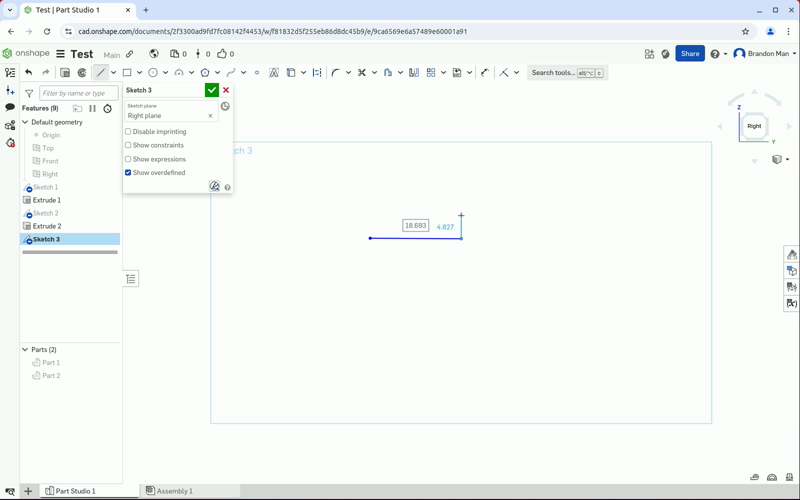
key_up(shift)
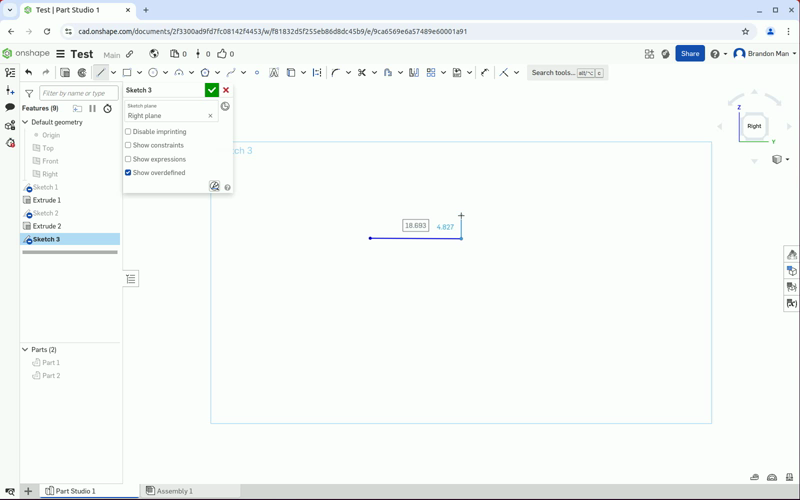
key_down(shift)
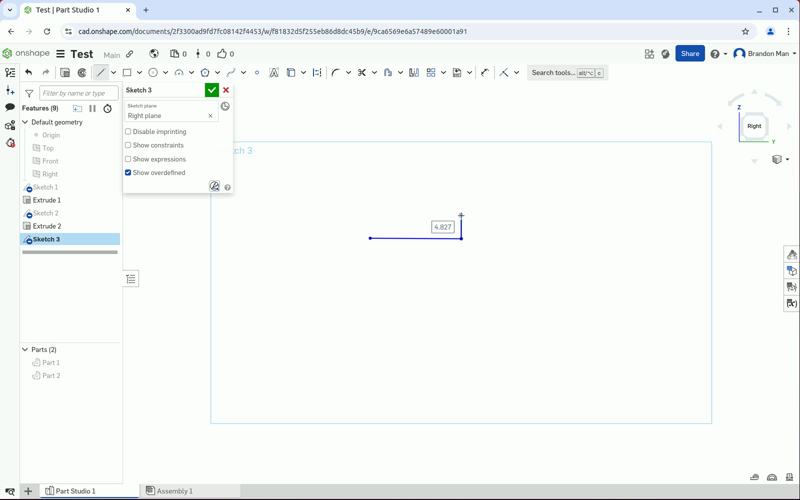
mouse_move(370, 215)
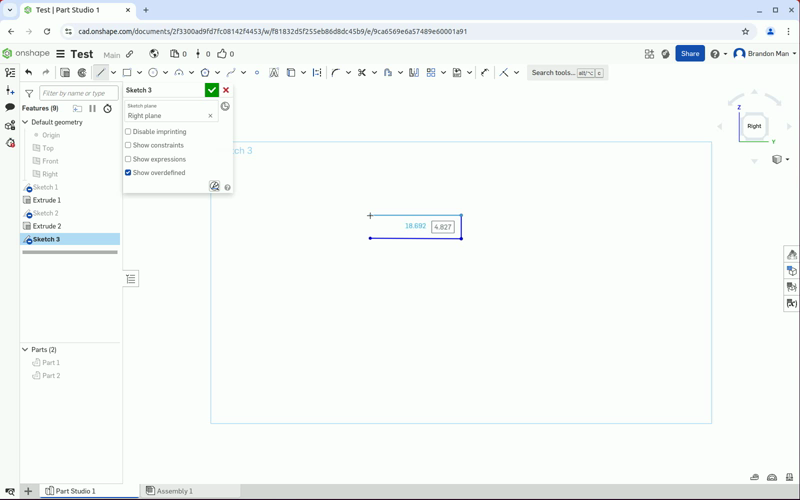
click(370, 215)
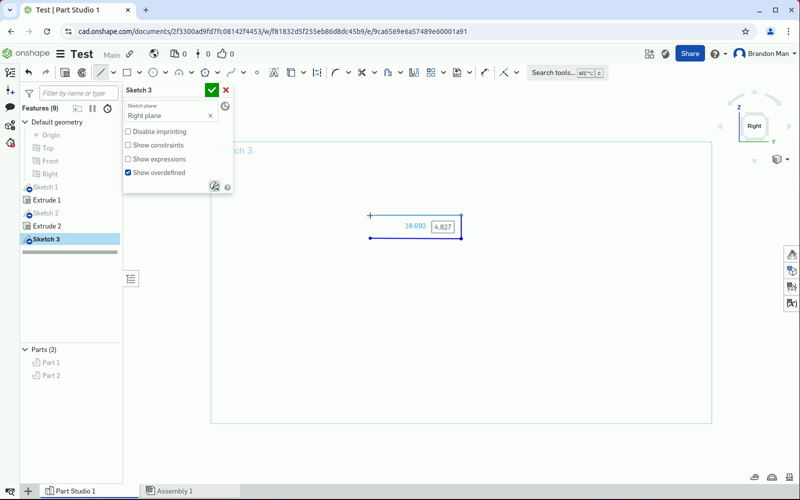
key_up(shift)
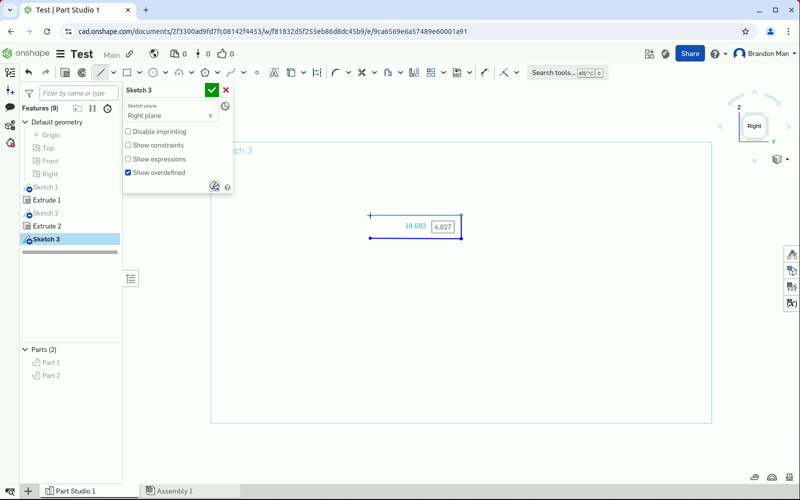
mouse_move(400, 215)
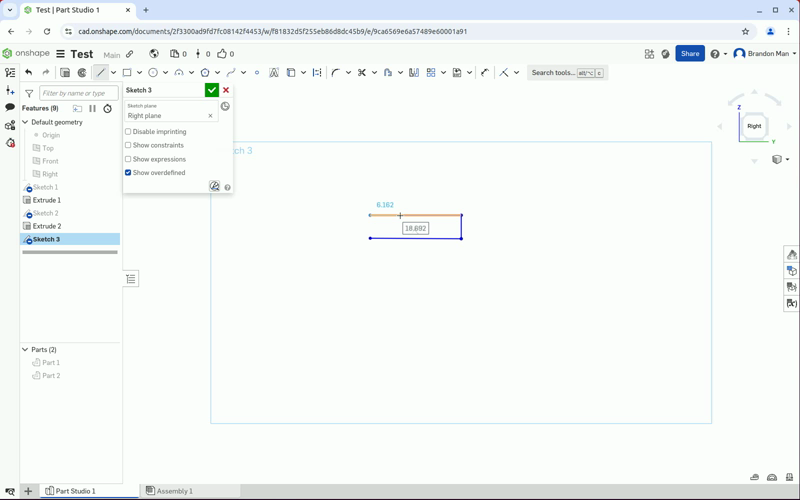
key_down(shift)
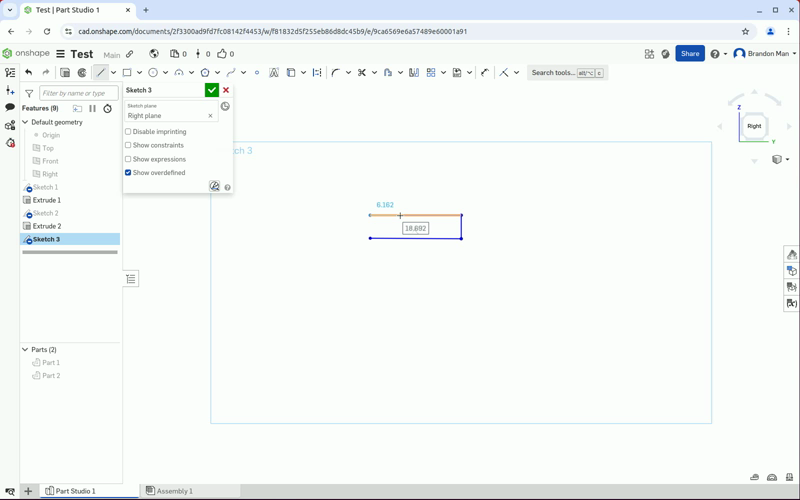
mouse_move(370, 238)
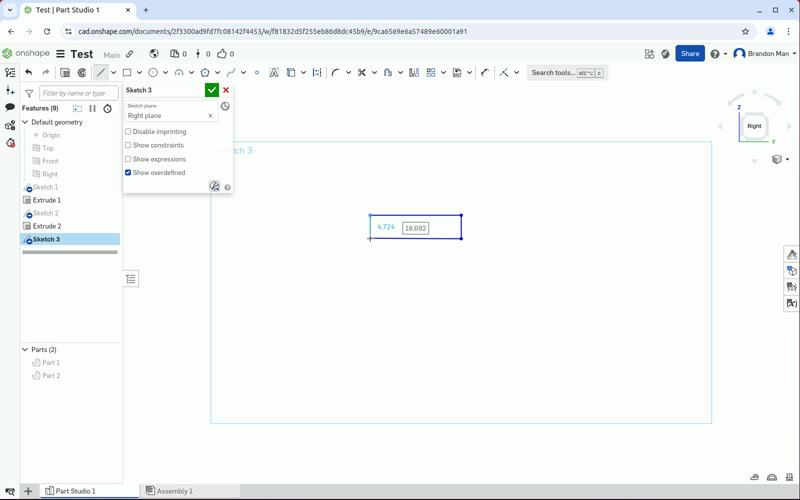
key_up(shift)
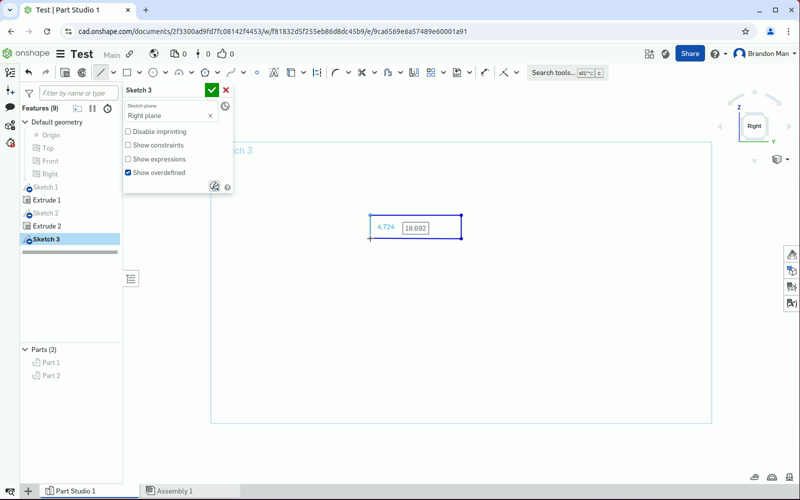
click(370, 238)
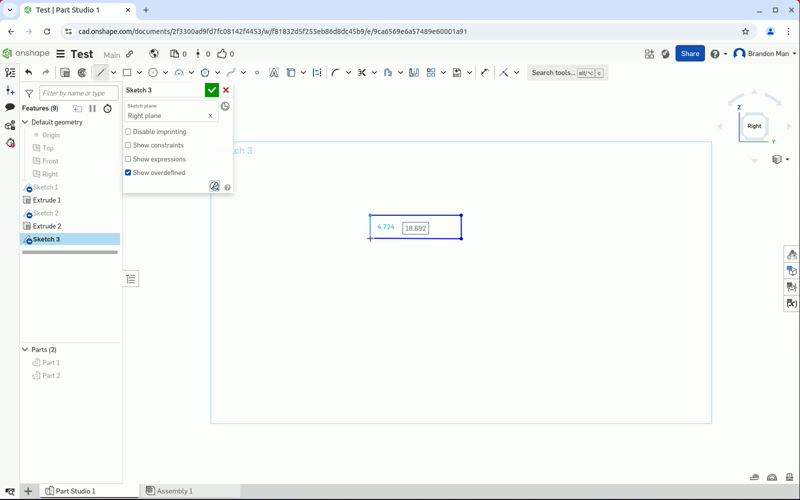
key(esc)
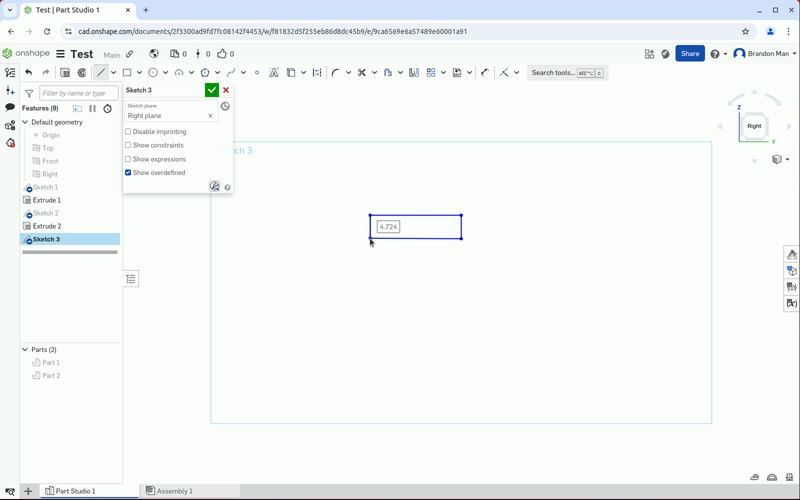
mouse_move(403, 235)
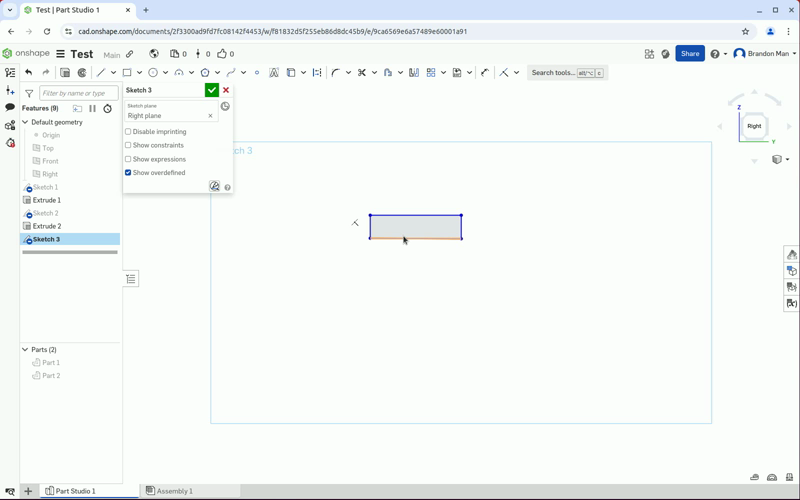
click(403, 235)
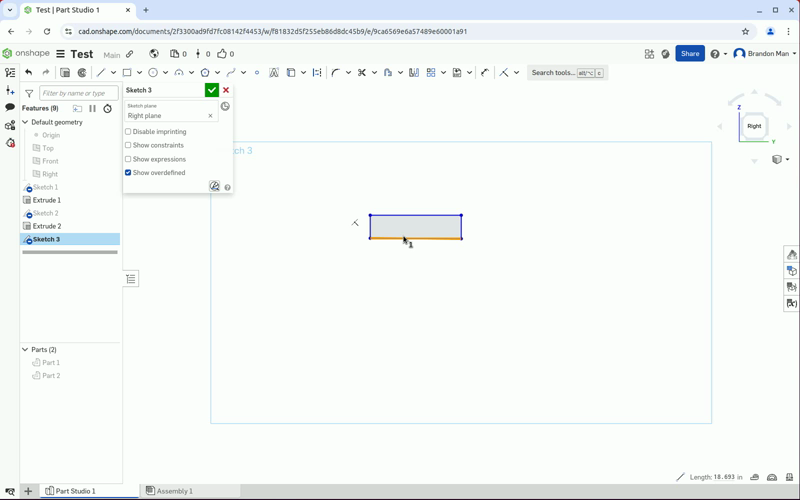
mouse_move(73, 352)
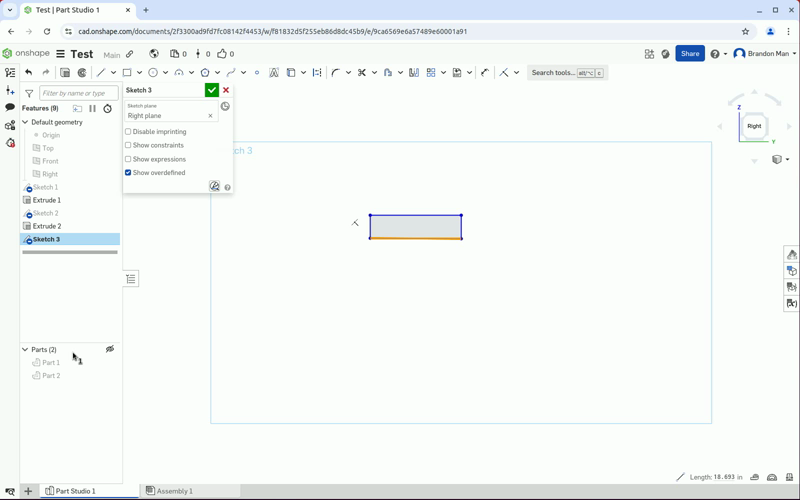
key(shift+y)
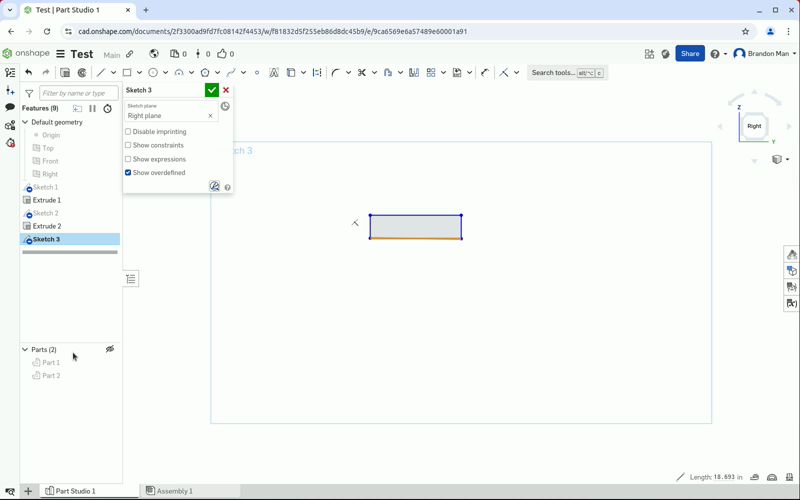
key(shift+e)
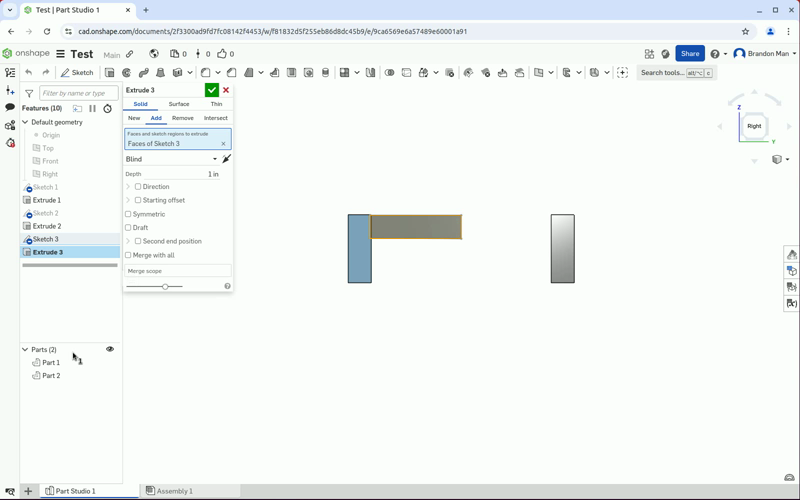
mouse_move(143, 106)
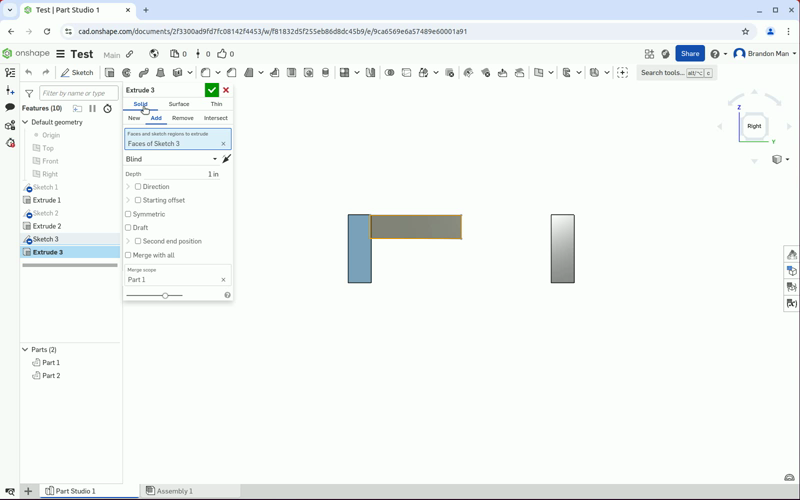
click(143, 106)
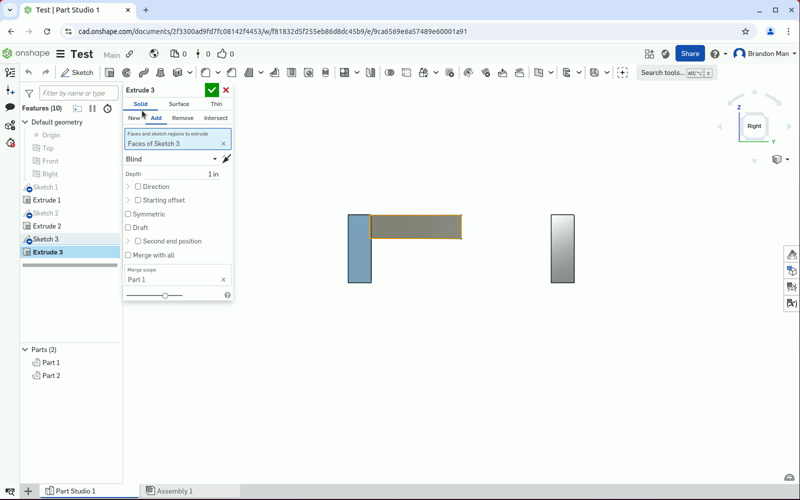
mouse_move(137, 120)
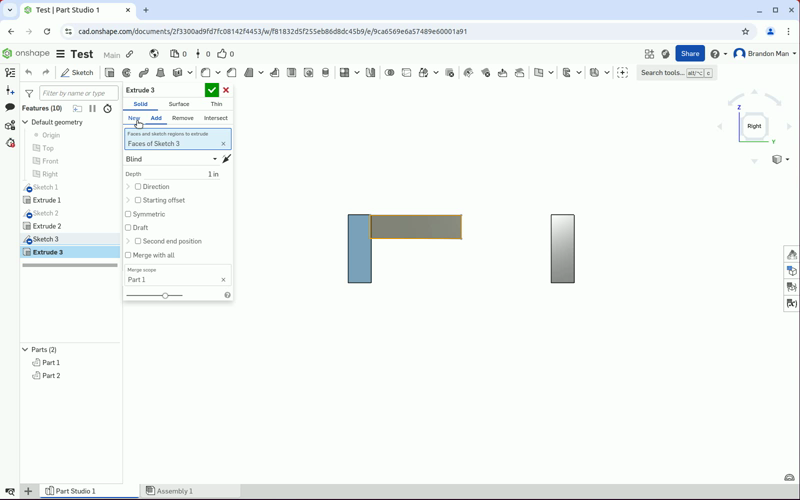
click(137, 120)
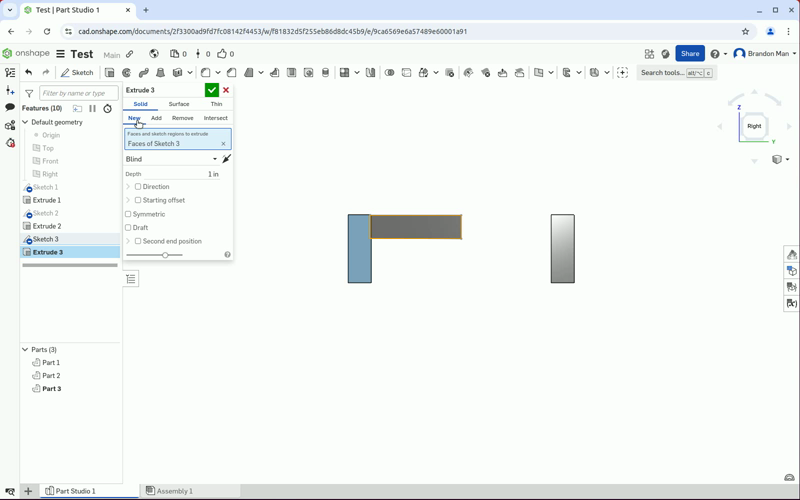
key(tab, 4)
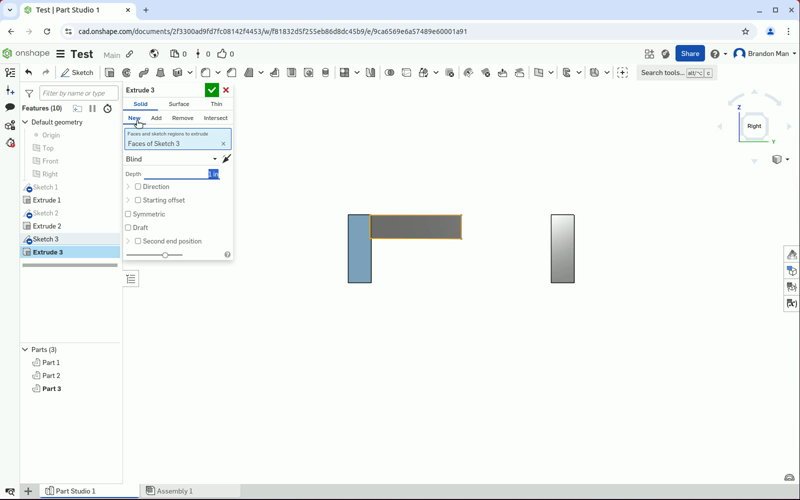
text(15.405)
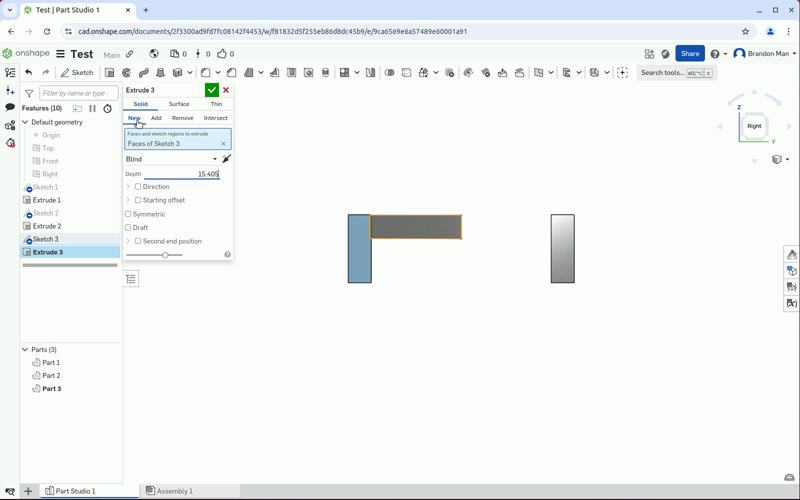
key(enter)
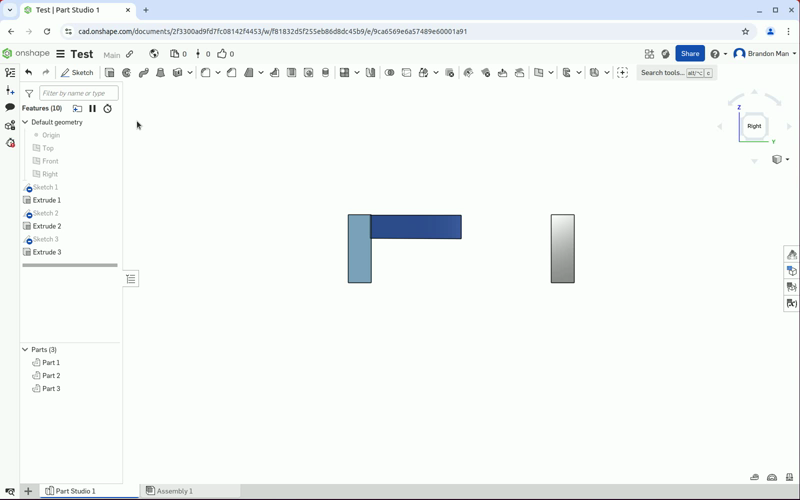
key(shift+h)
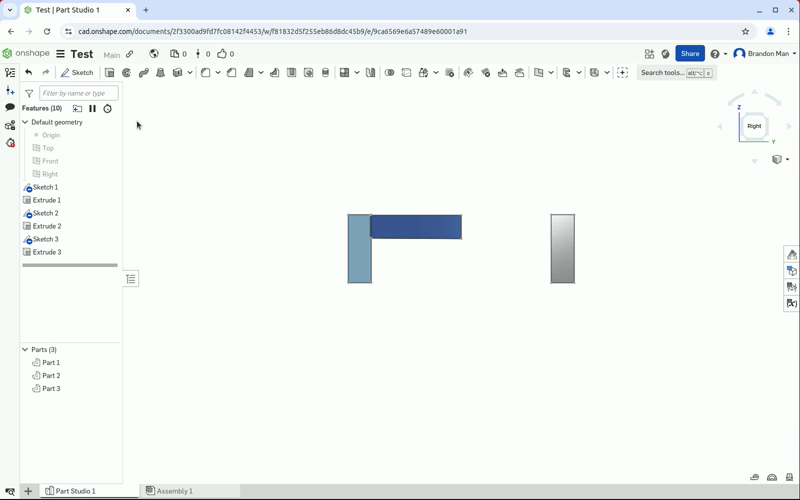
key(shift+h)
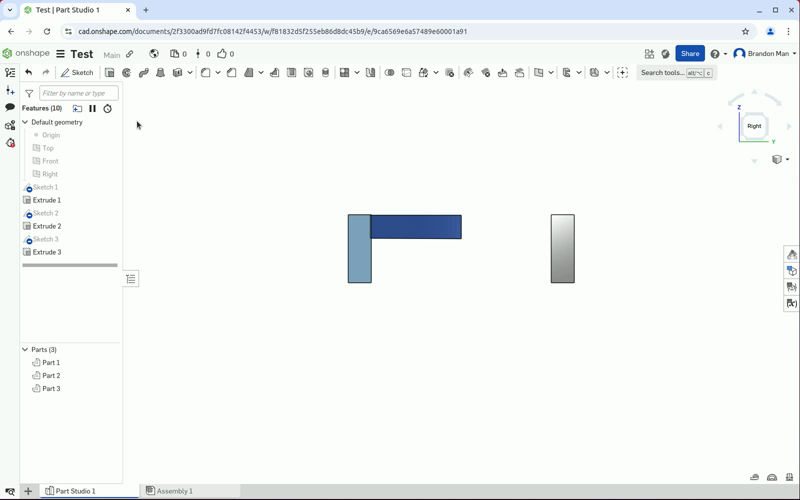
mouse_move(73, 189)
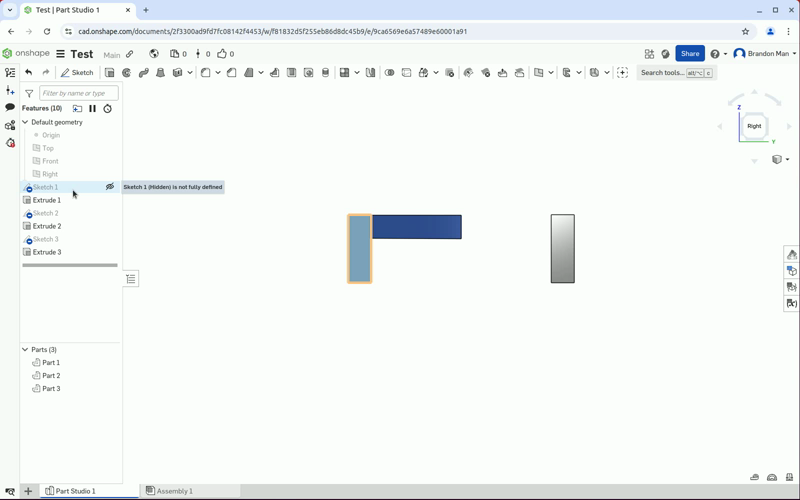
click(73, 189)
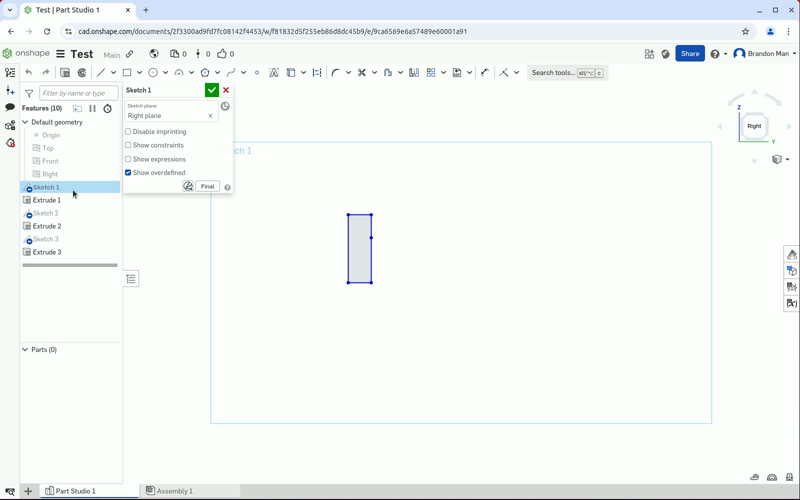
mouse_move(229, 92)
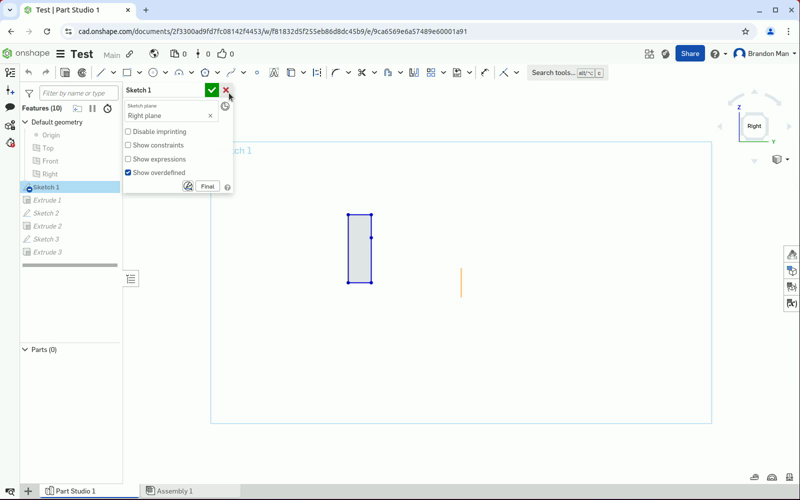
click(229, 92)
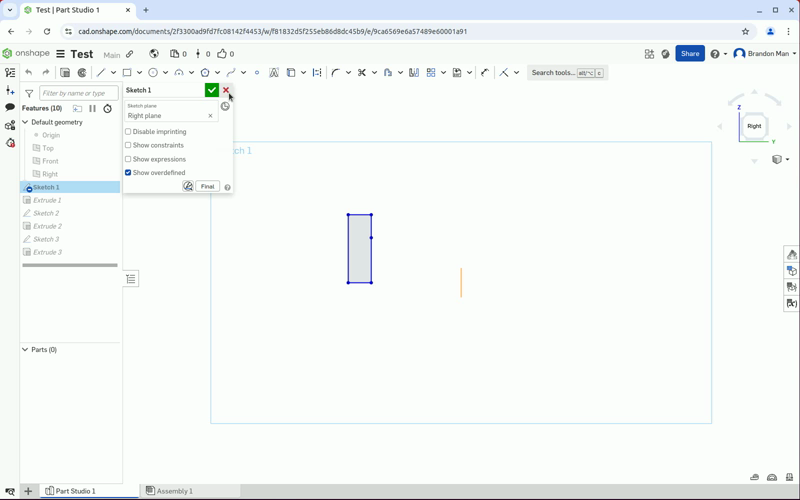
key(shift+s)
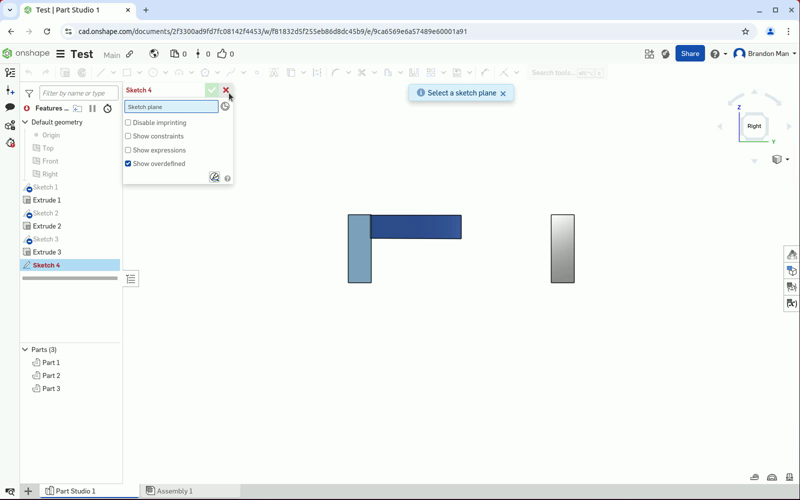
mouse_move(73, 176)
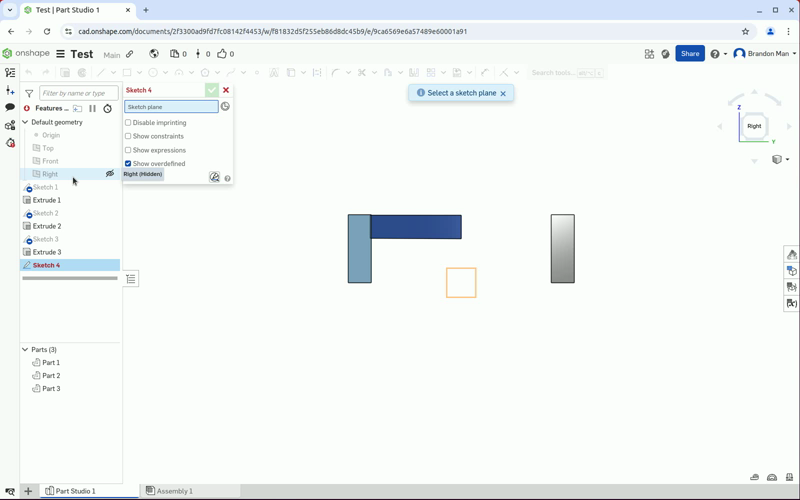
click(73, 176)
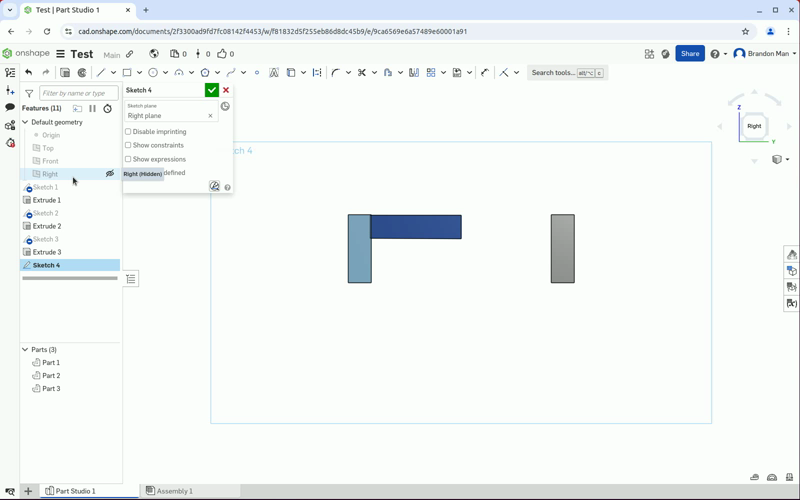
mouse_move(73, 352)
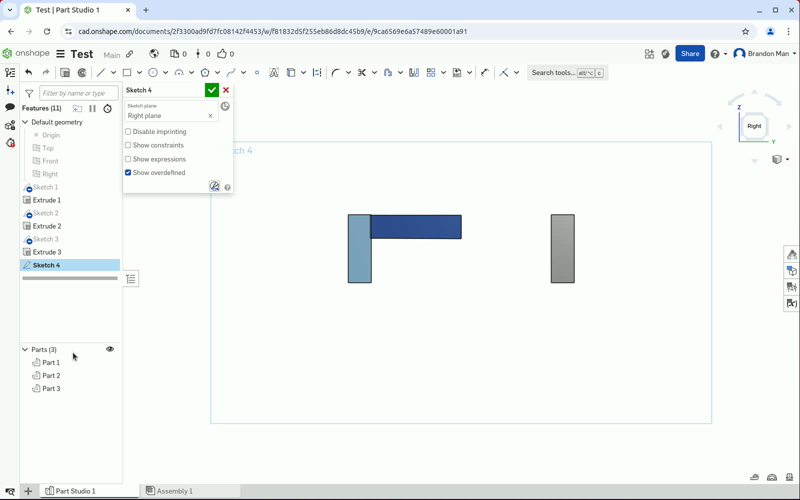
key(y)
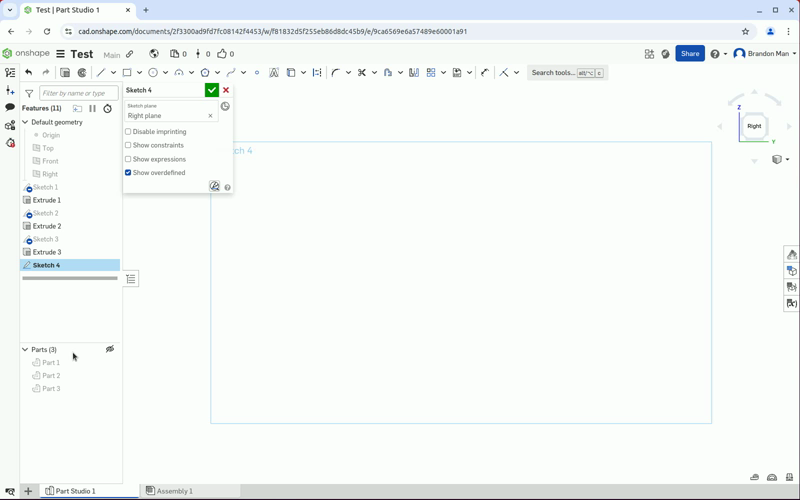
key(l)
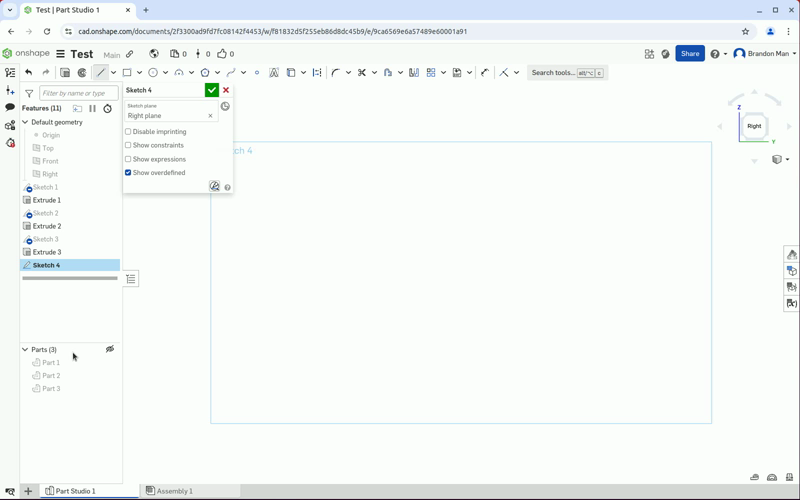
key_down(shift)
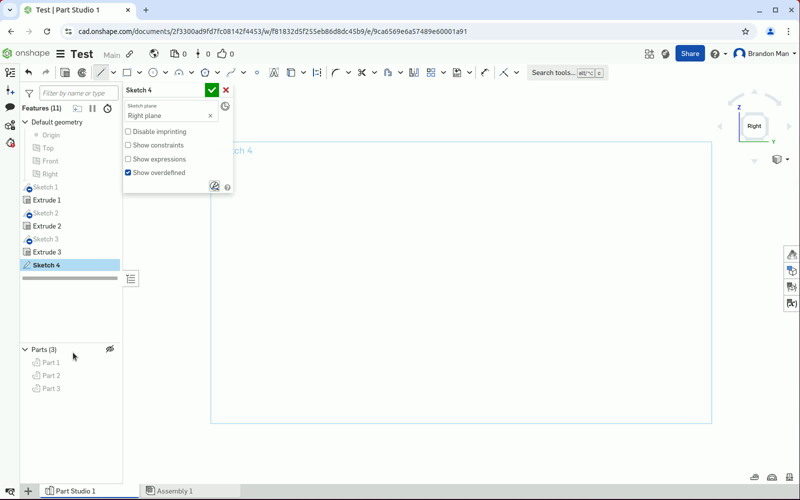
mouse_move(460, 238)
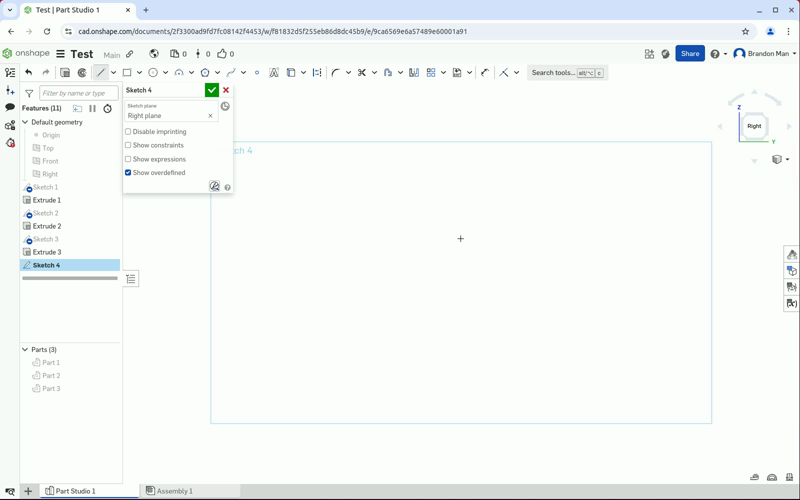
click(460, 238)
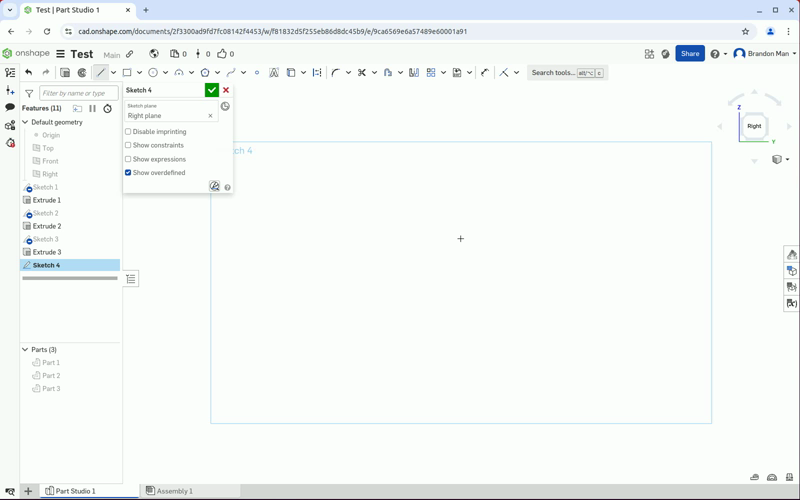
key_up(shift)
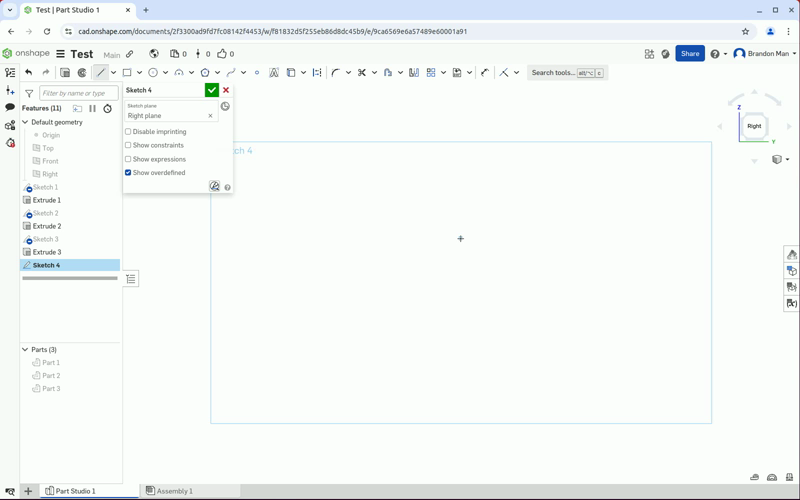
key_down(shift)
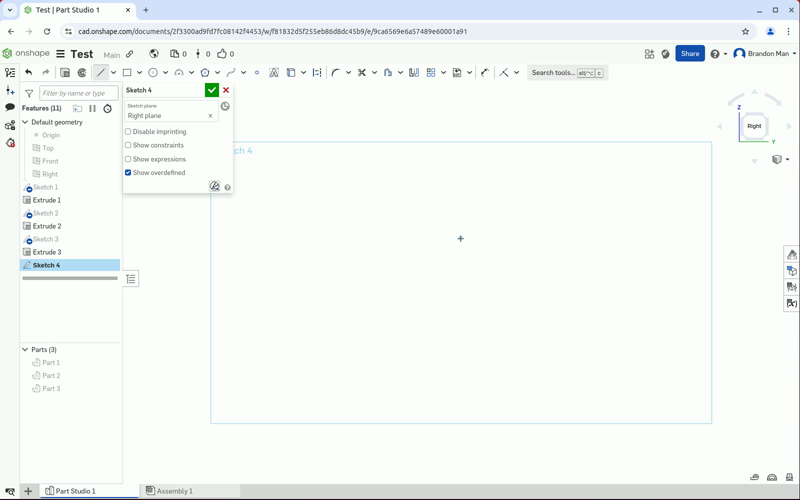
mouse_move(551, 238)
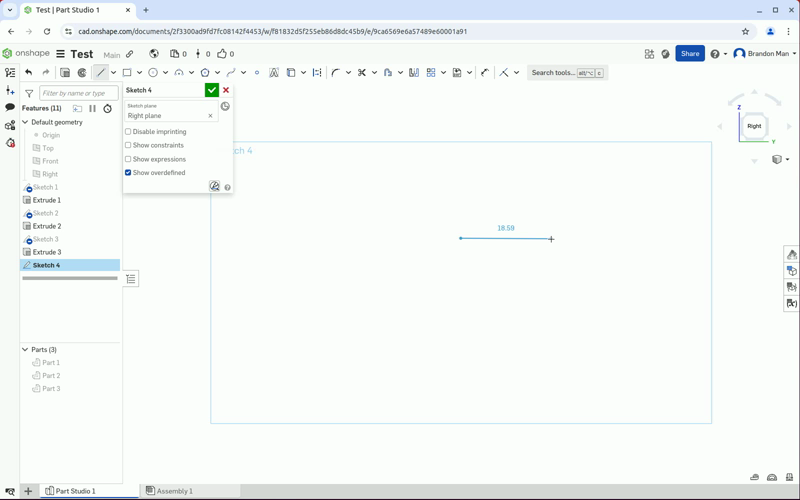
click(551, 238)
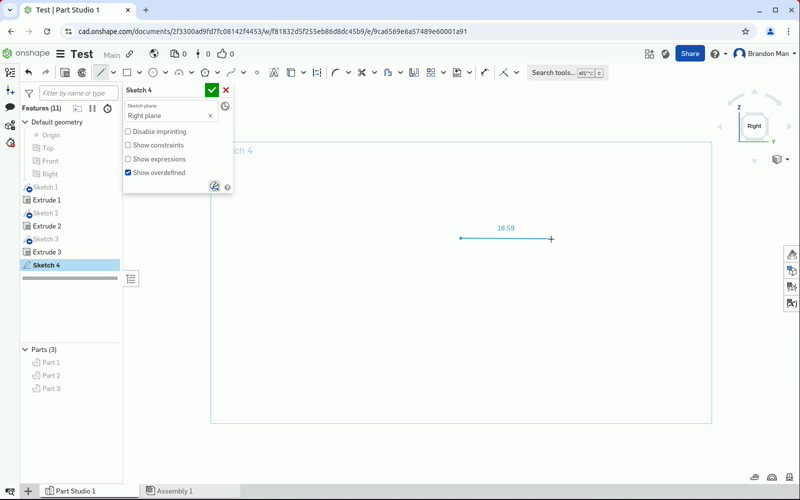
key_up(shift)
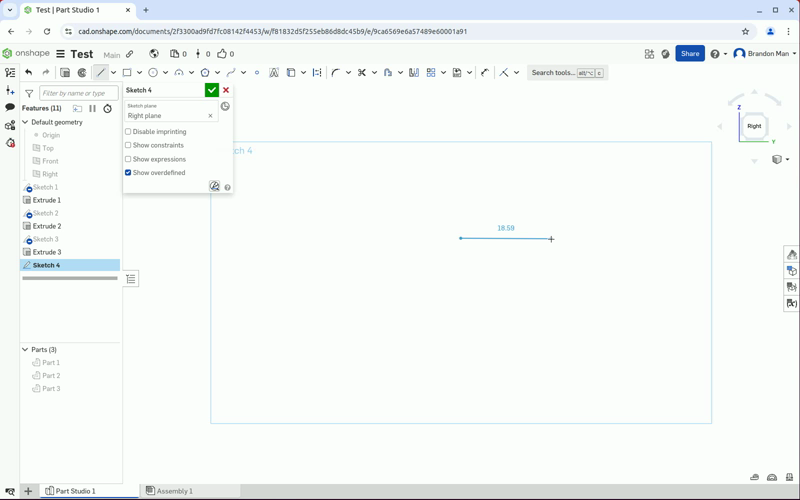
key_down(shift)
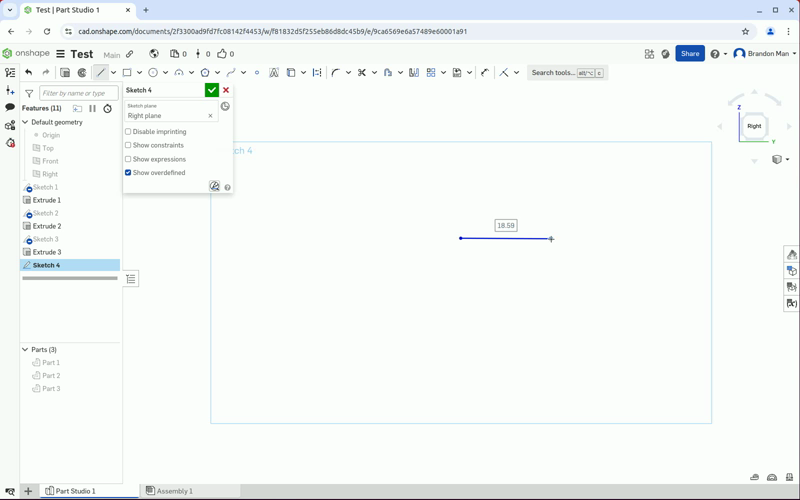
mouse_move(581, 238)
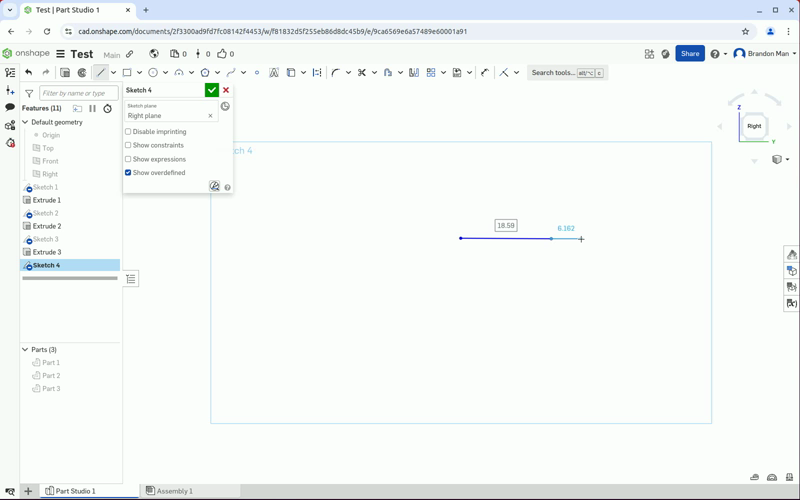
mouse_move(551, 215)
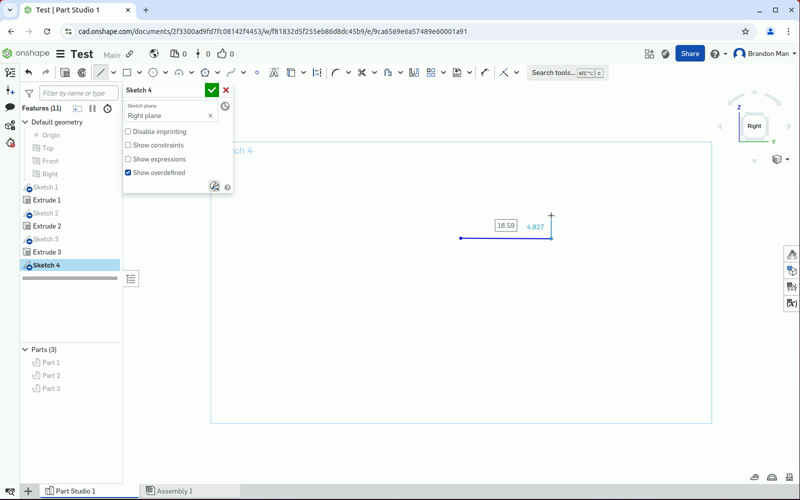
click(551, 215)
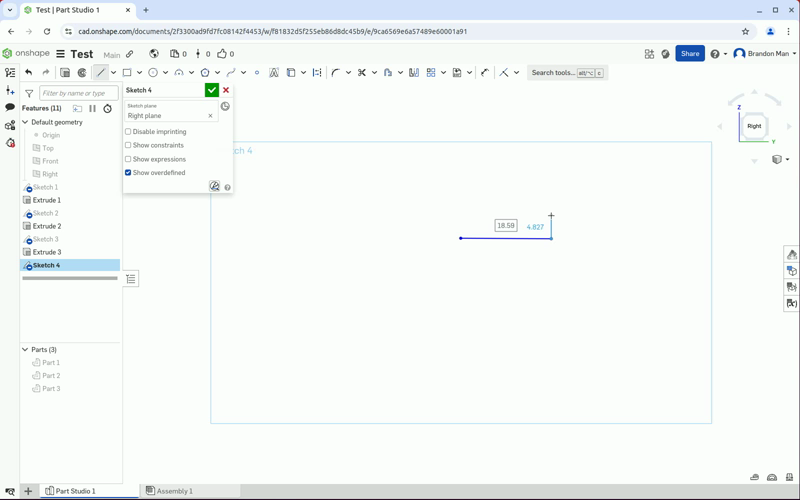
key_up(shift)
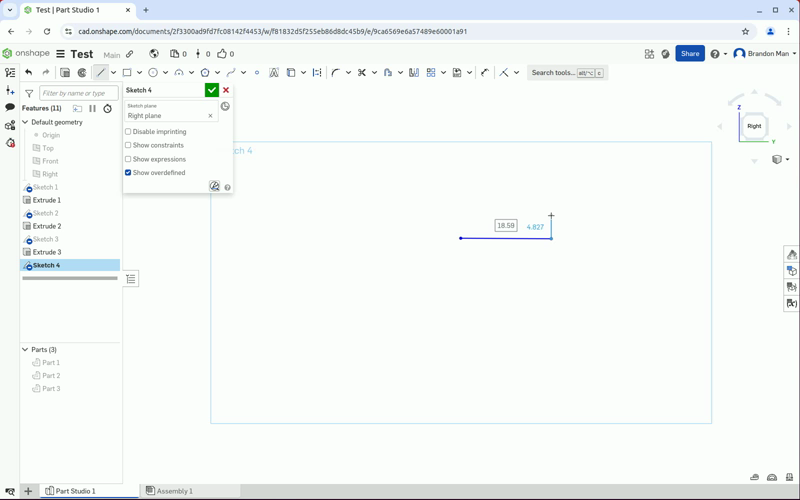
key_down(shift)
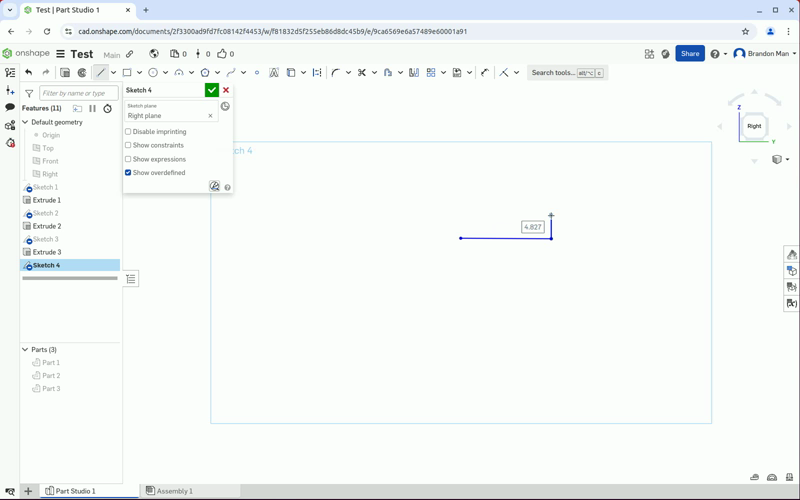
mouse_move(460, 215)
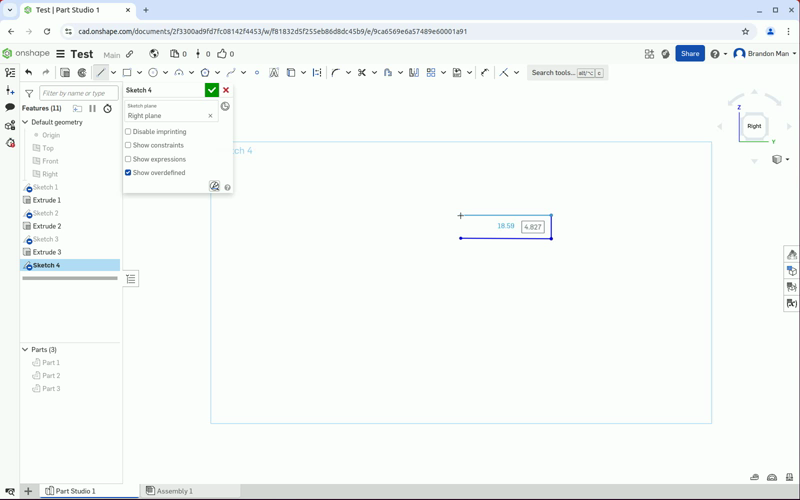
click(460, 215)
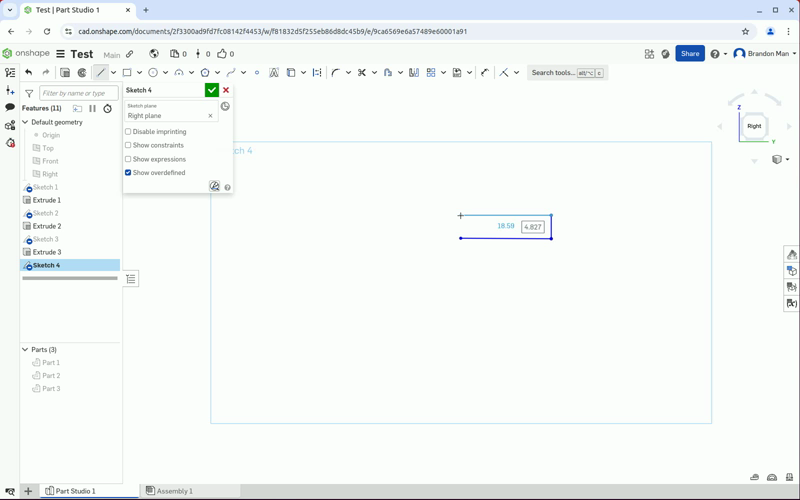
key_up(shift)
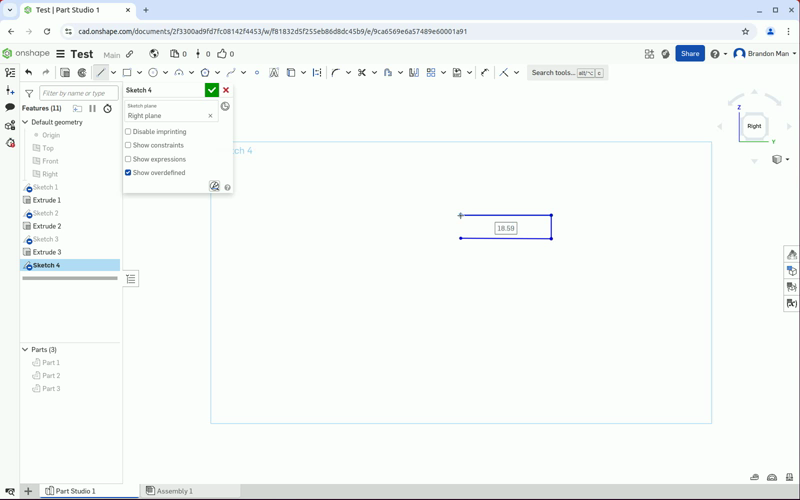
mouse_move(490, 215)
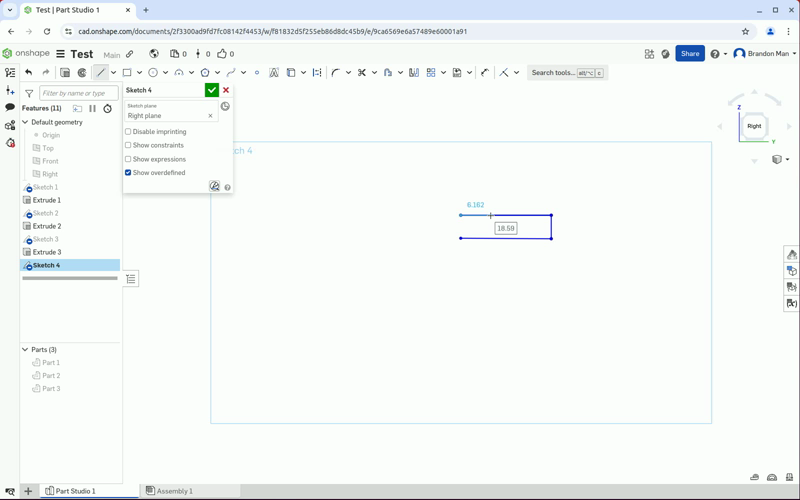
key_down(shift)
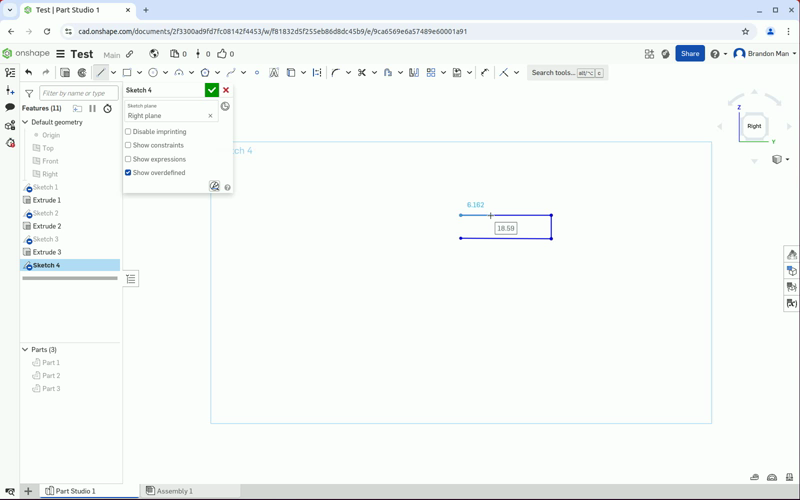
mouse_move(460, 238)
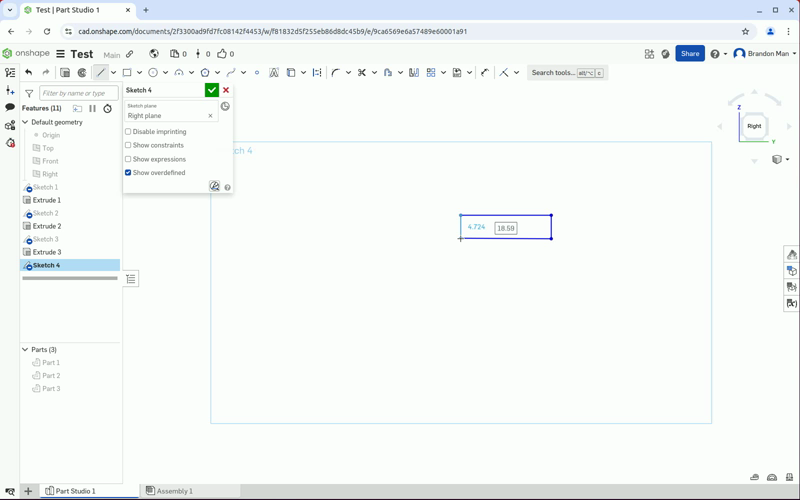
key_up(shift)
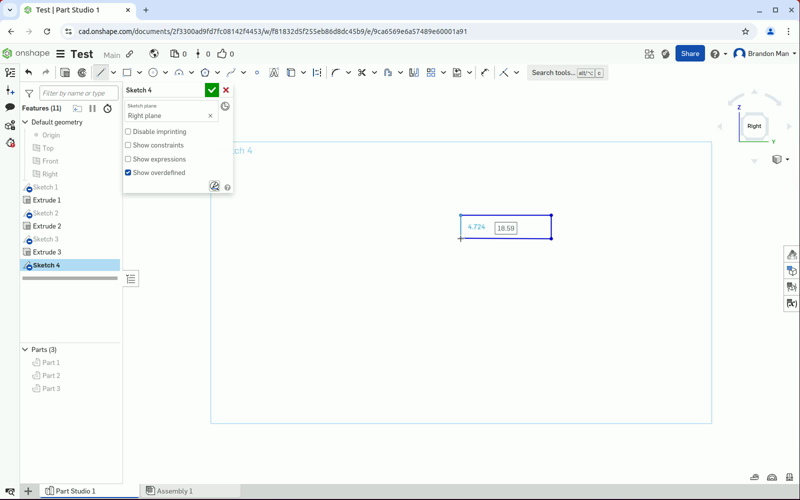
click(460, 238)
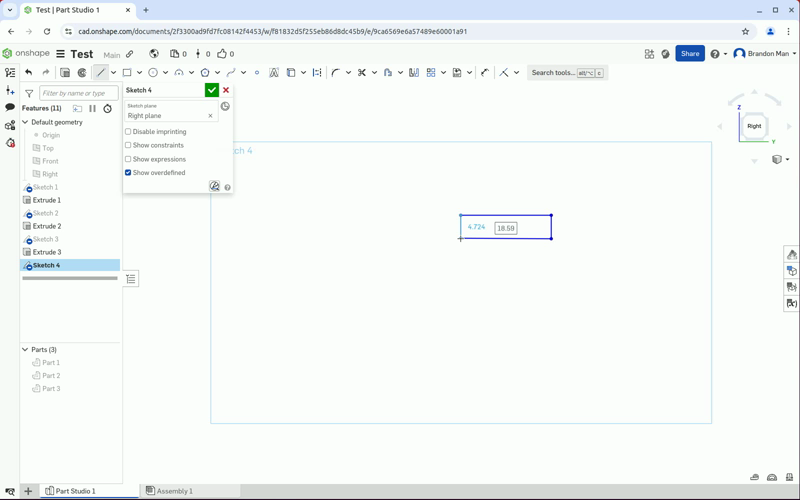
key(esc)
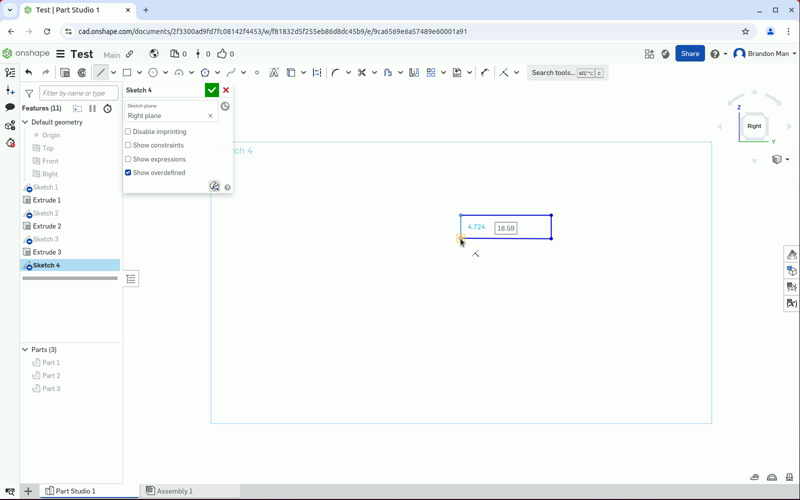
mouse_move(503, 230)
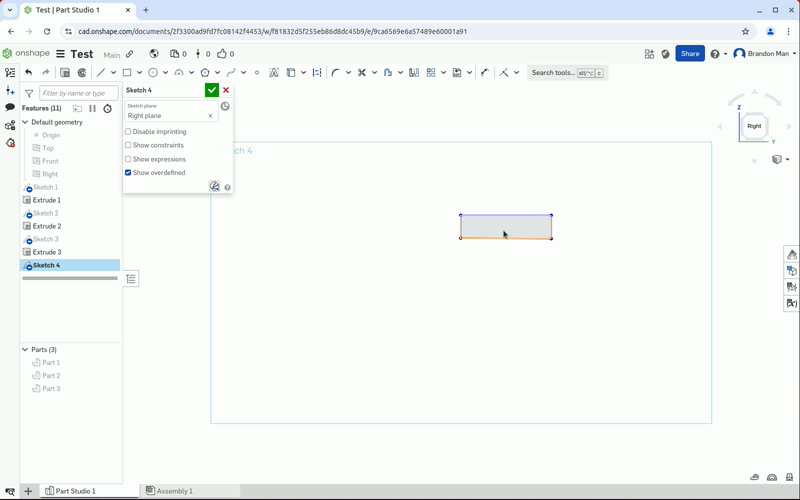
click(503, 230)
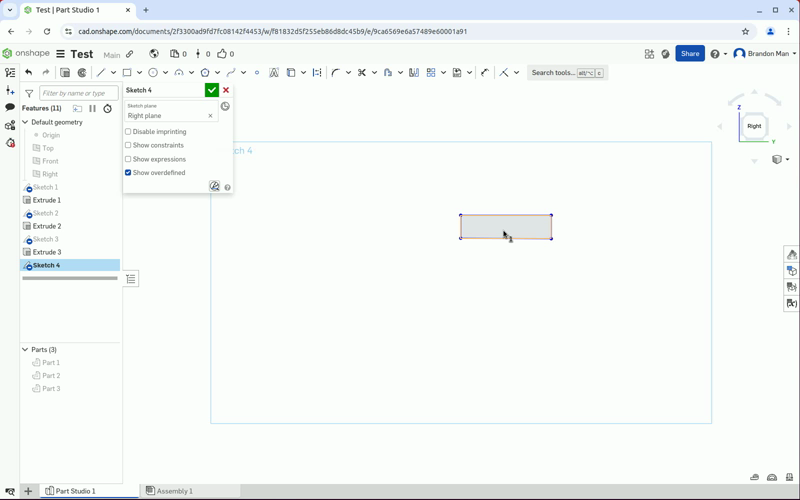
mouse_move(73, 352)
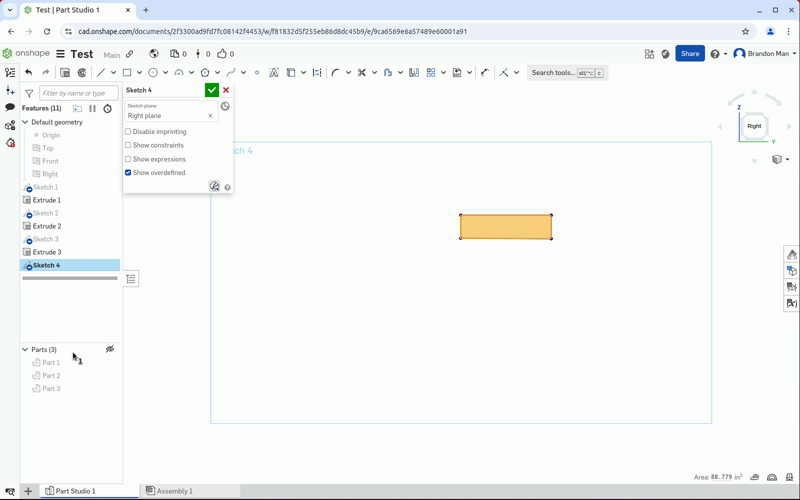
key(shift+y)
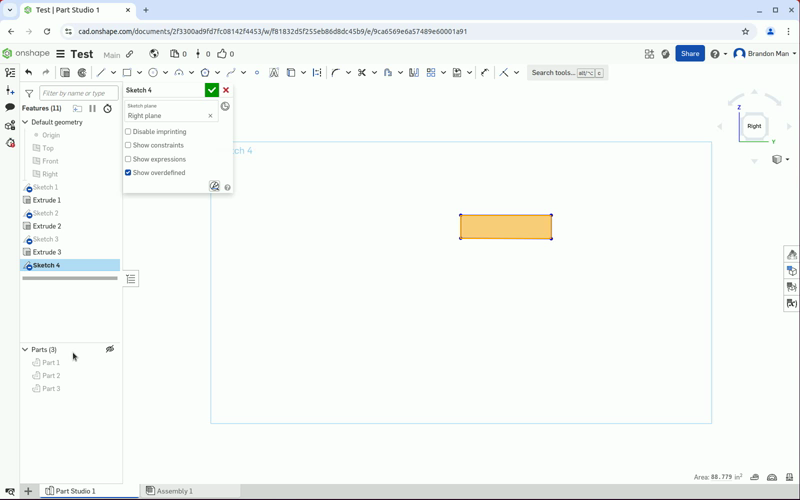
key(shift+e)
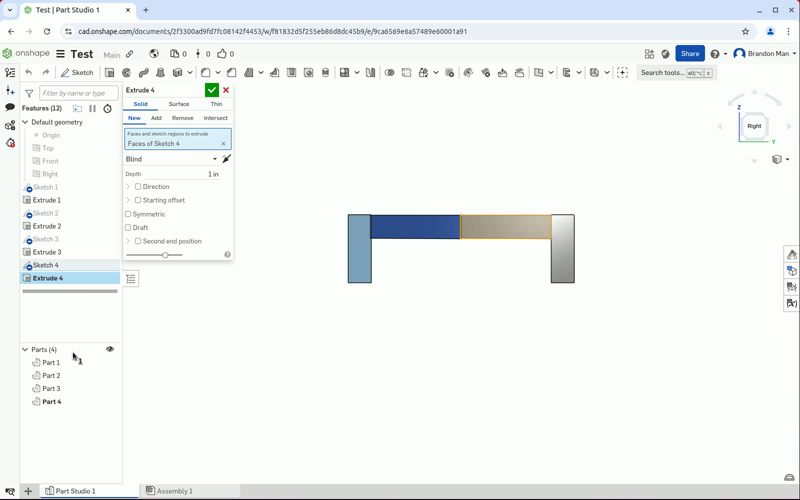
mouse_move(143, 106)
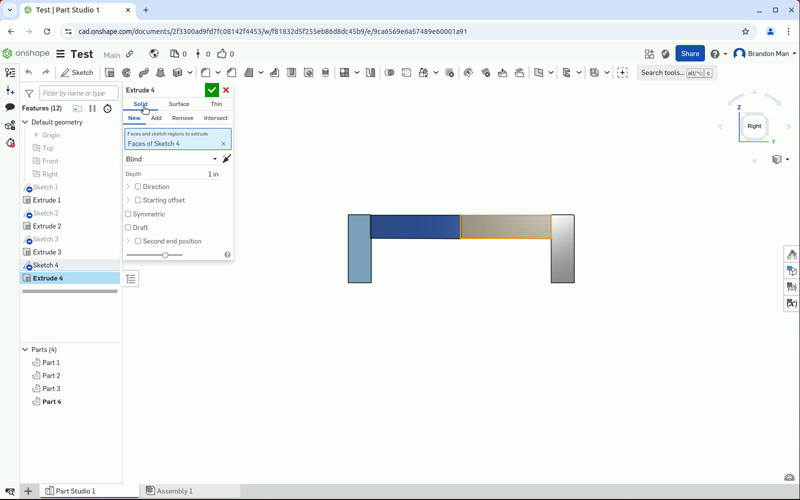
click(143, 106)
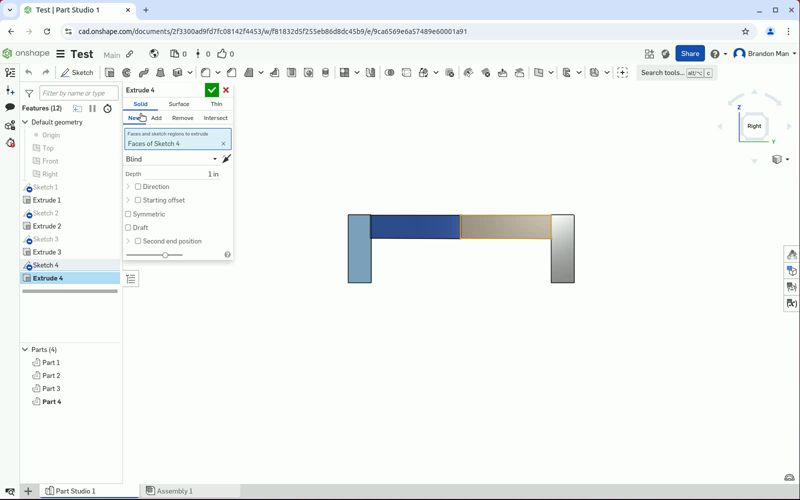
mouse_move(137, 120)
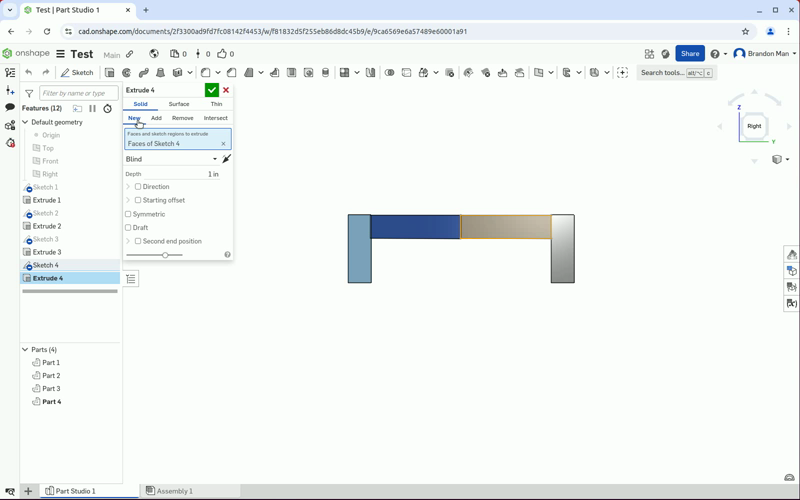
click(137, 120)
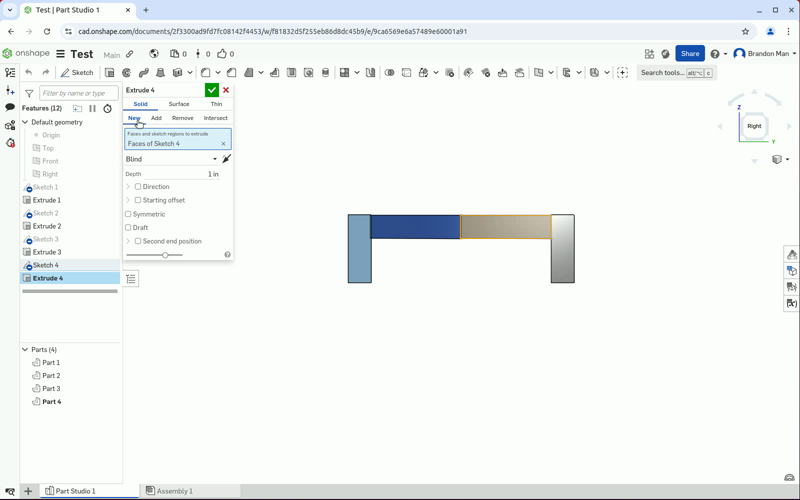
key(tab, 4)
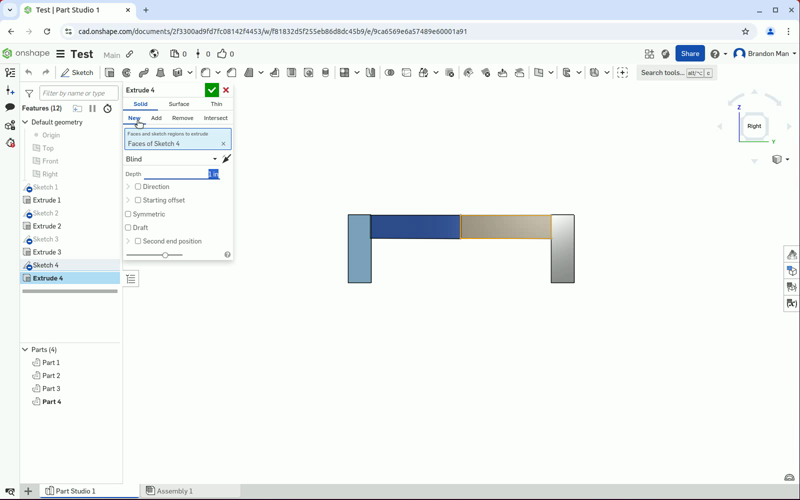
text(15.405)
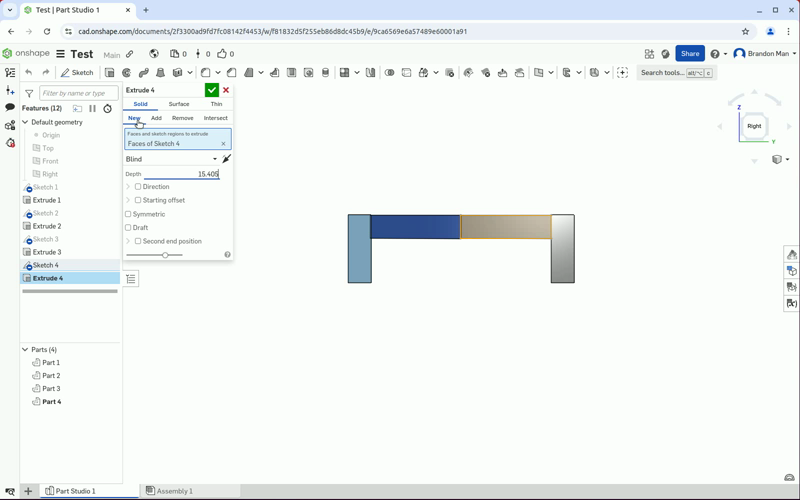
key(enter)
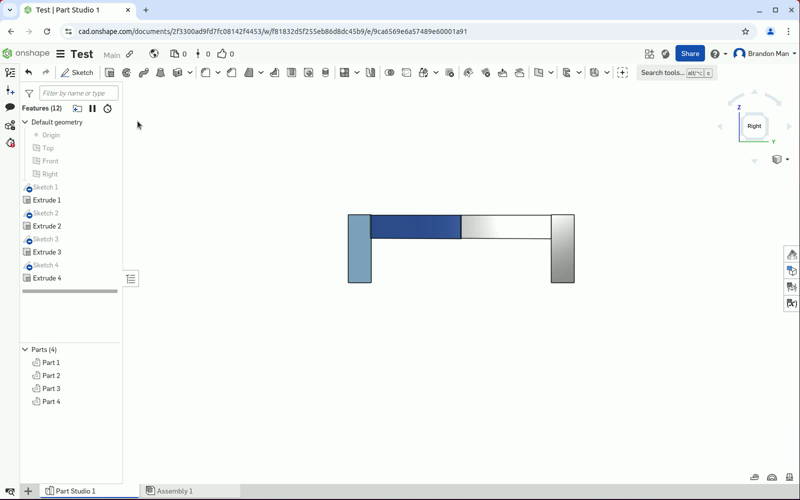
key(shift+h)
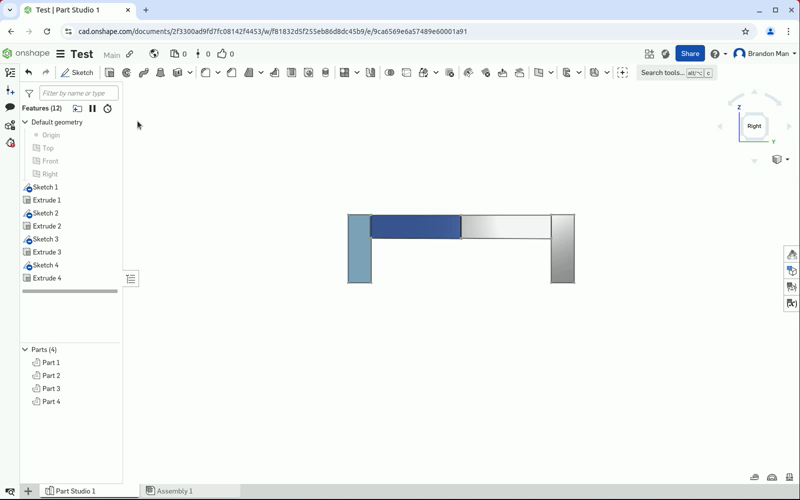
key(shift+h)
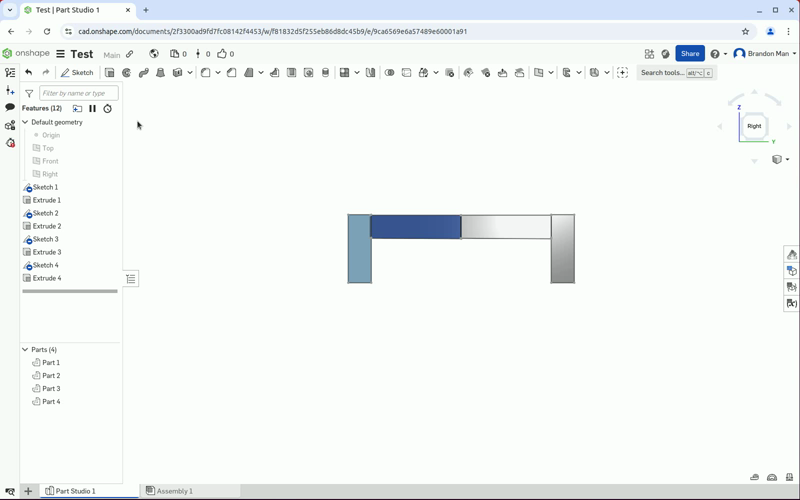
key(shift+7)
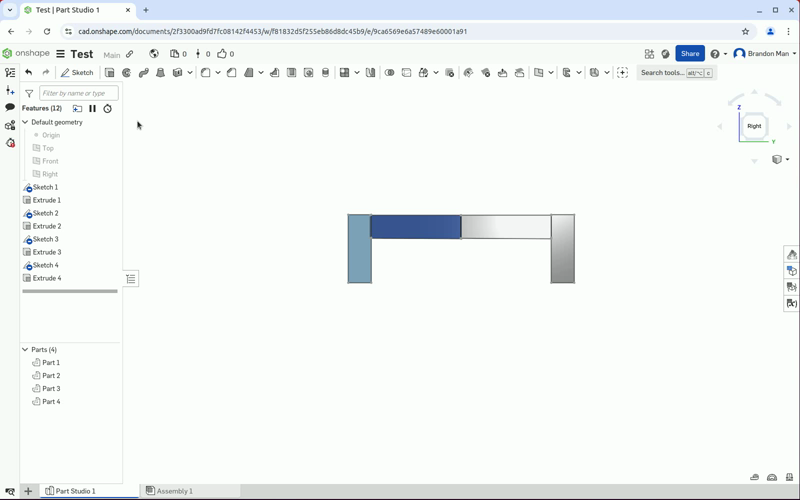
key(right, 2)
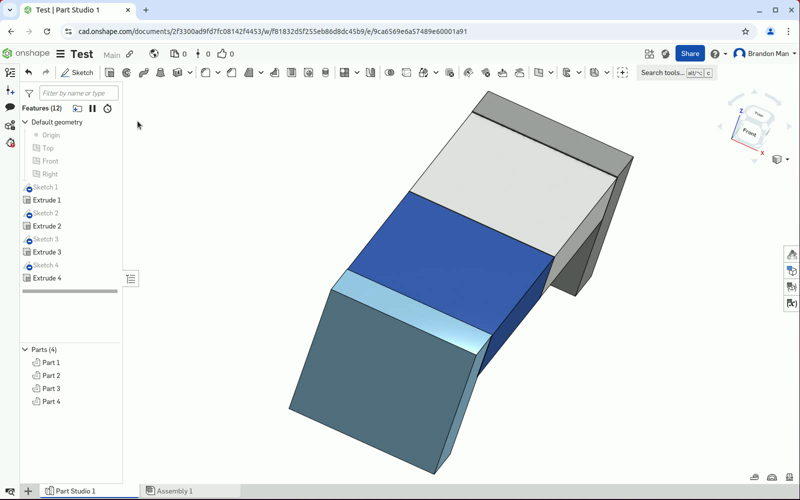
key(down, 2)
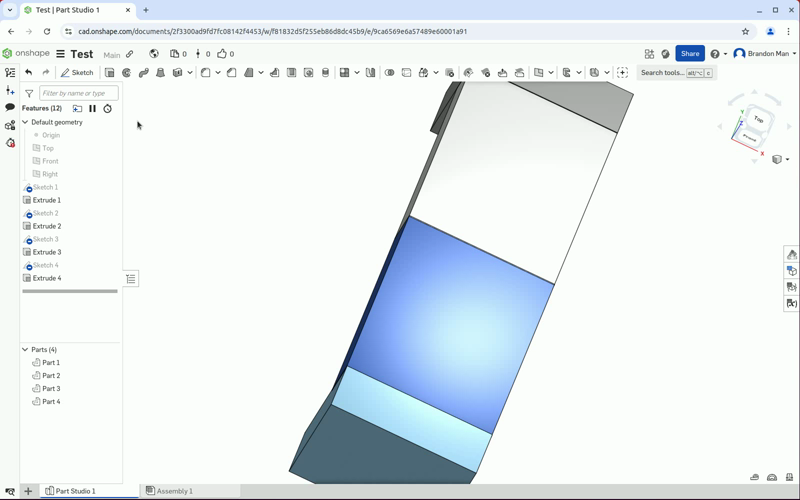
key(up, 2)
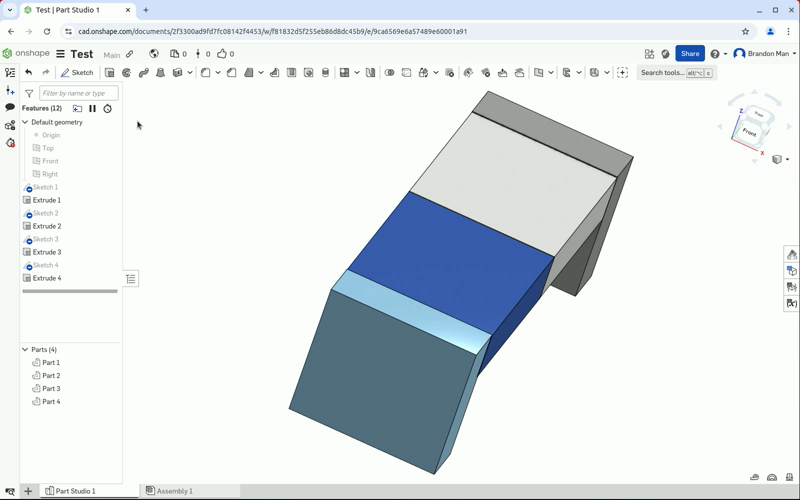
key(left, 2)
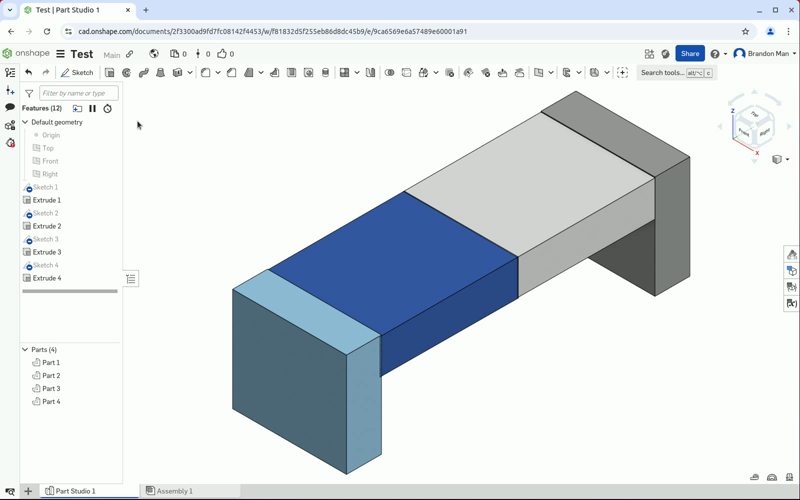
mouse_move(73, 189)
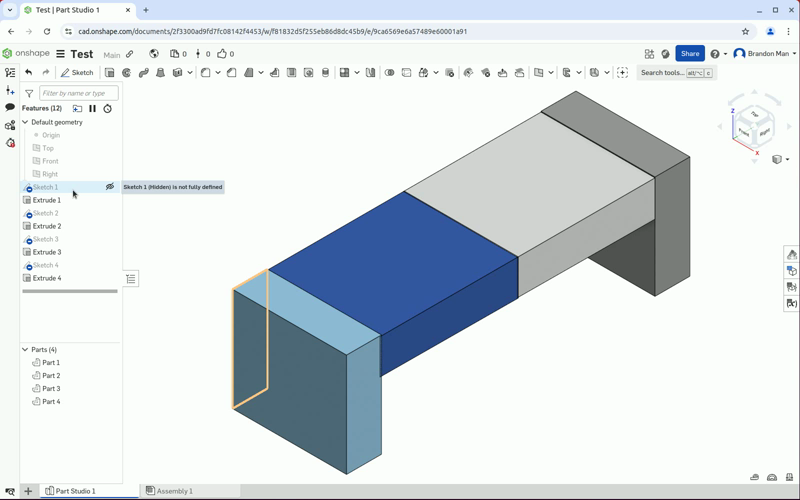
click(73, 189)